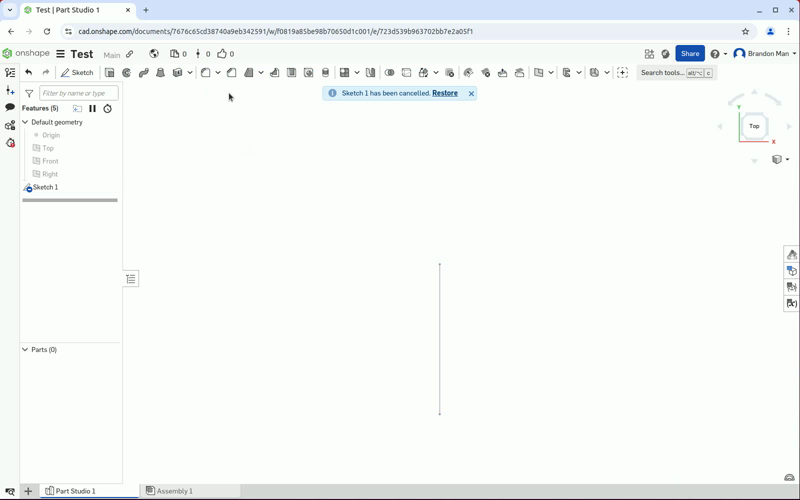
key(shift+h)
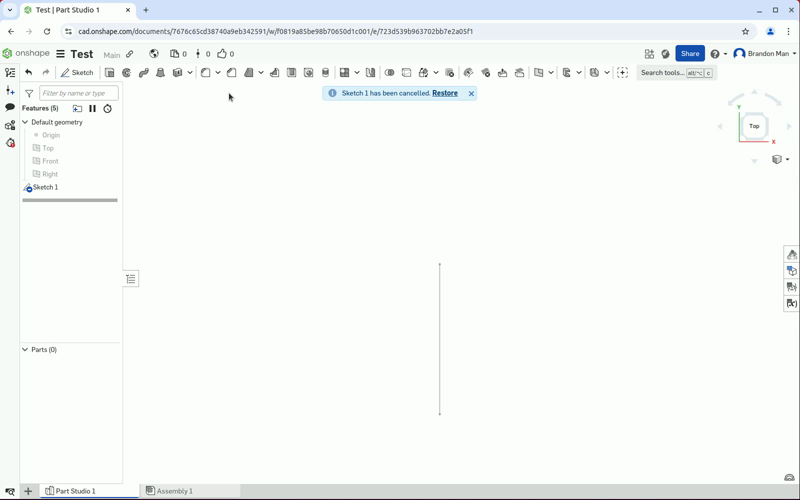
key(shift+s)
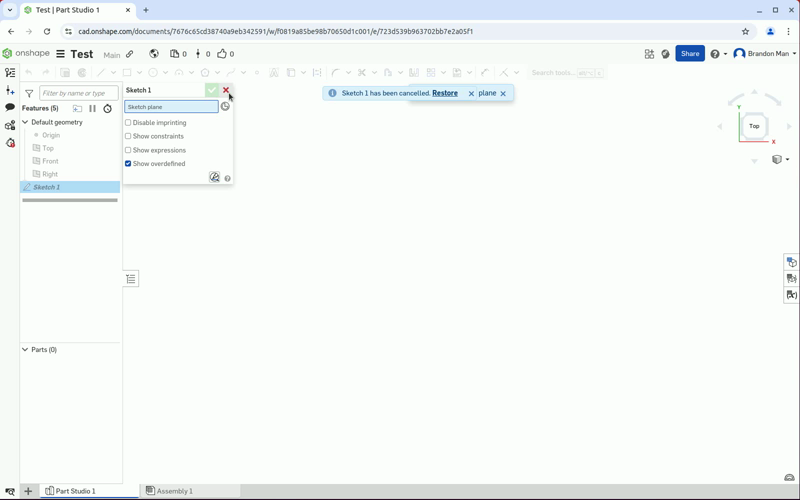
mouse_move(73, 150)
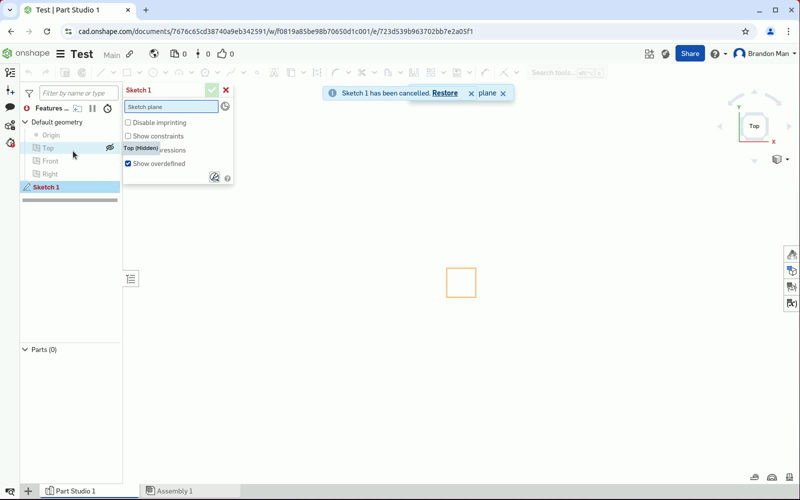
click(73, 150)
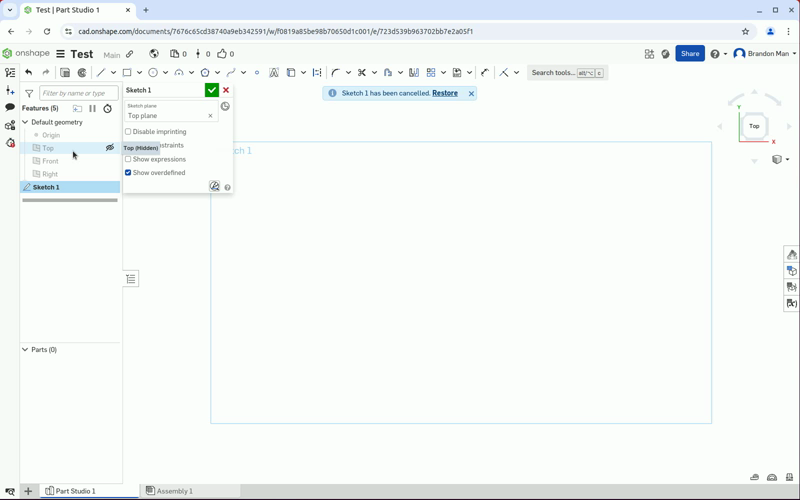
mouse_move(73, 352)
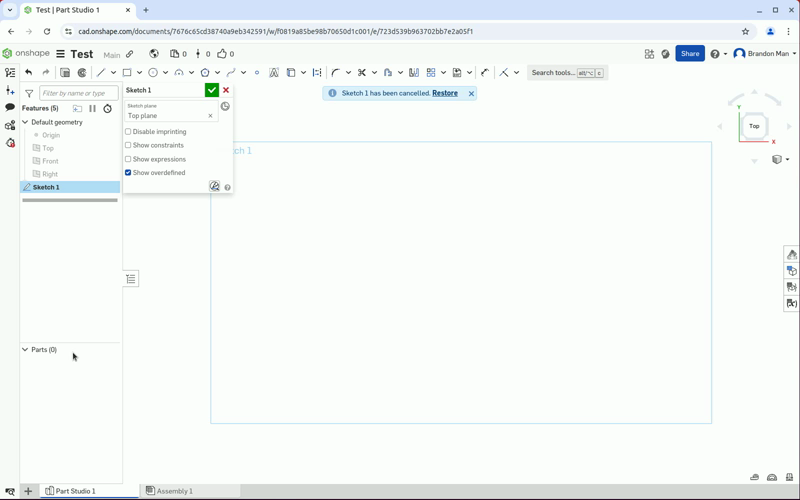
key(y)
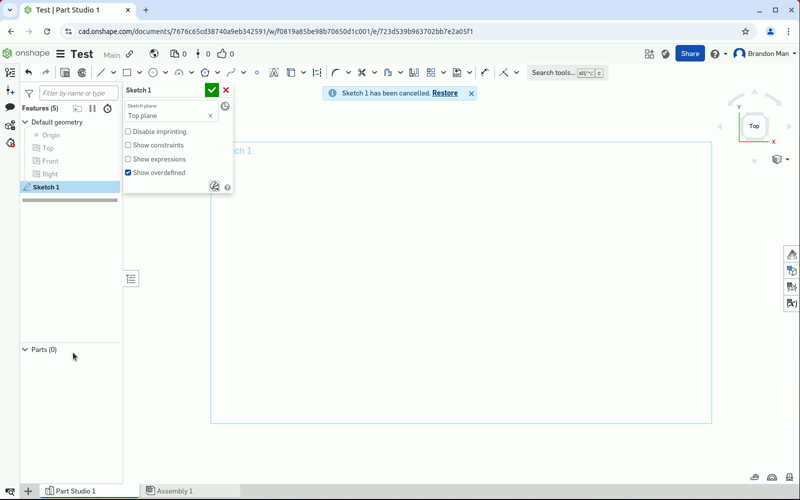
key(l)
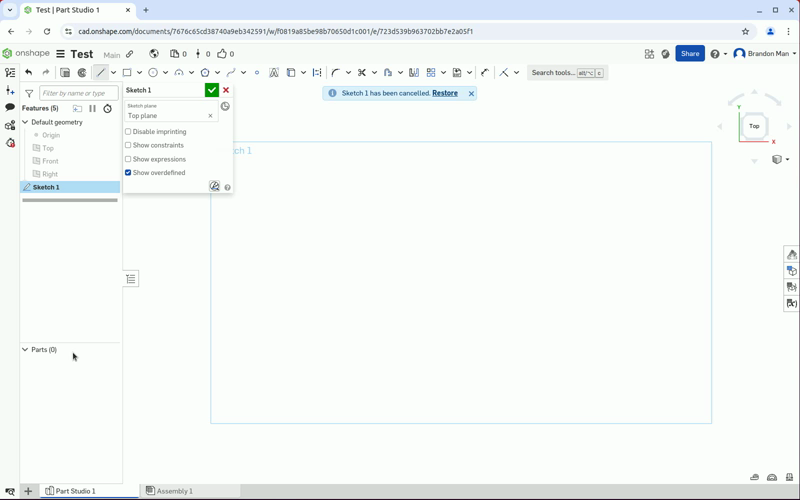
key_down(shift)
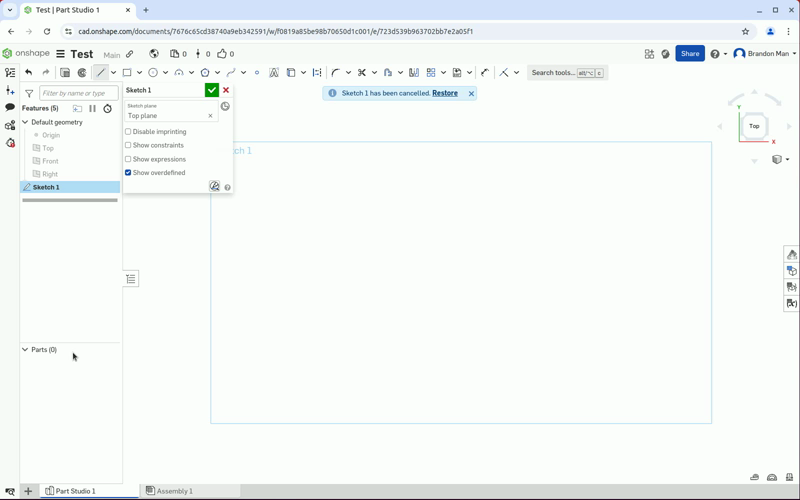
mouse_move(460, 178)
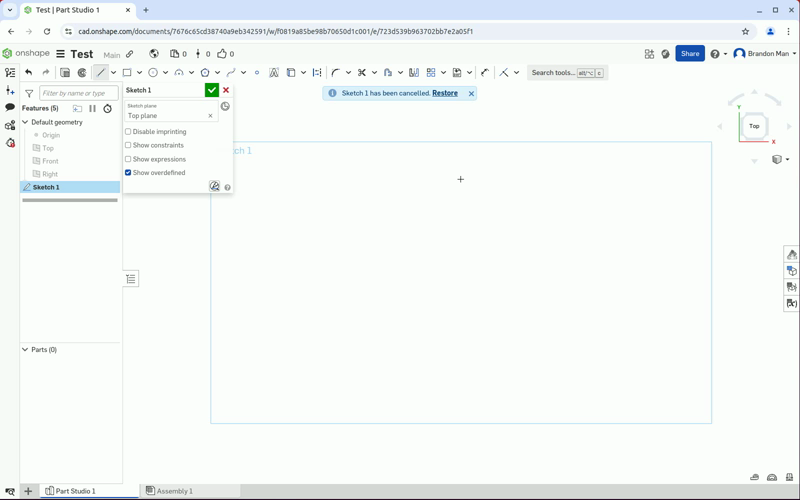
click(460, 178)
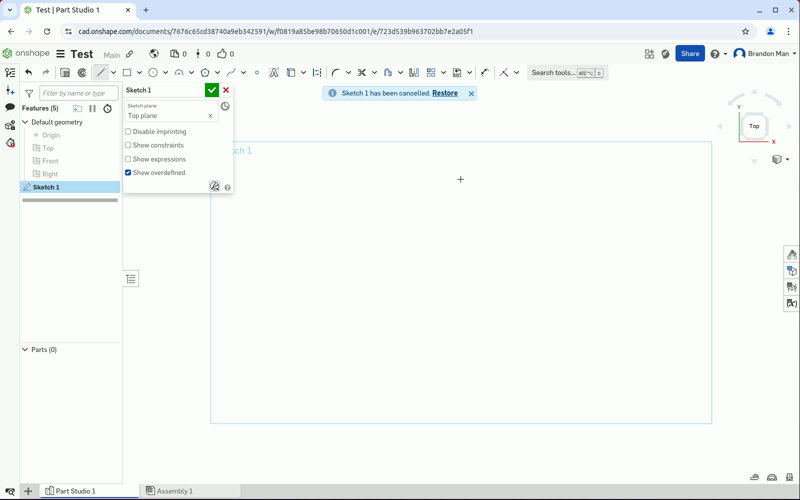
key_up(shift)
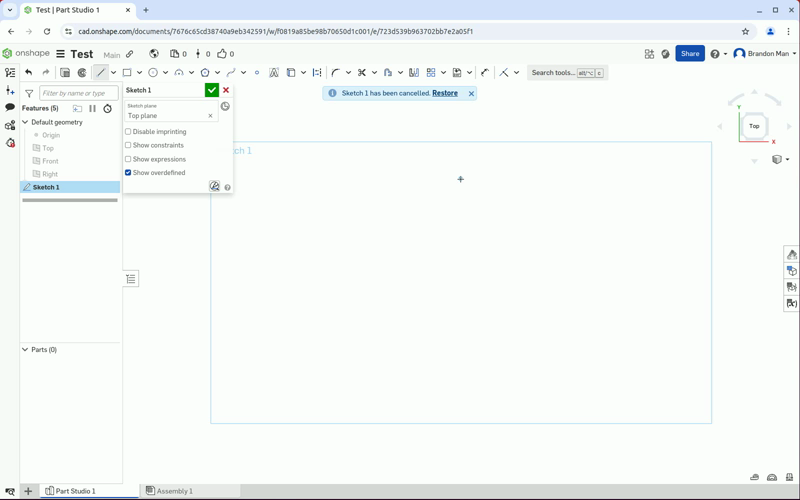
key_down(shift)
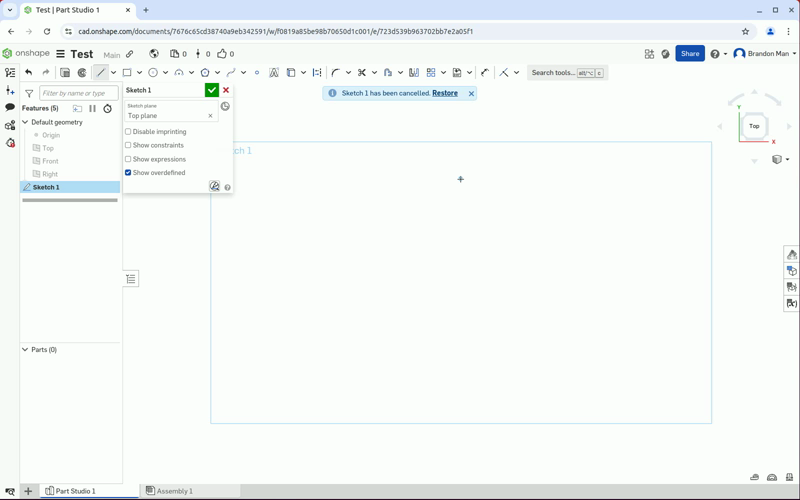
mouse_move(490, 178)
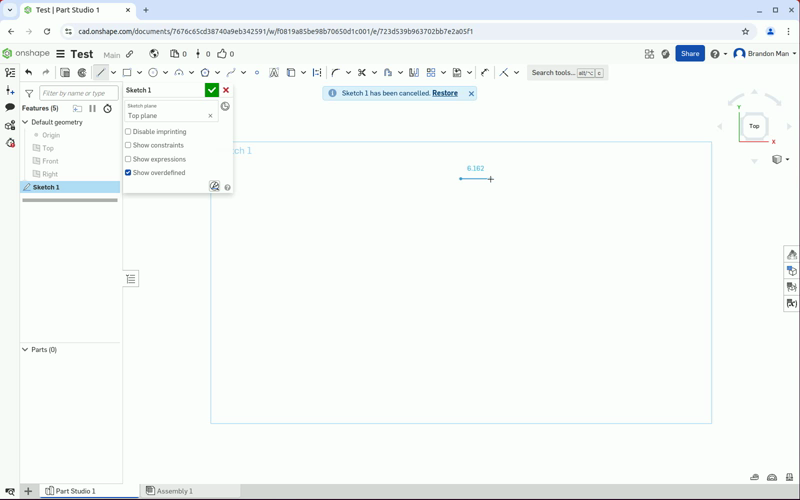
mouse_move(469, 178)
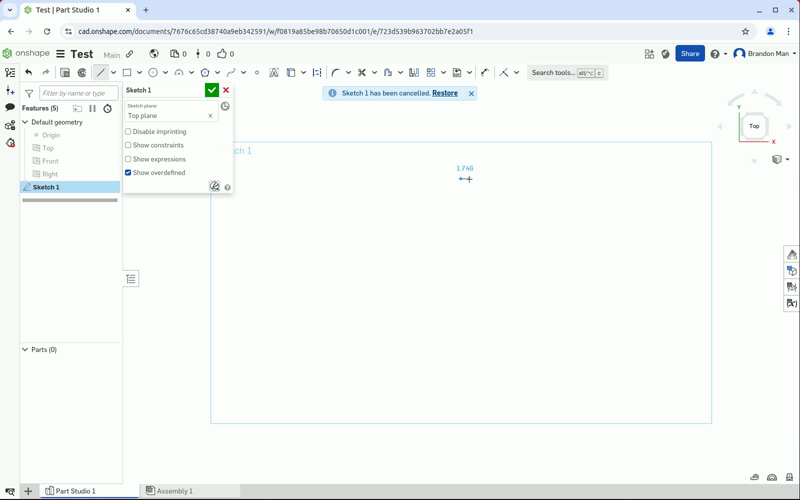
click(469, 178)
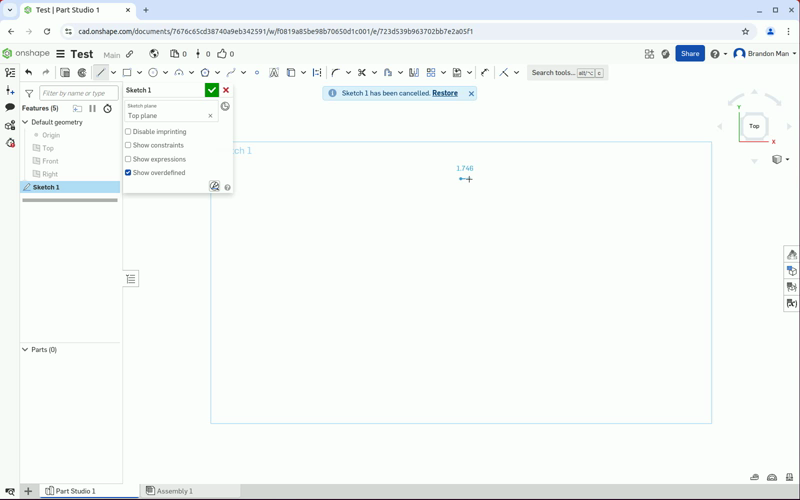
key_up(shift)
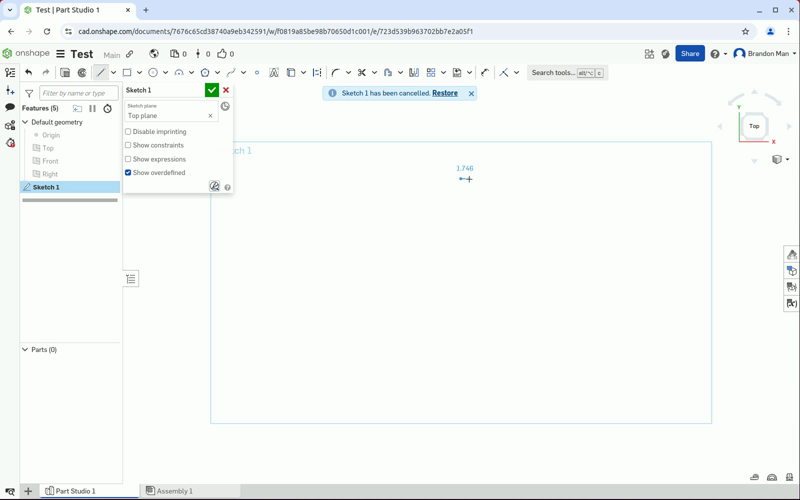
key_down(shift)
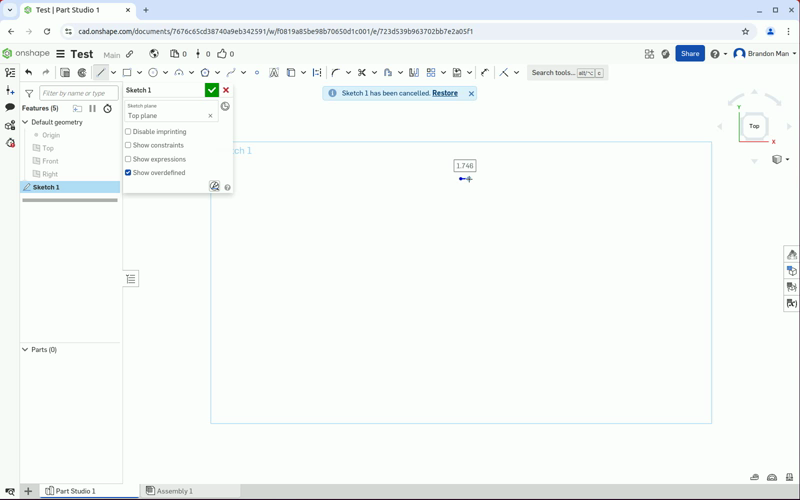
mouse_move(499, 178)
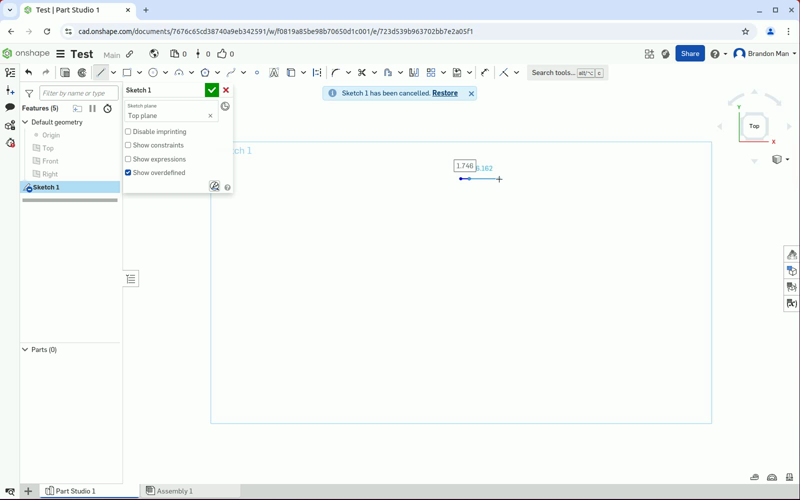
mouse_move(510, 178)
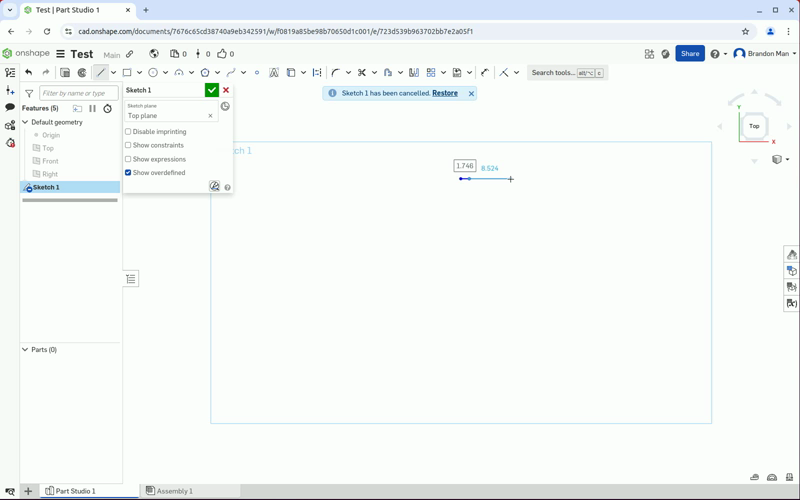
click(510, 178)
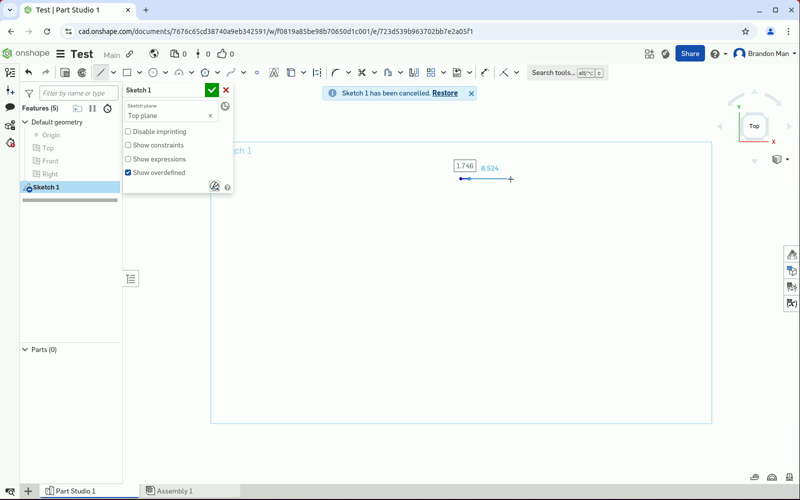
key_up(shift)
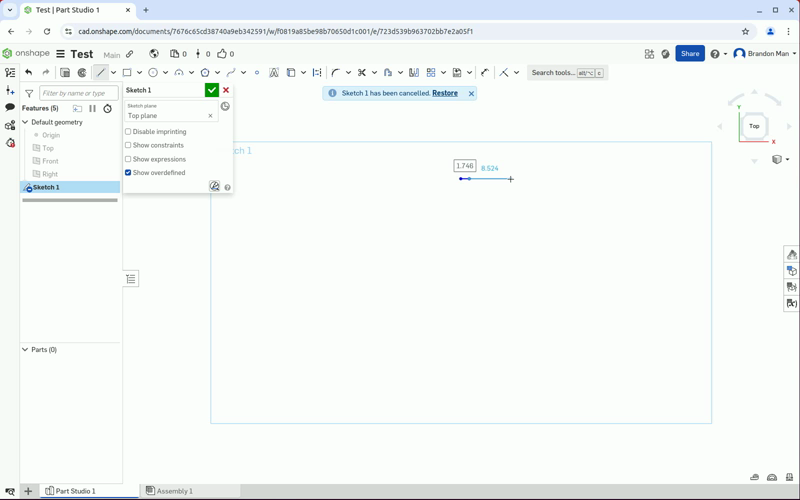
key_down(shift)
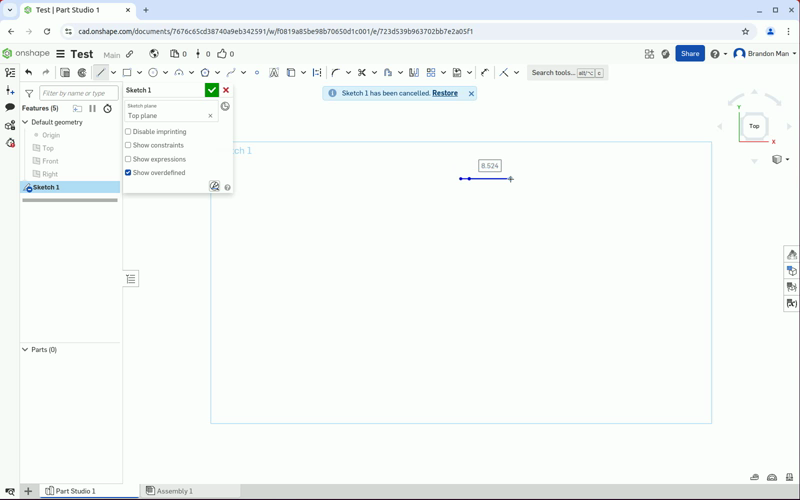
mouse_move(540, 178)
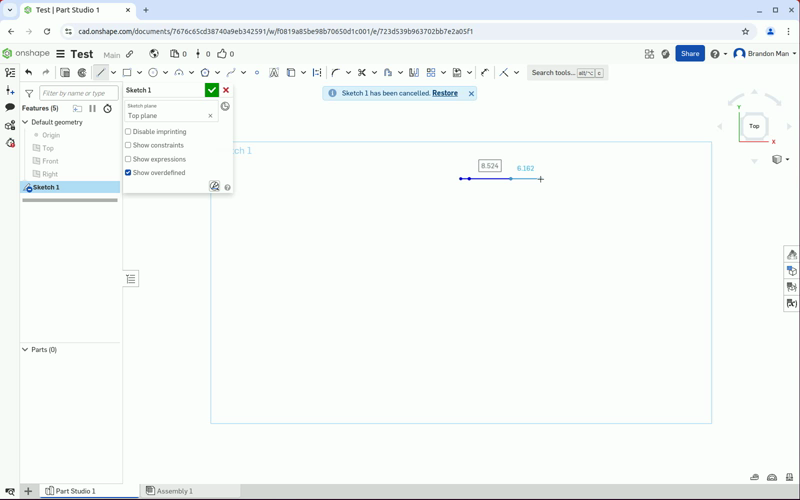
mouse_move(510, 170)
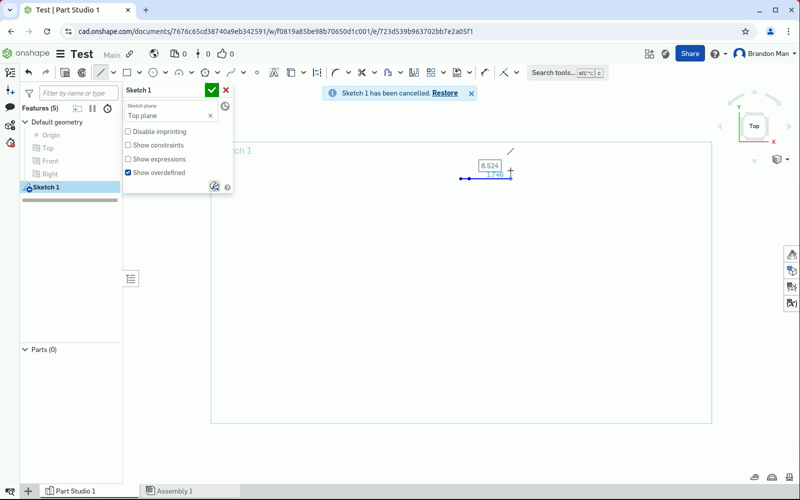
click(510, 170)
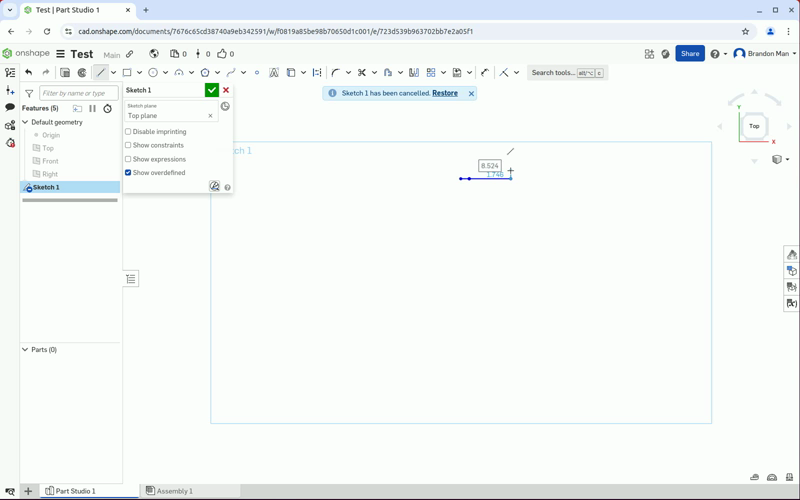
key_up(shift)
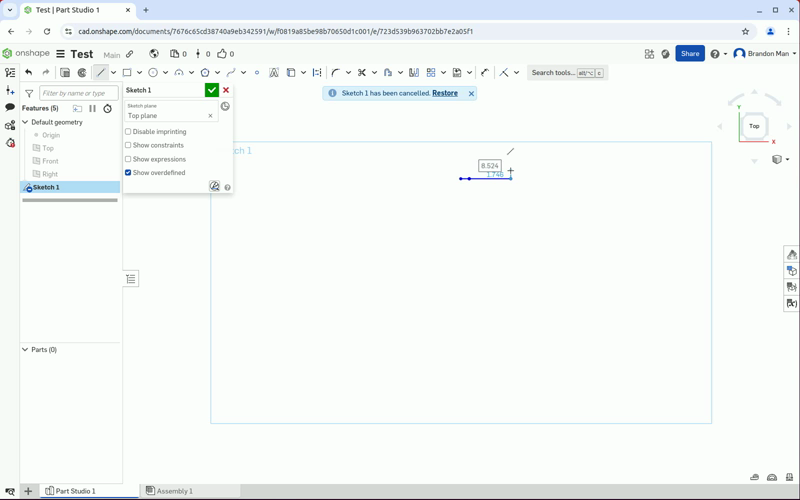
key_down(shift)
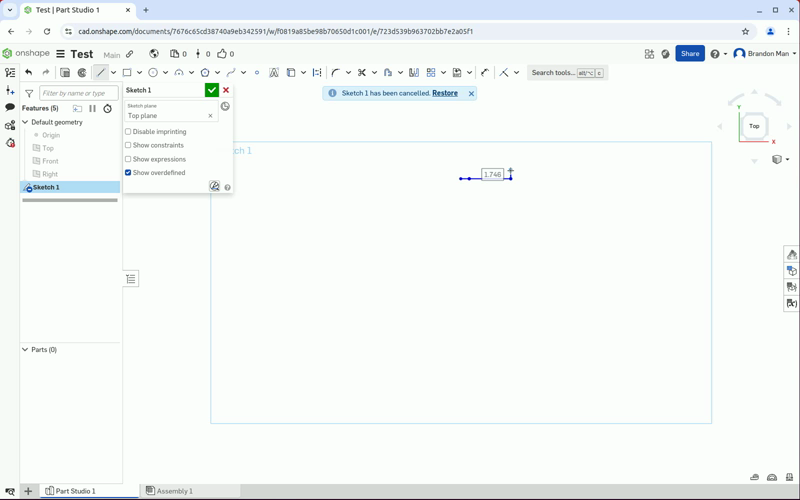
mouse_move(540, 170)
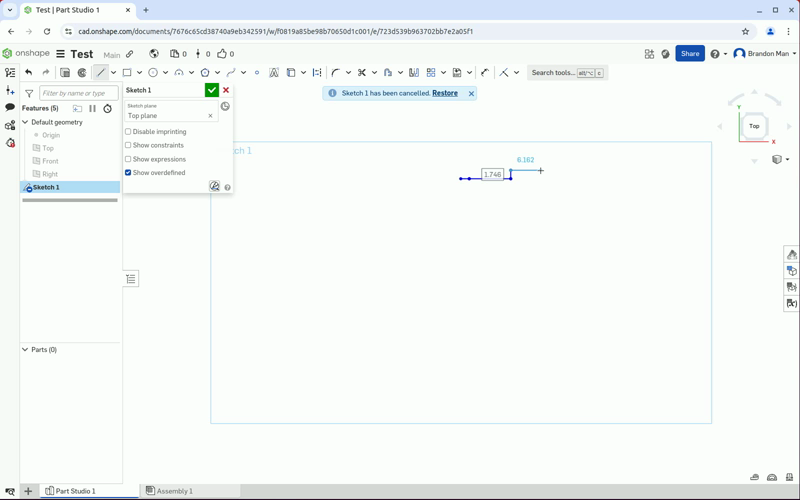
mouse_move(460, 170)
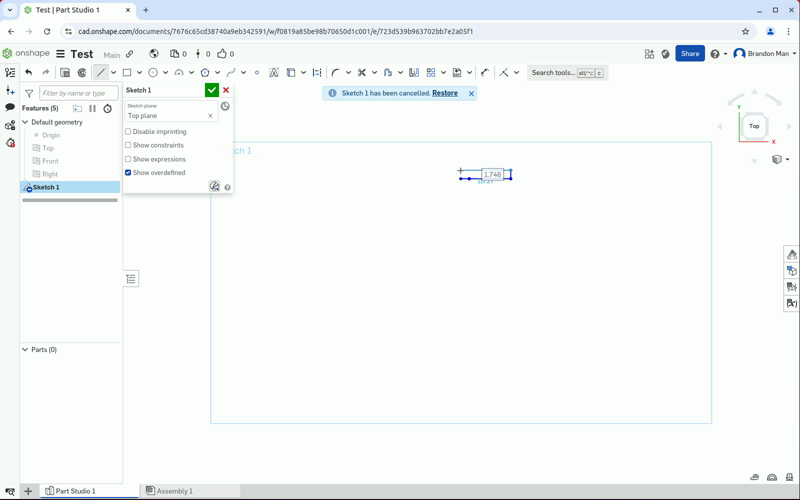
click(460, 170)
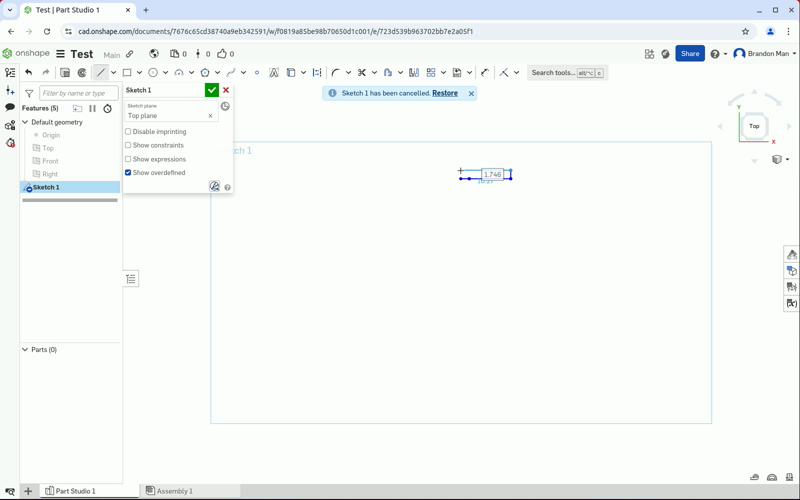
key_up(shift)
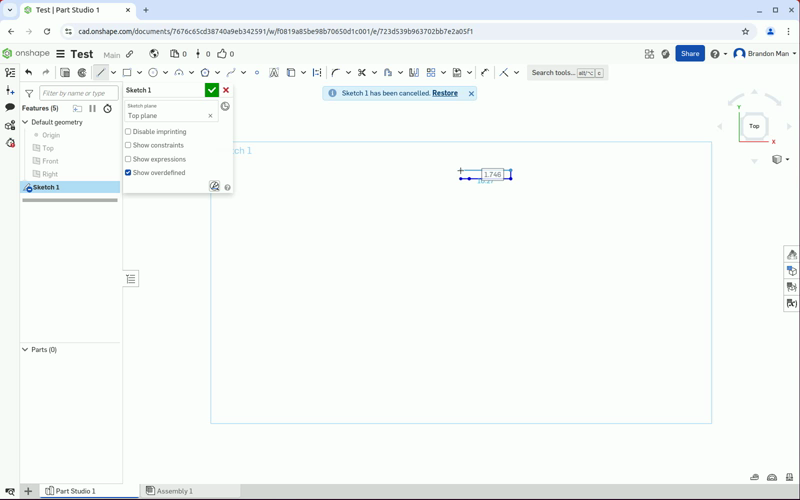
mouse_move(490, 170)
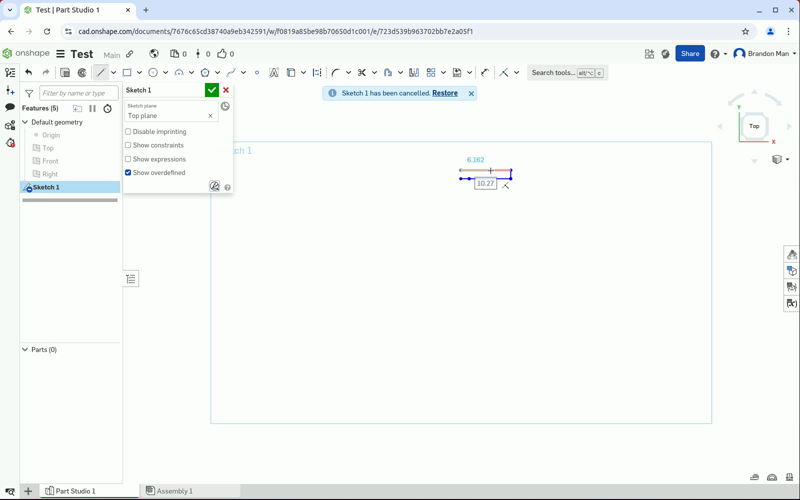
key_down(shift)
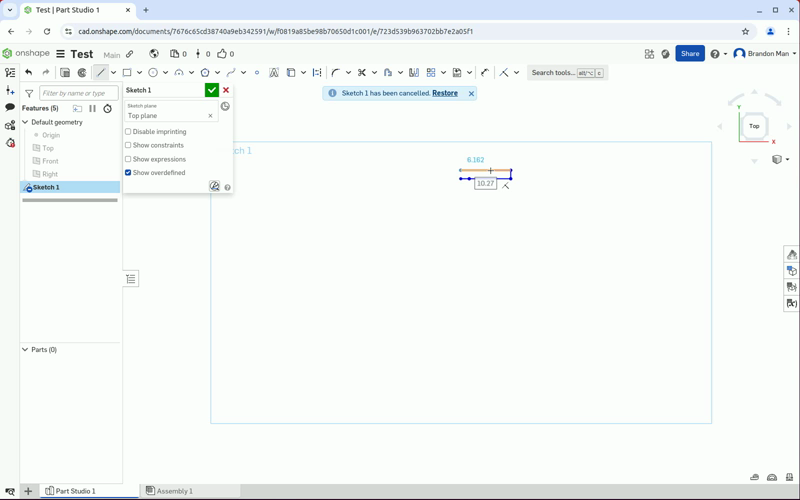
mouse_move(460, 178)
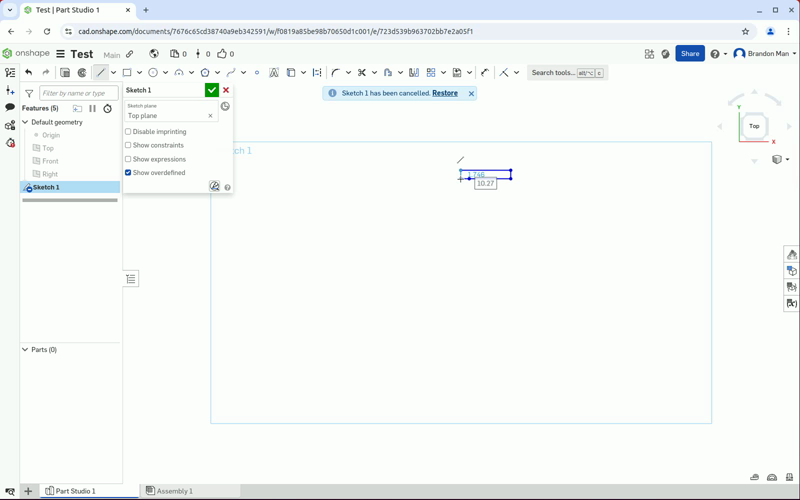
key_up(shift)
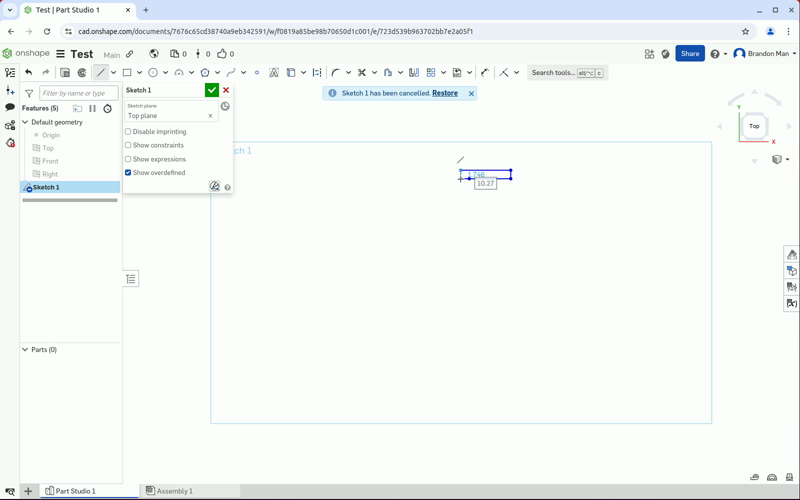
click(460, 178)
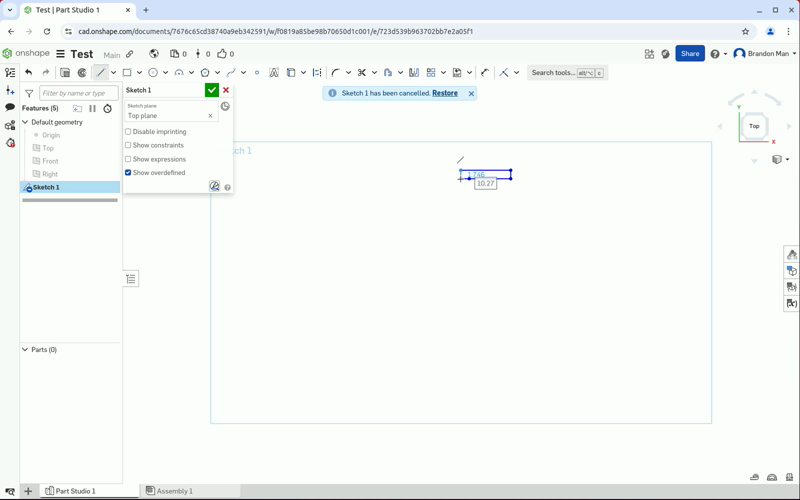
key(esc)
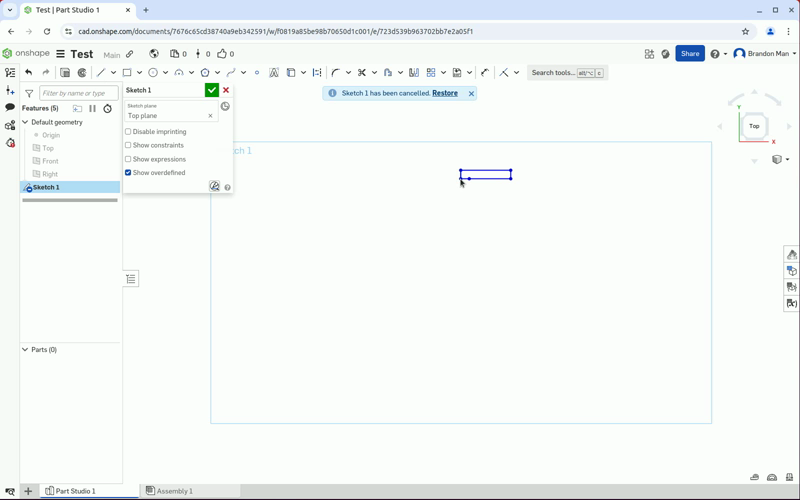
mouse_move(482, 178)
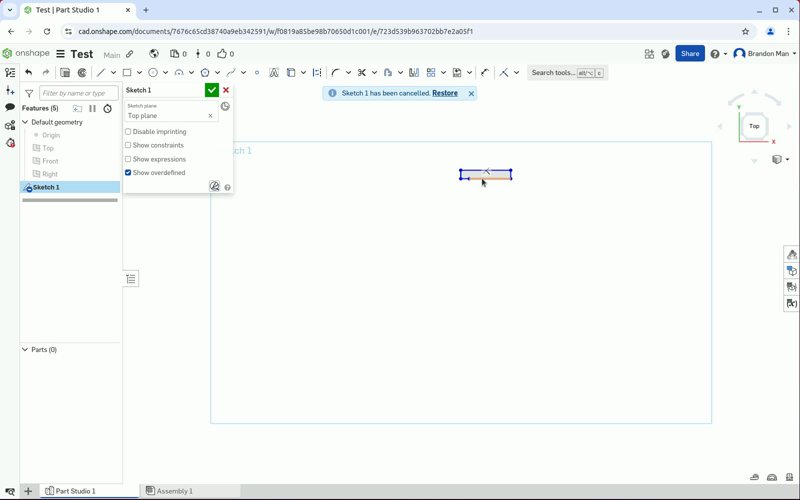
scroll(6)
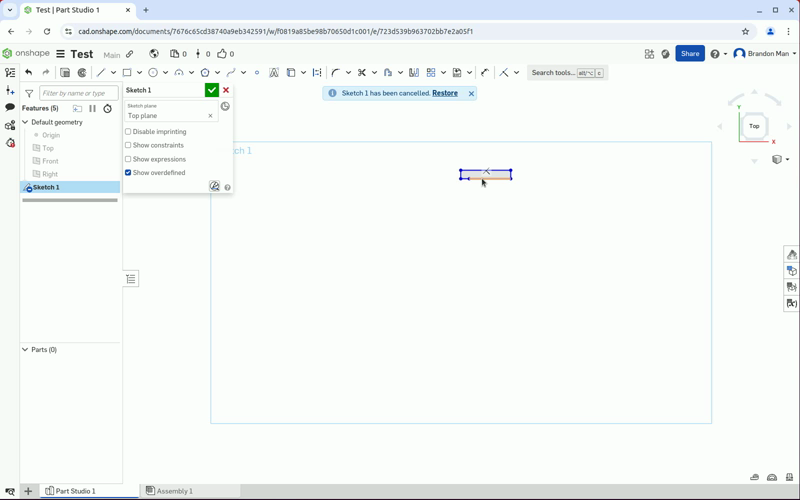
scroll(6)
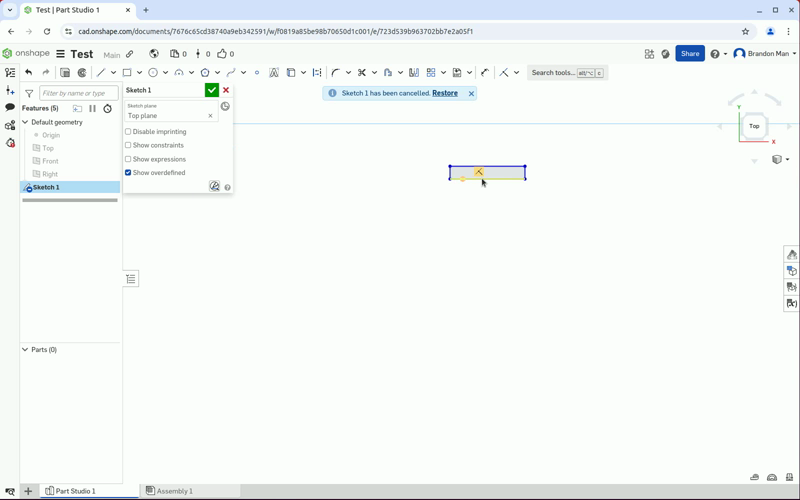
scroll(6)
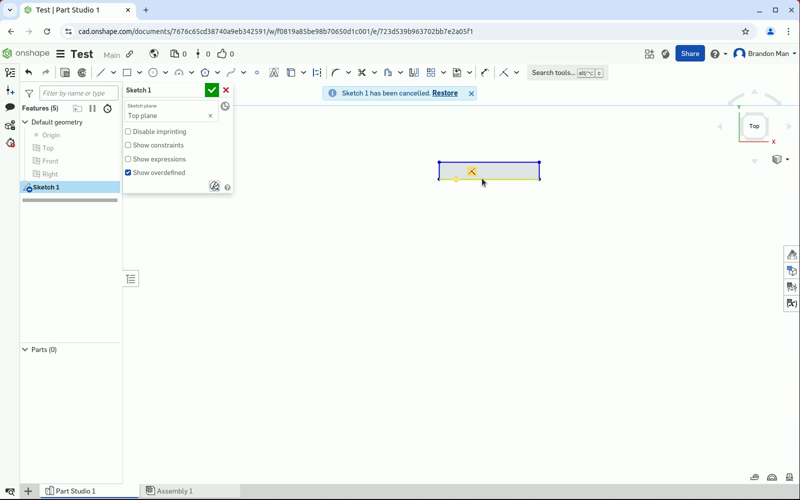
scroll(6)
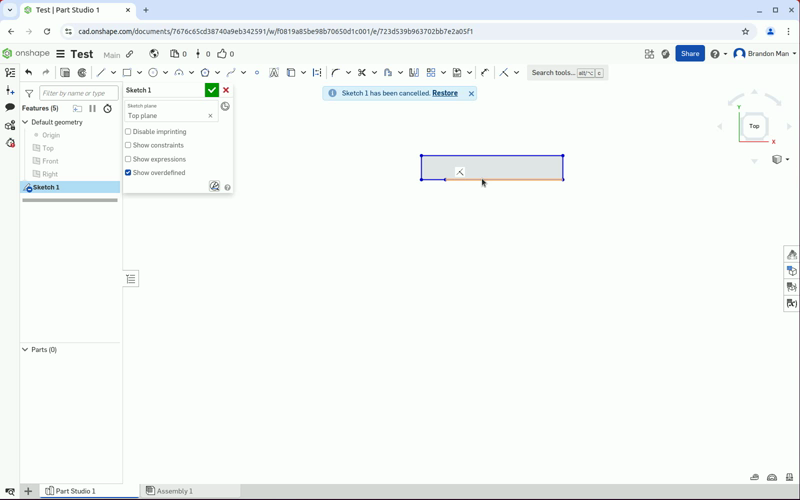
scroll(6)
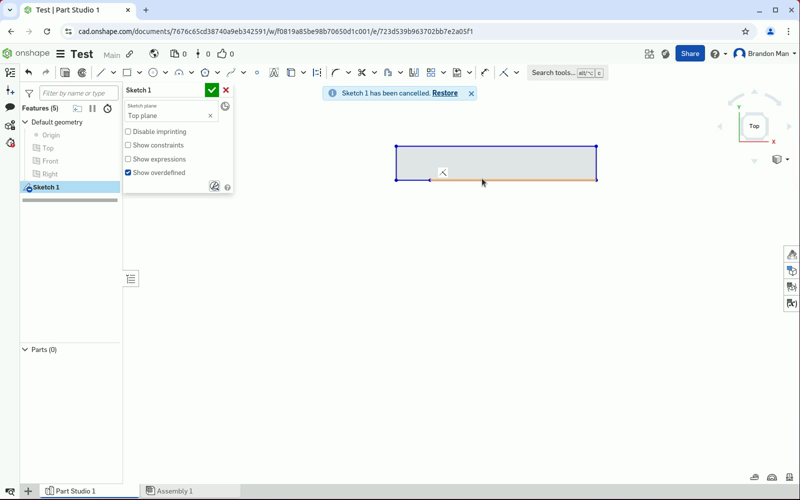
scroll(6)
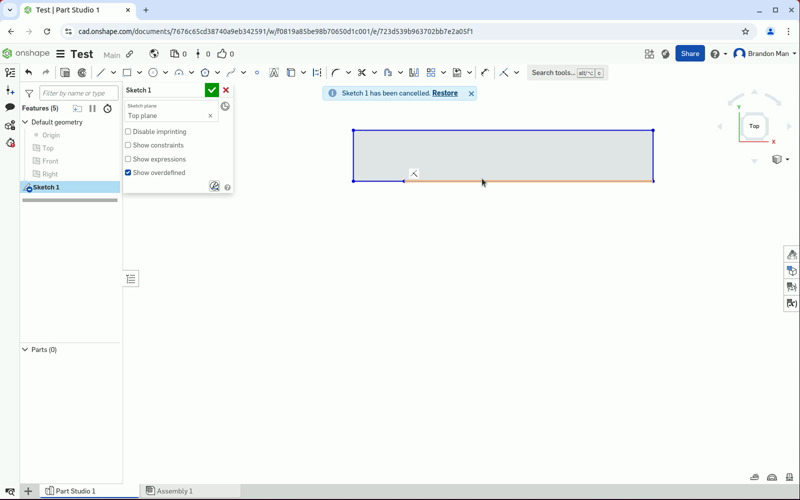
scroll(6)
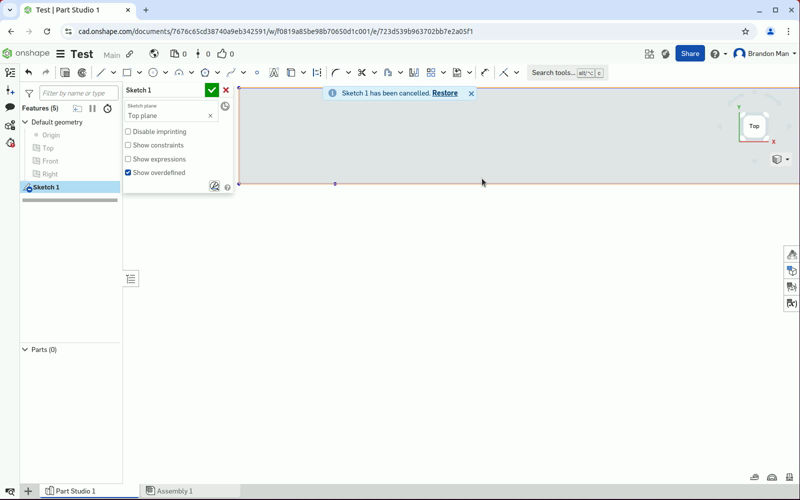
click(482, 178)
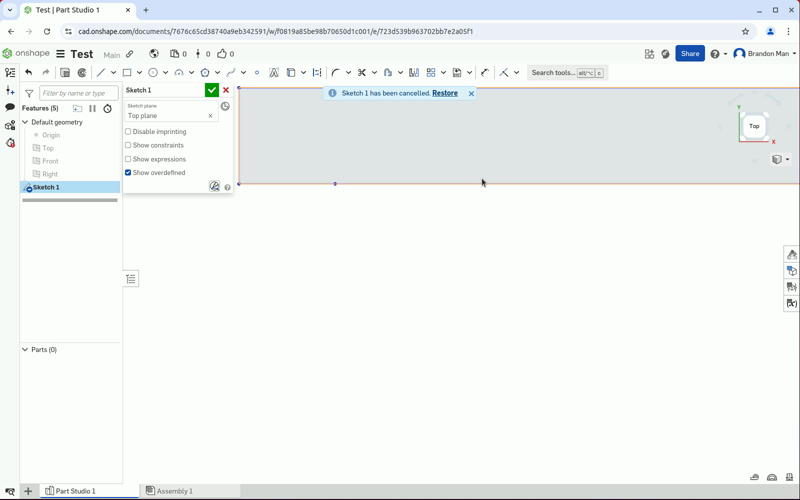
scroll(-6)
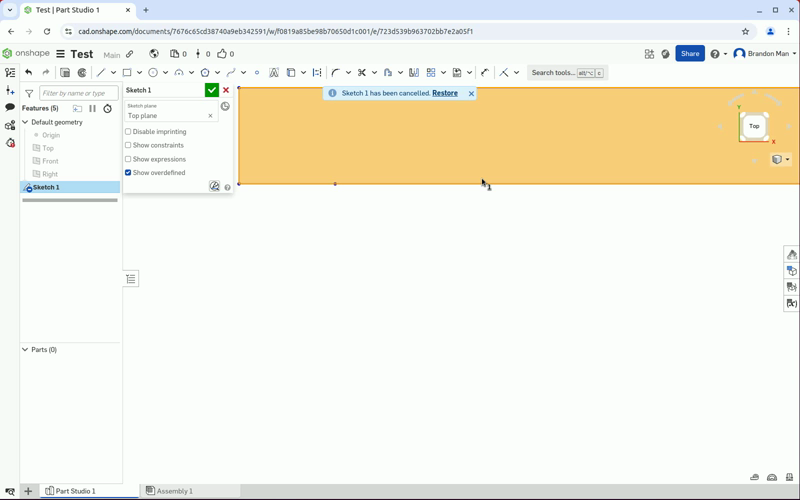
scroll(-6)
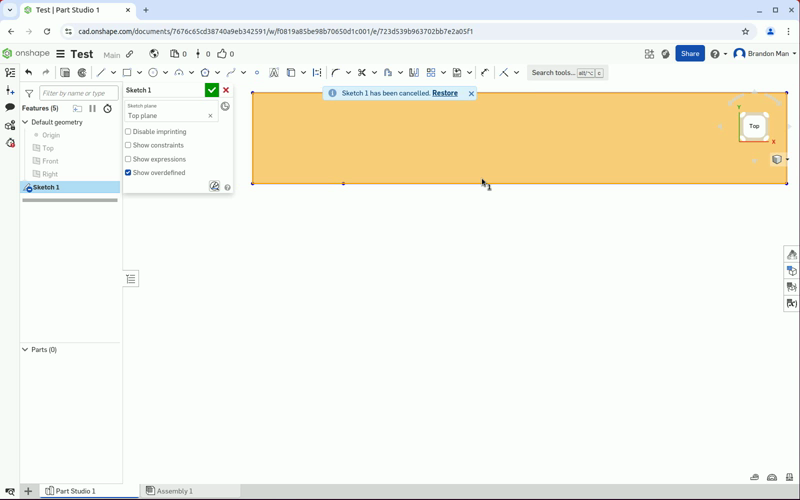
scroll(-6)
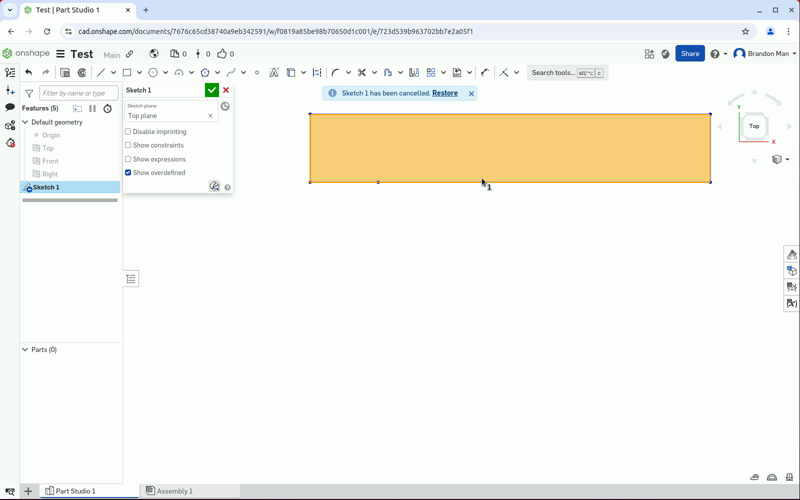
scroll(-6)
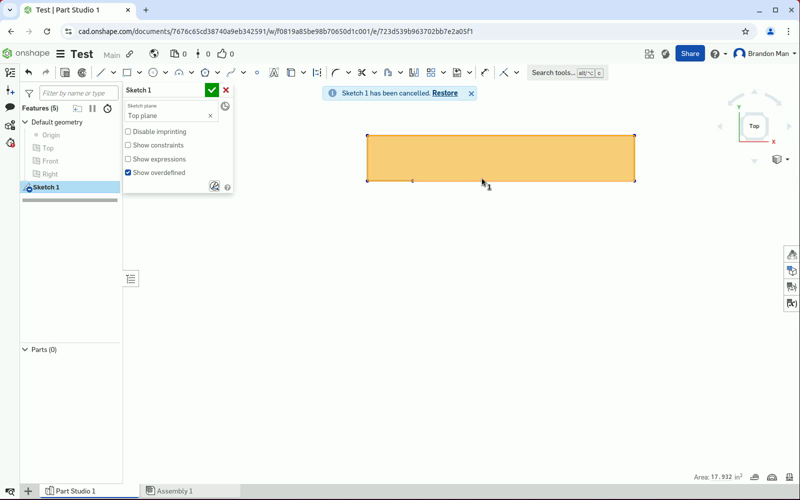
scroll(-6)
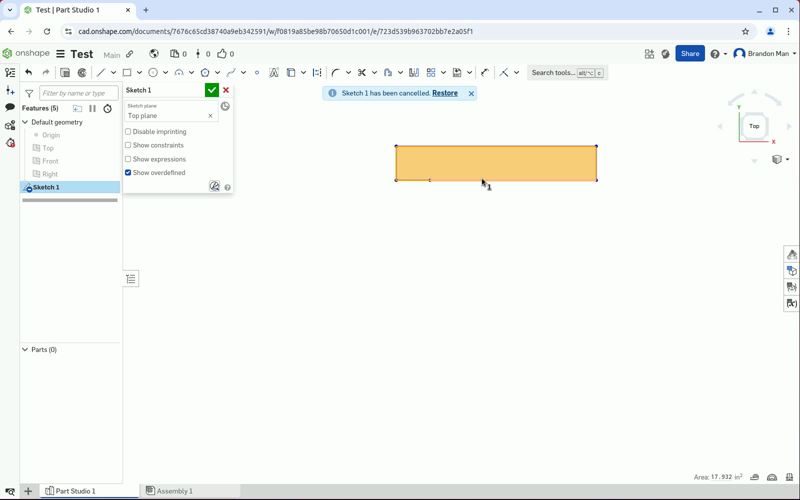
scroll(-6)
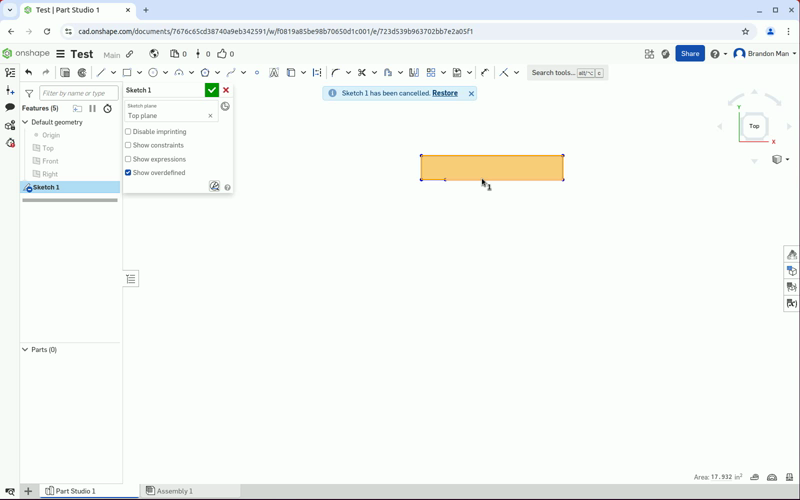
scroll(-6)
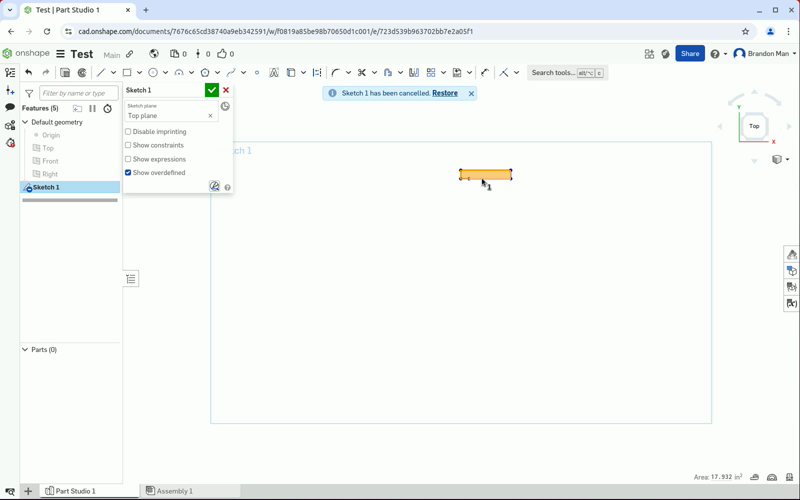
mouse_move(73, 352)
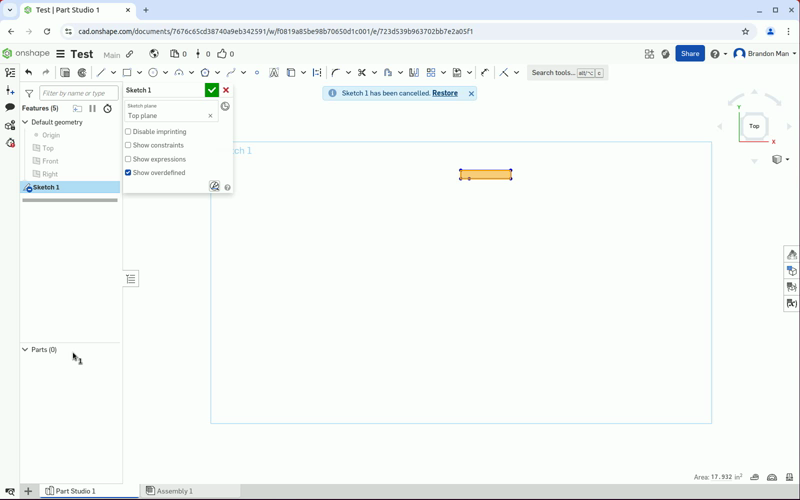
key(shift+y)
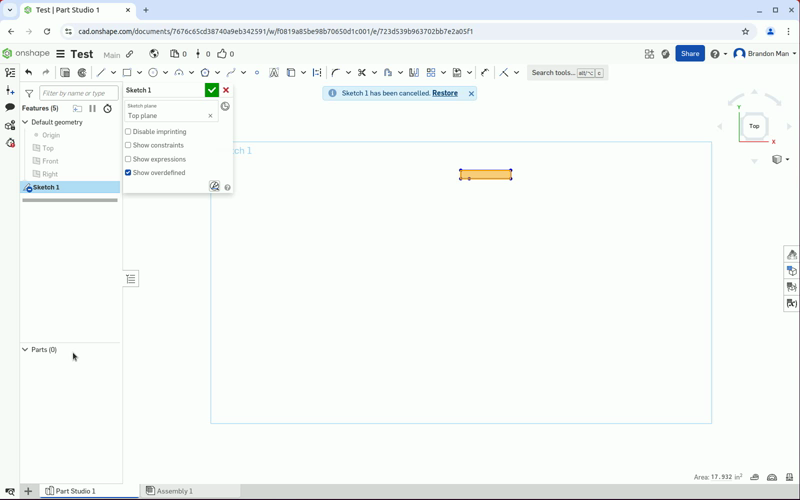
key(shift+e)
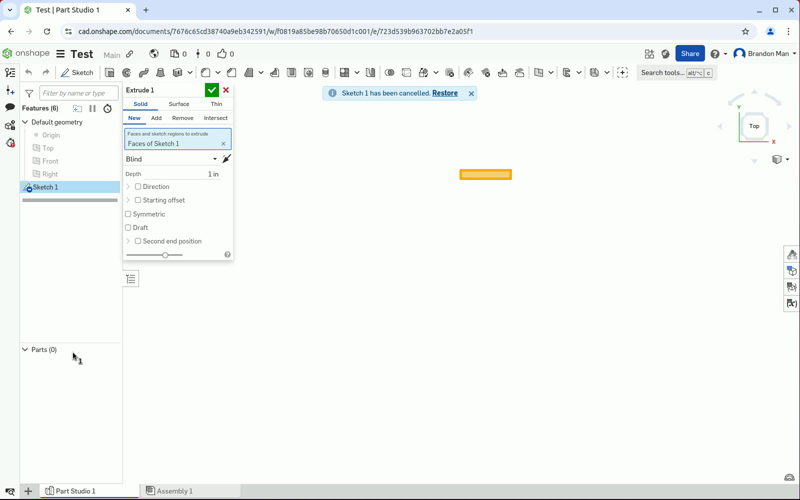
mouse_move(143, 106)
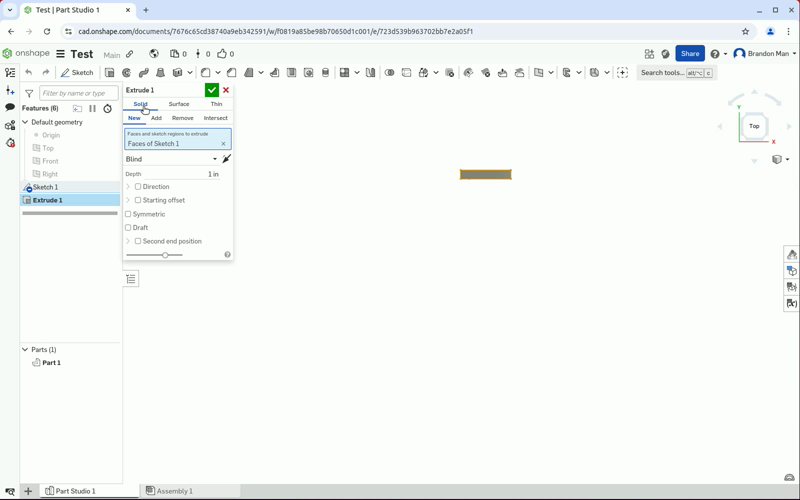
click(143, 106)
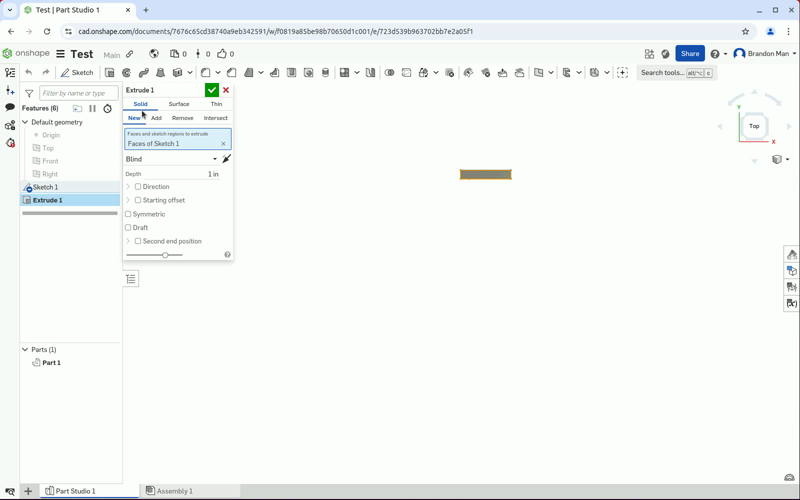
mouse_move(137, 120)
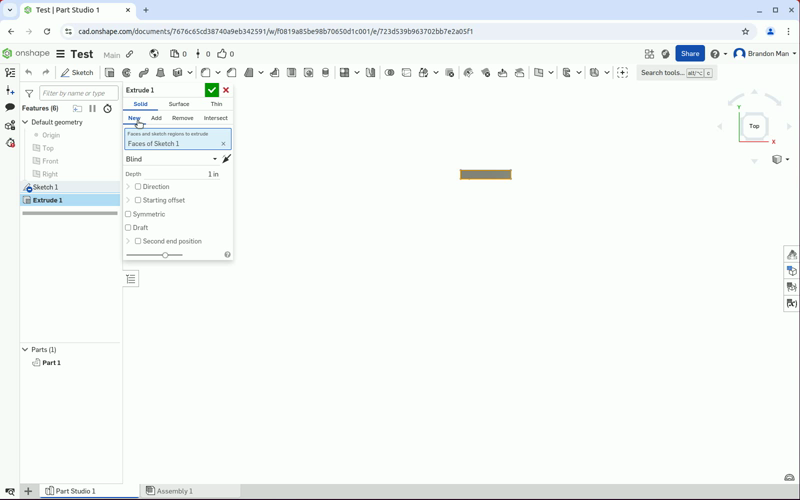
click(137, 120)
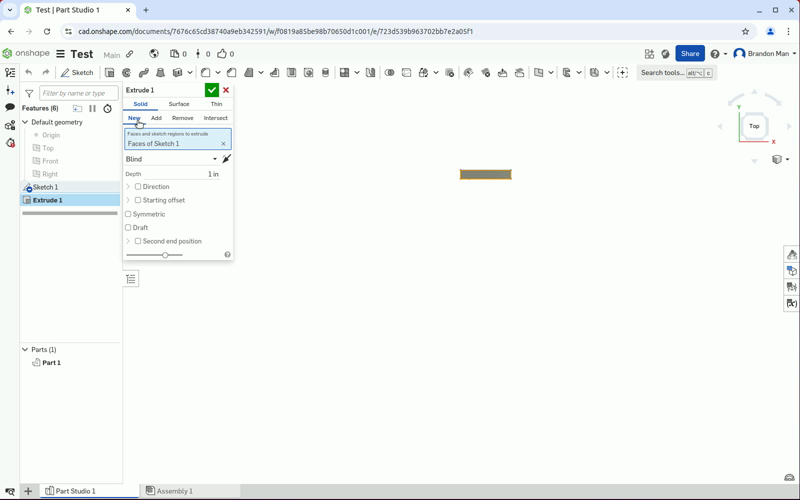
key(tab, 4)
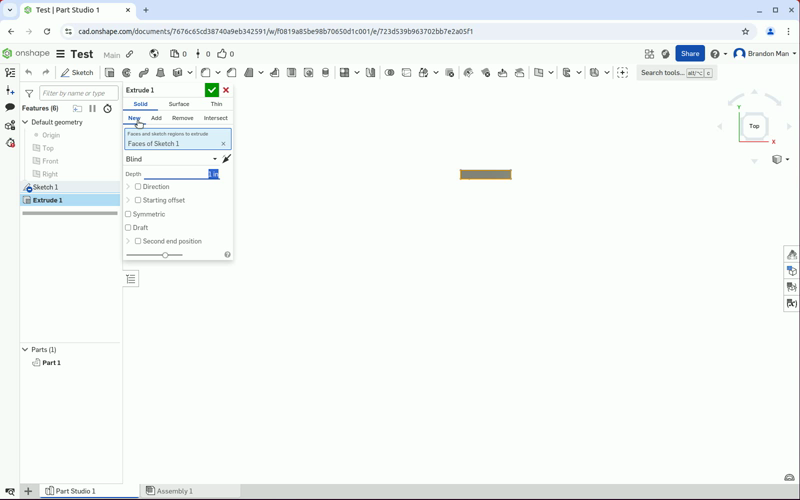
text(3.37)
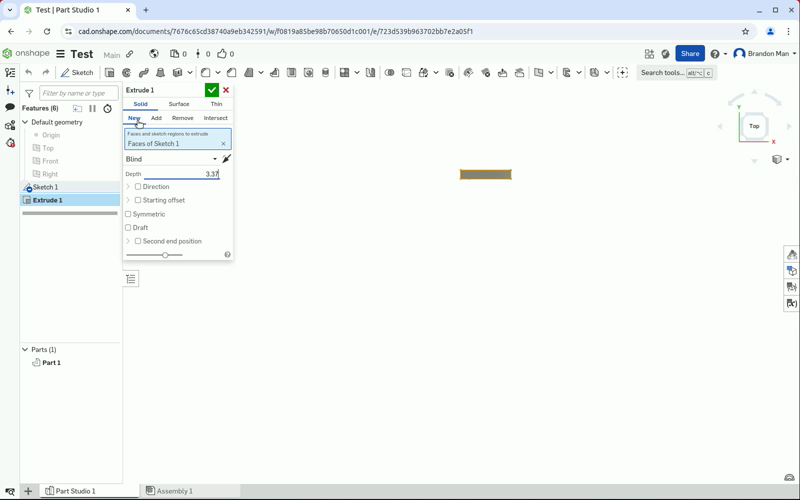
key(enter)
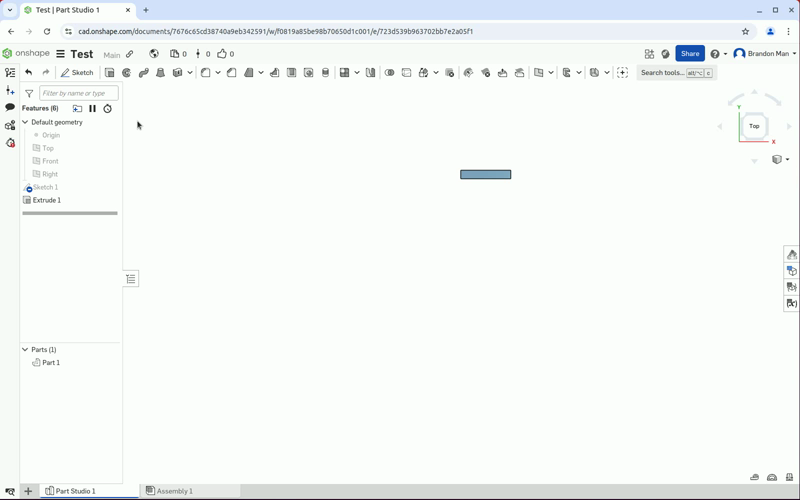
key(shift+h)
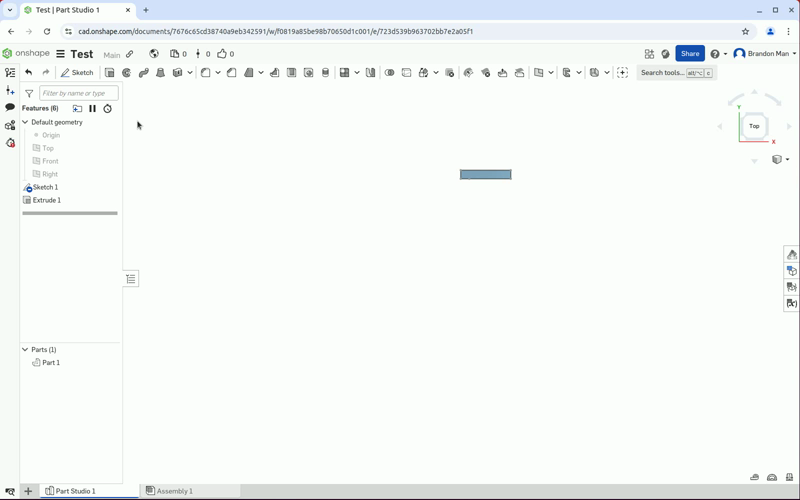
key(shift+h)
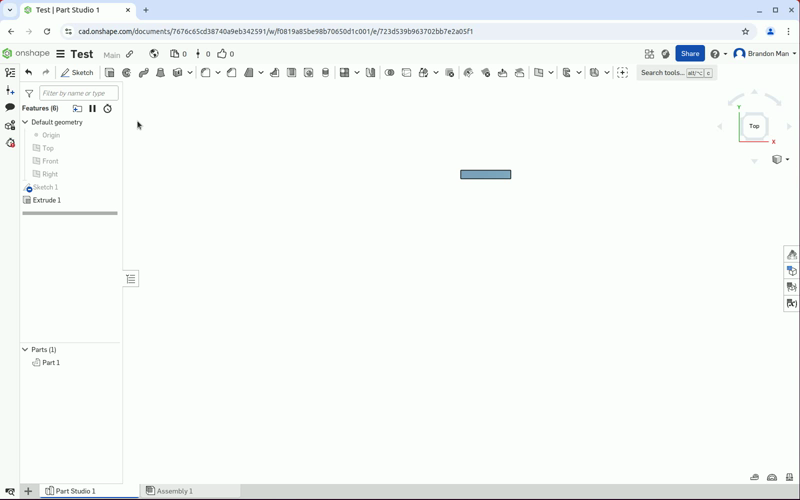
mouse_move(73, 189)
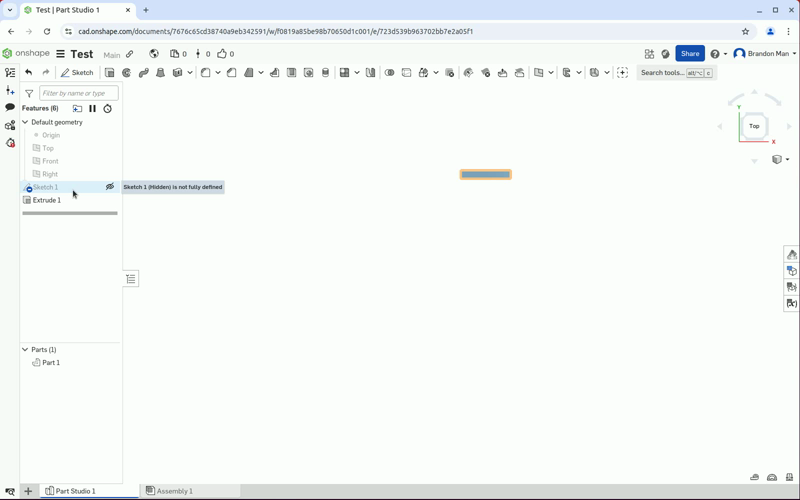
click(73, 189)
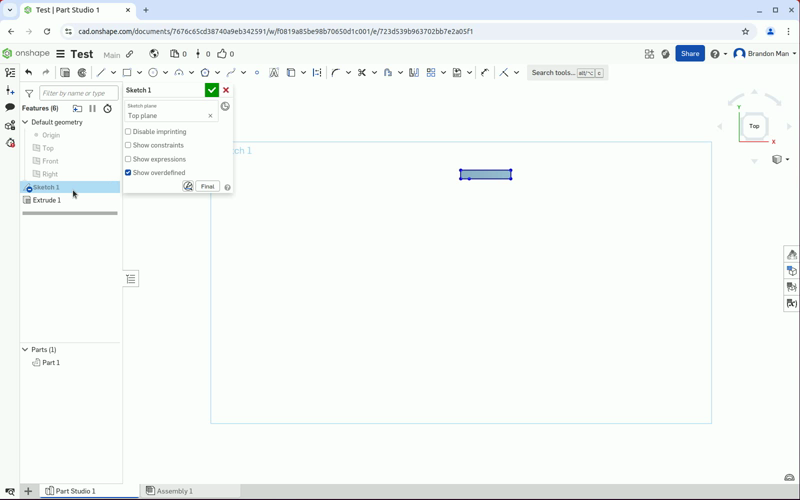
mouse_move(229, 92)
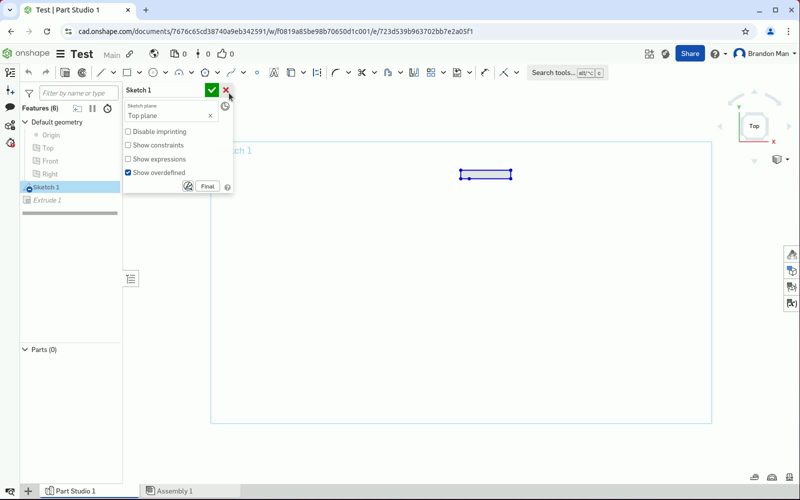
click(229, 92)
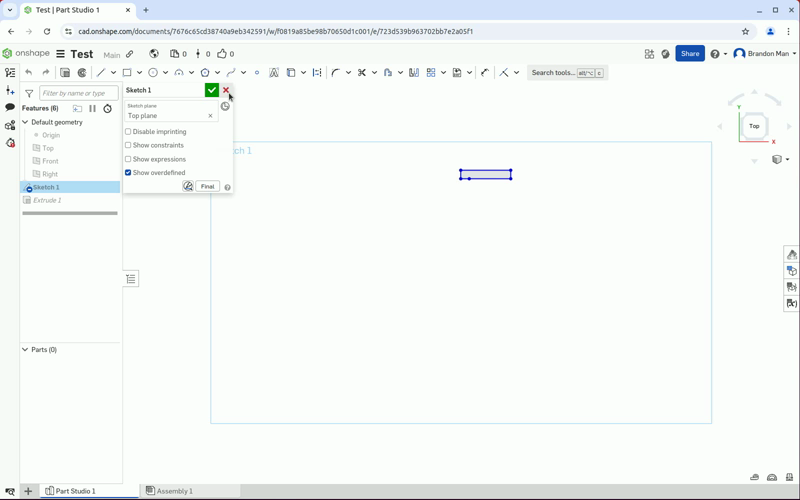
key(shift+s)
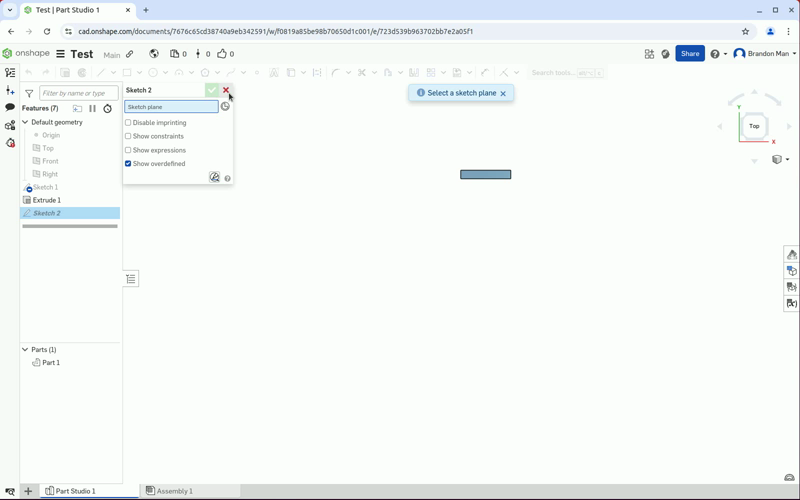
mouse_move(73, 150)
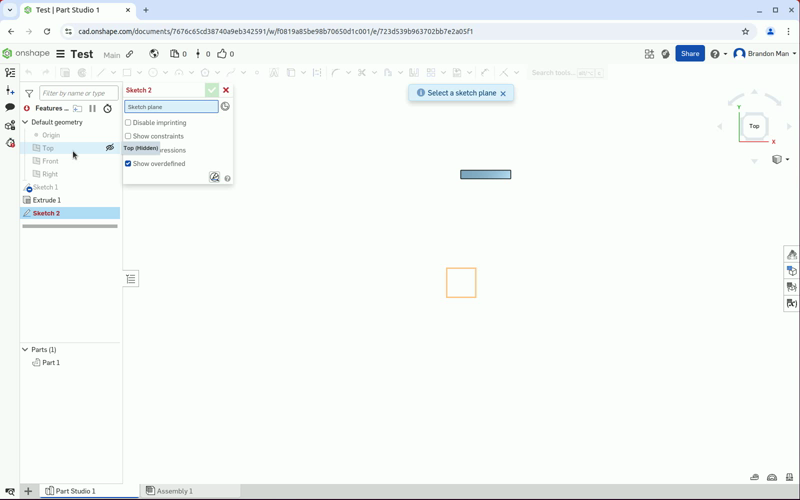
click(73, 150)
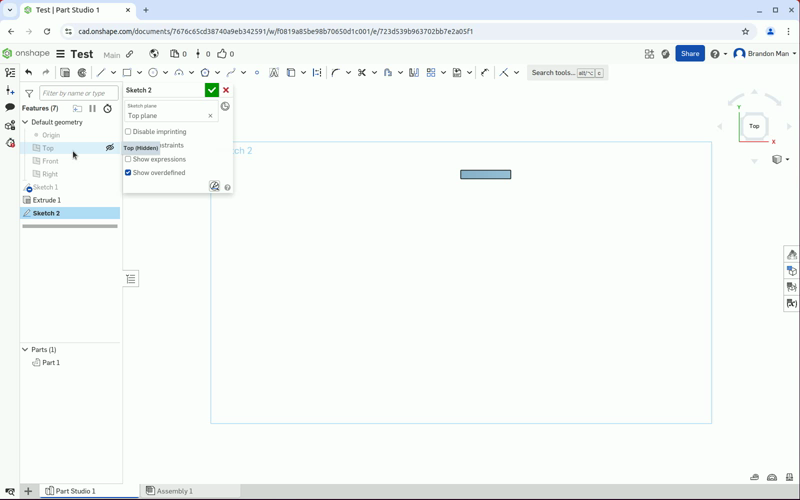
mouse_move(73, 352)
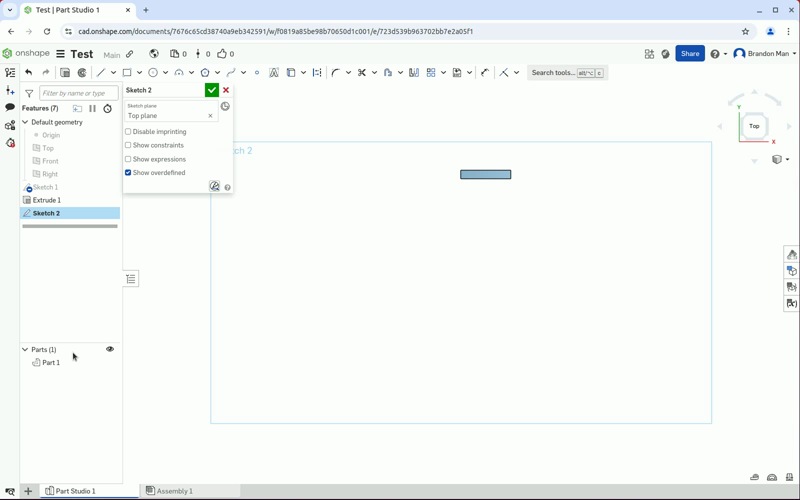
key(y)
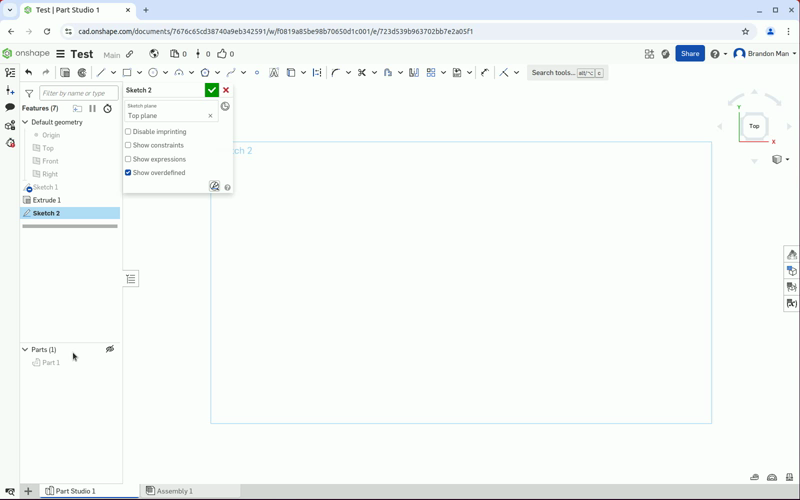
key(l)
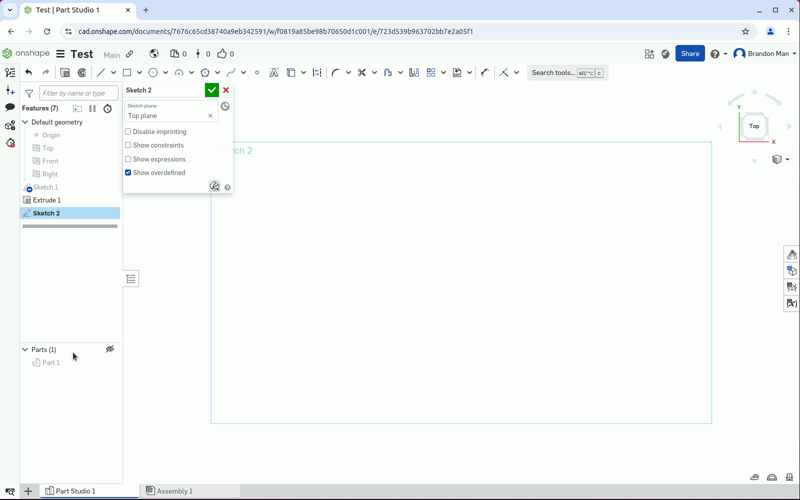
key_down(shift)
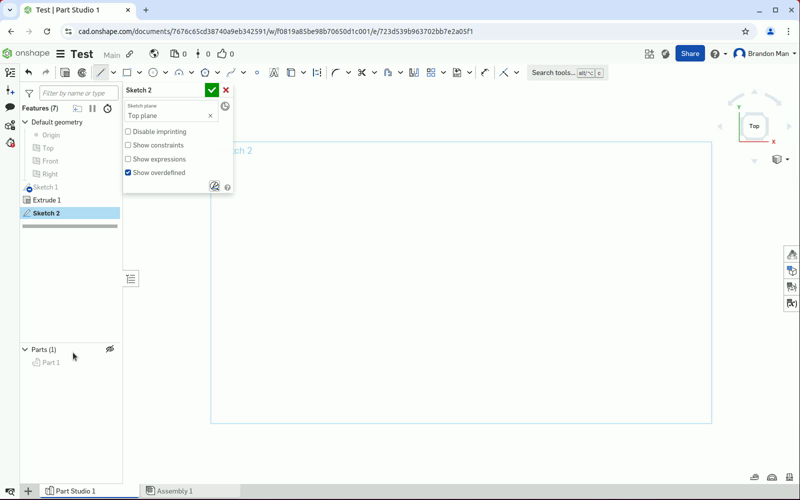
mouse_move(460, 282)
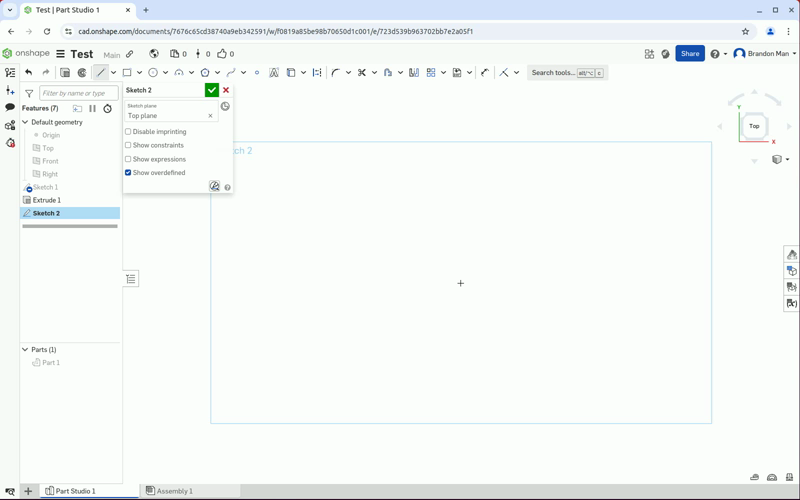
click(460, 282)
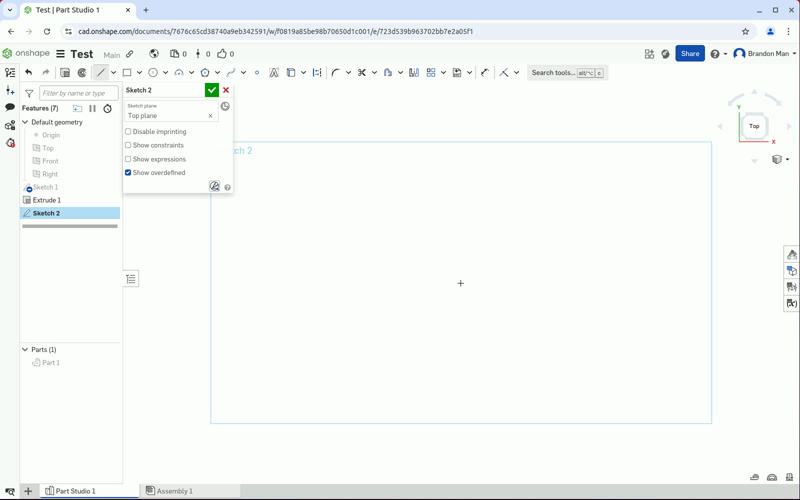
key_up(shift)
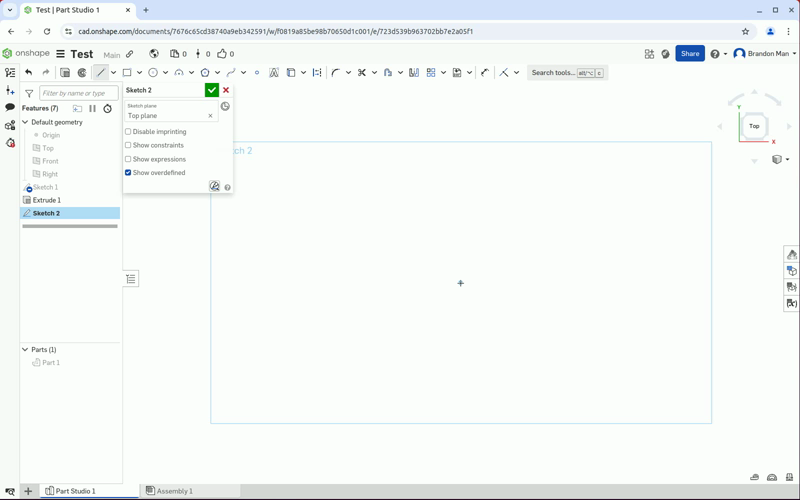
key_down(shift)
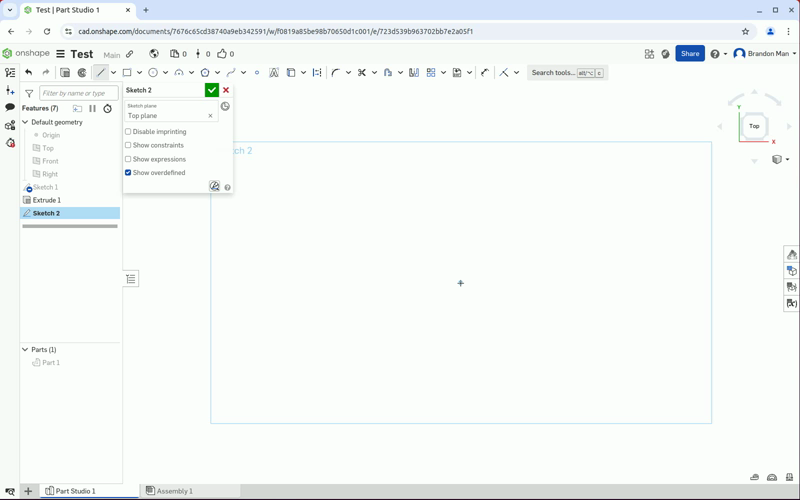
mouse_move(490, 282)
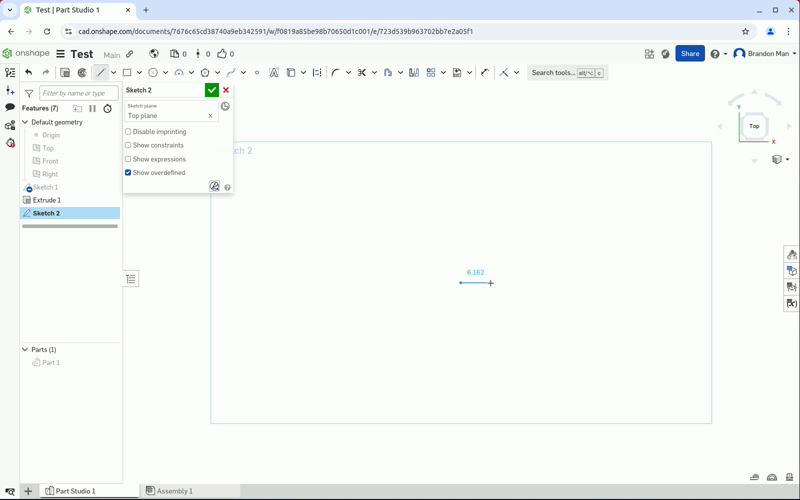
mouse_move(468, 282)
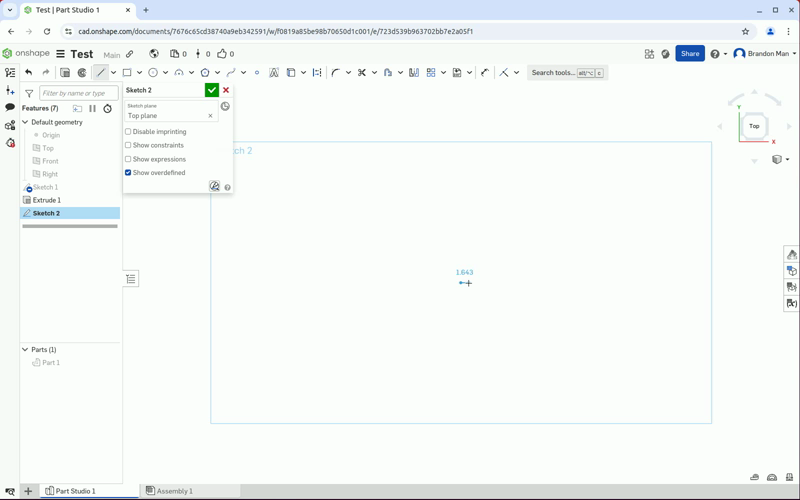
click(468, 282)
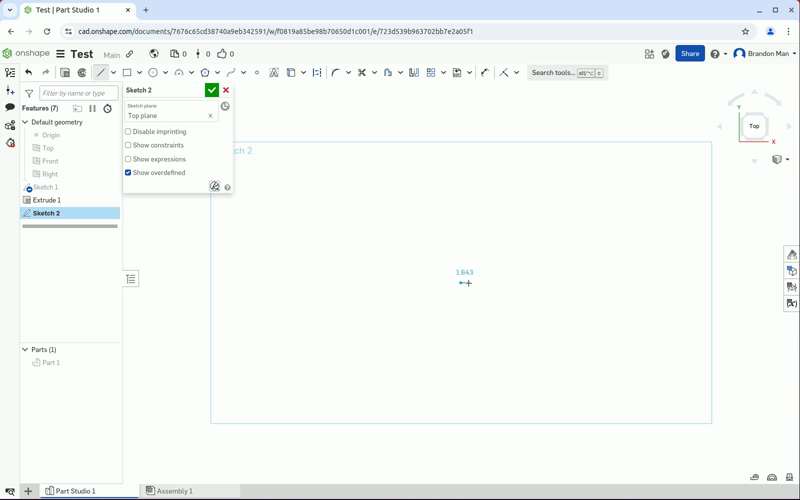
key_up(shift)
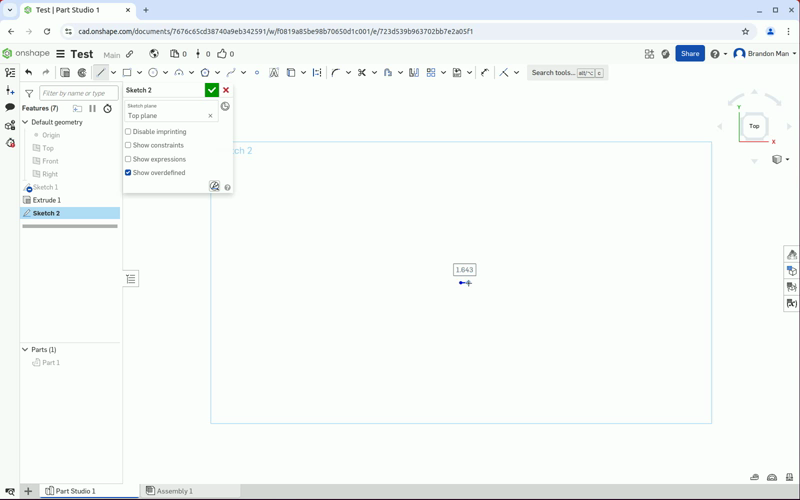
key_down(shift)
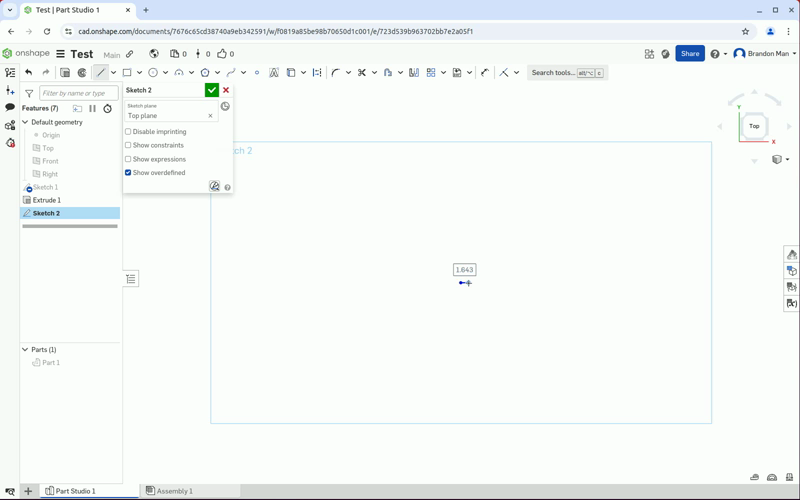
mouse_move(498, 282)
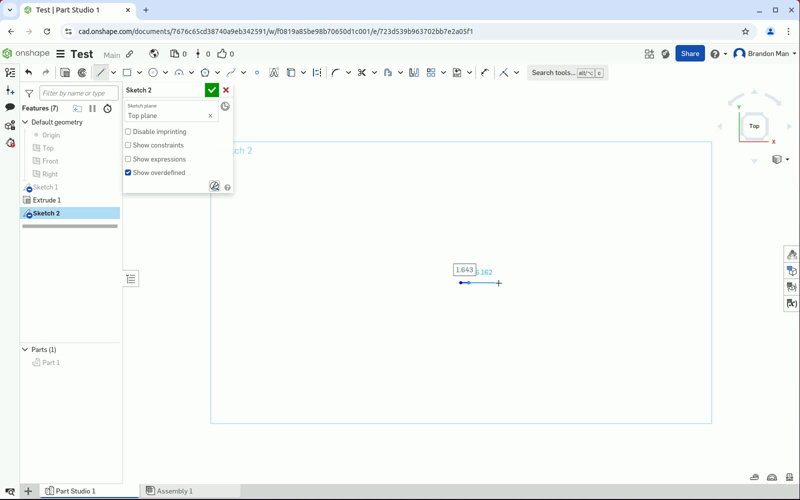
mouse_move(468, 275)
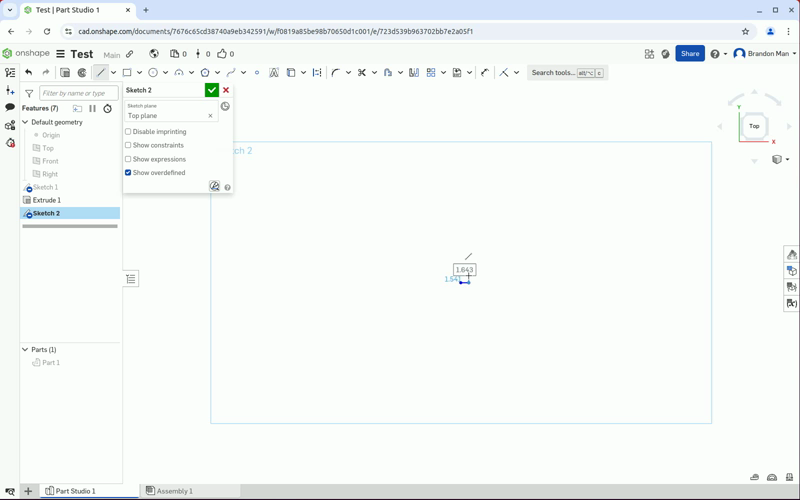
click(468, 275)
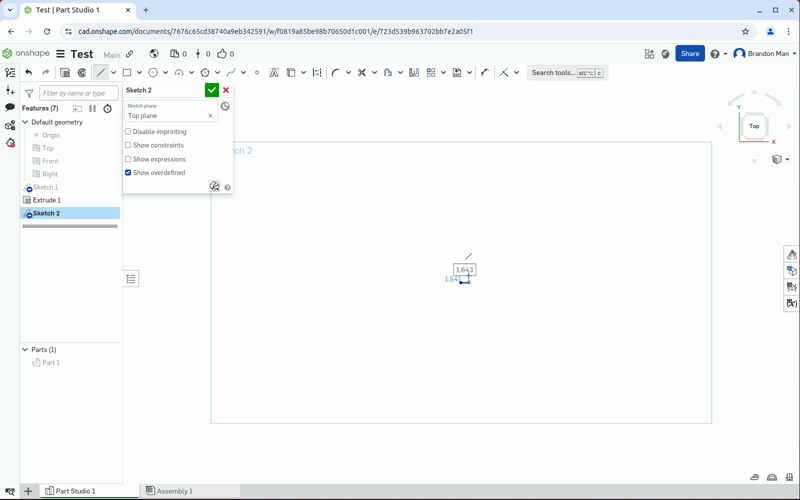
key_up(shift)
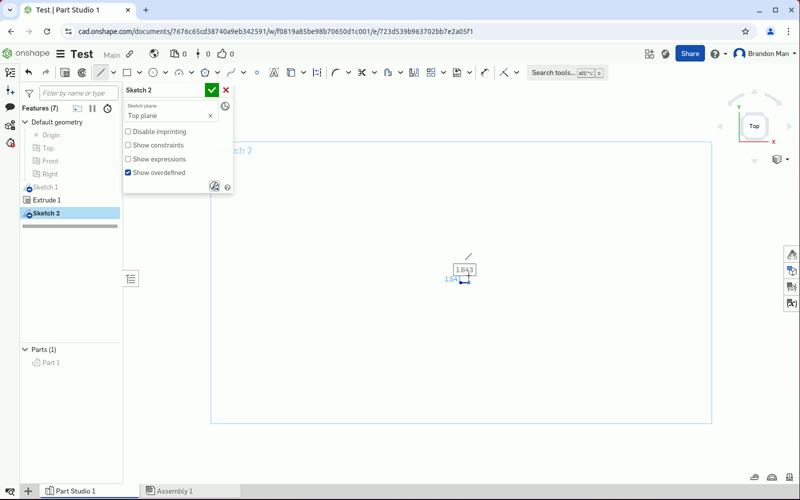
key_down(shift)
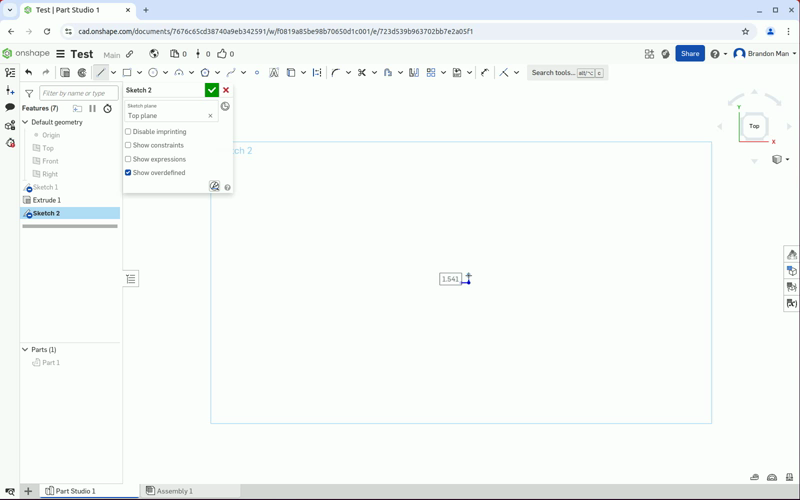
mouse_move(498, 275)
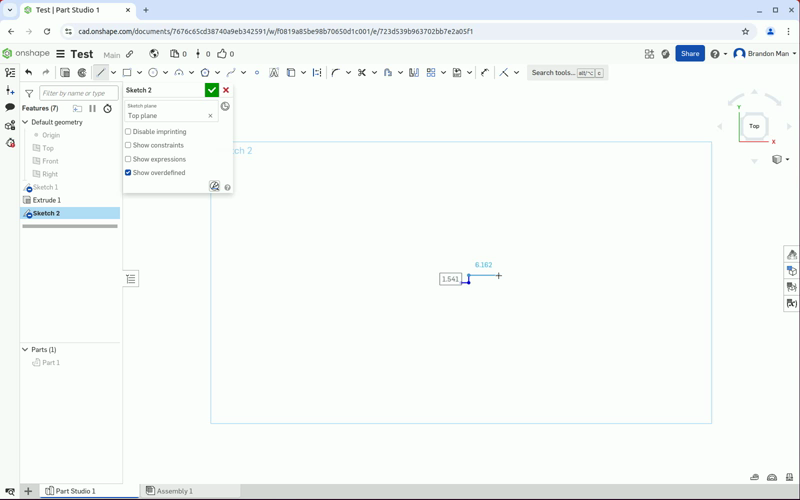
mouse_move(468, 266)
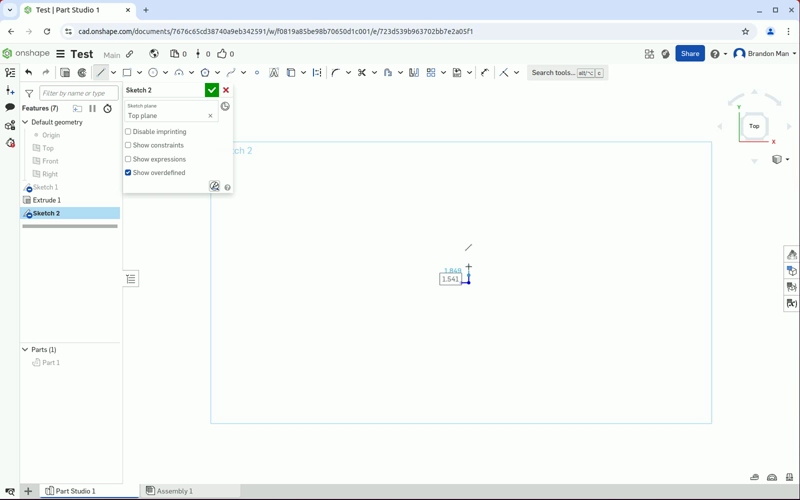
click(468, 266)
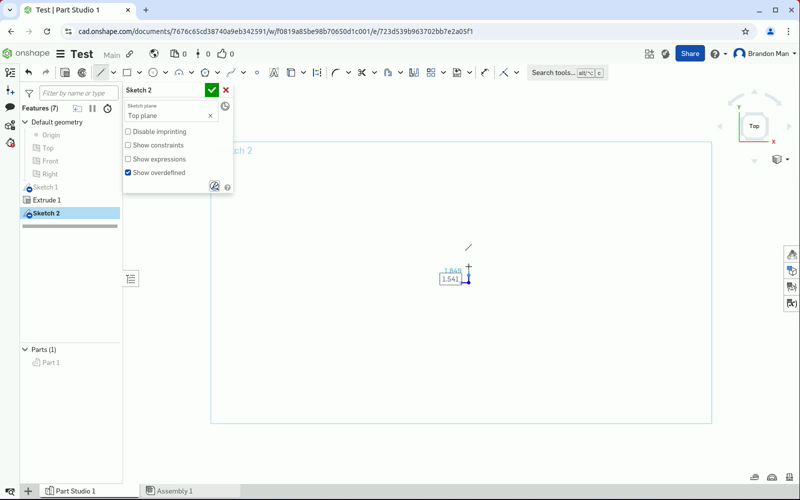
key_up(shift)
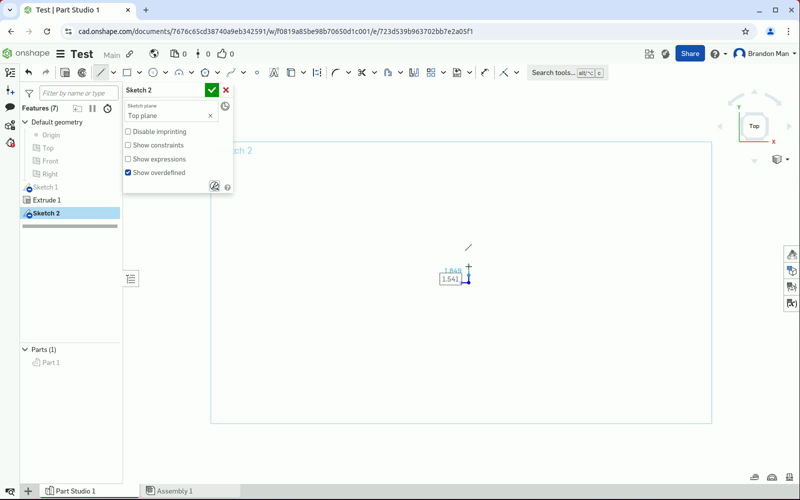
key_down(shift)
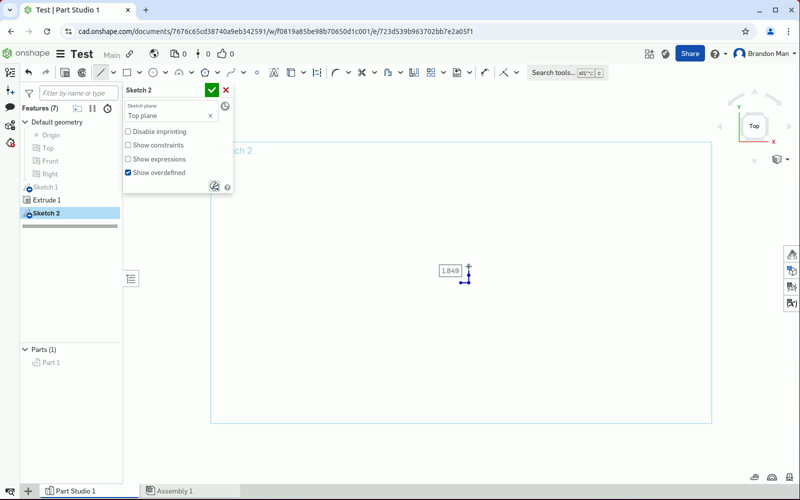
mouse_move(468, 195)
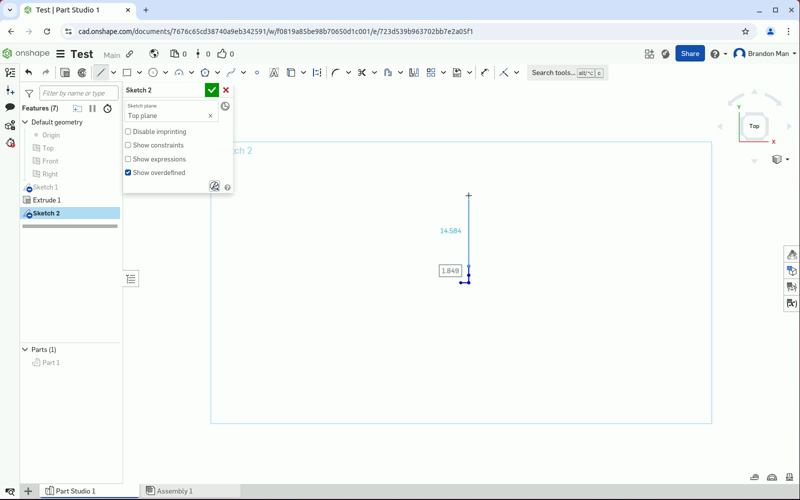
click(468, 195)
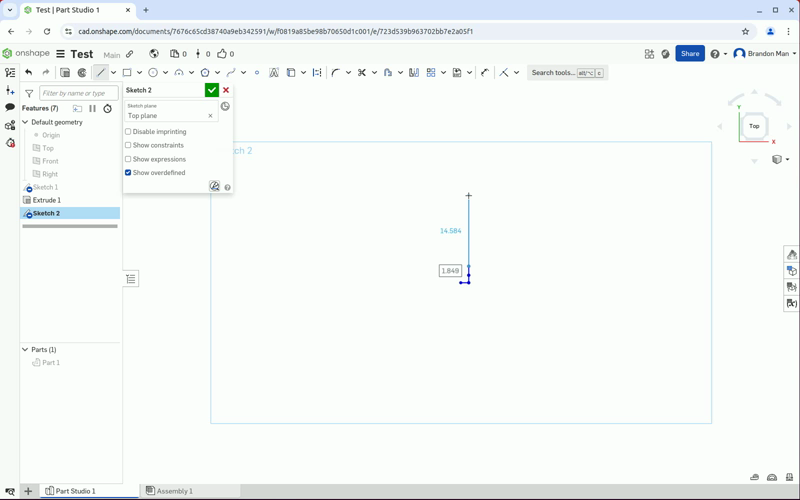
key_up(shift)
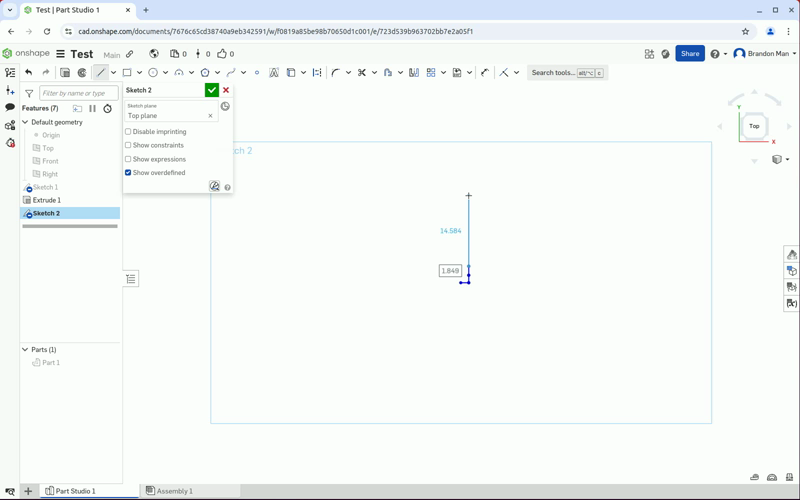
key_down(shift)
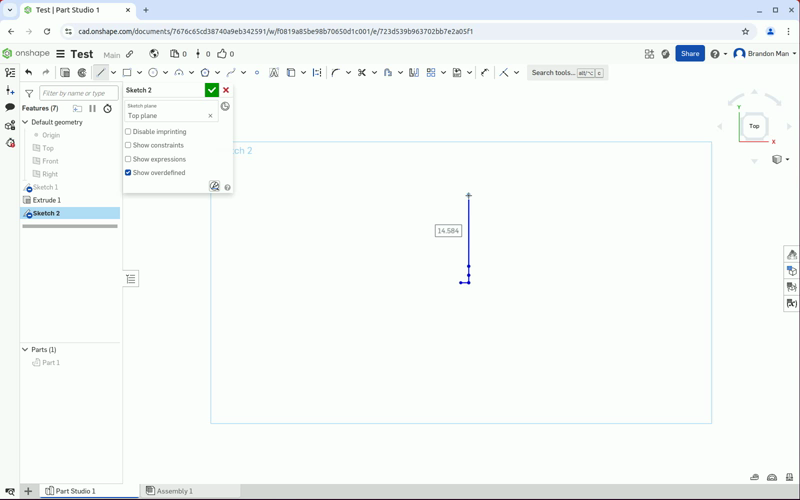
mouse_move(498, 195)
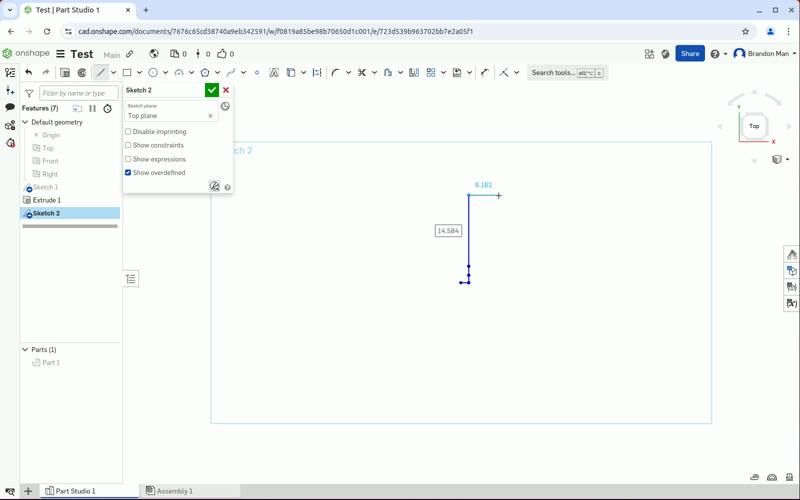
mouse_move(468, 186)
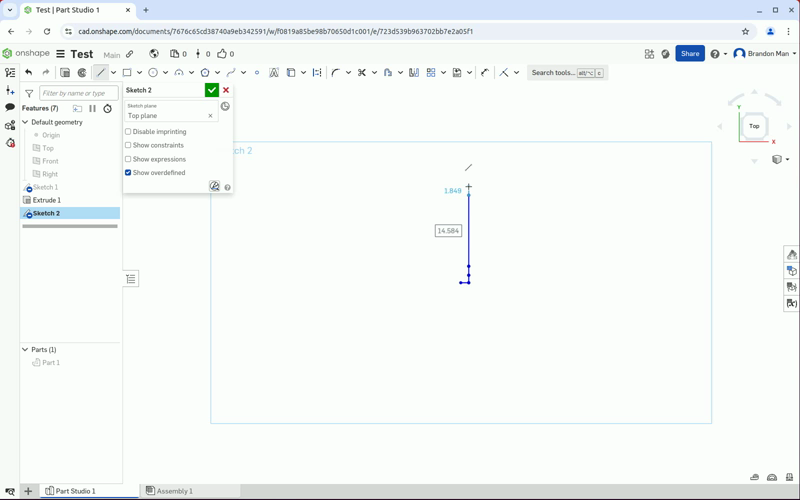
click(468, 186)
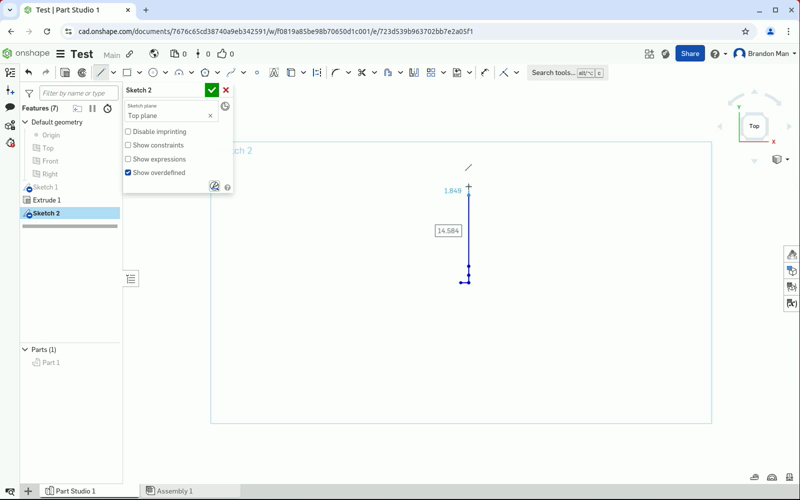
key_up(shift)
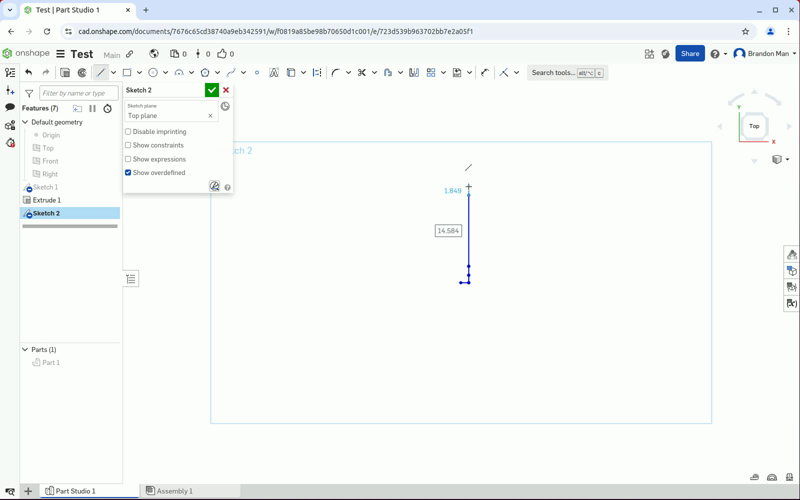
key_down(shift)
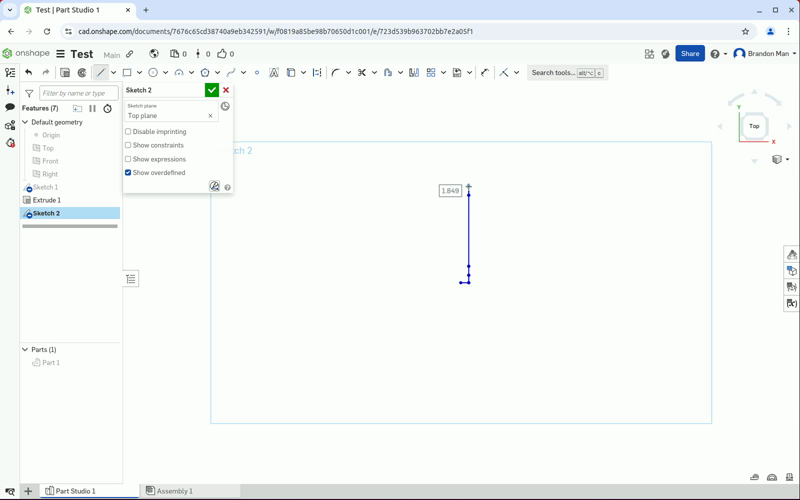
mouse_move(498, 186)
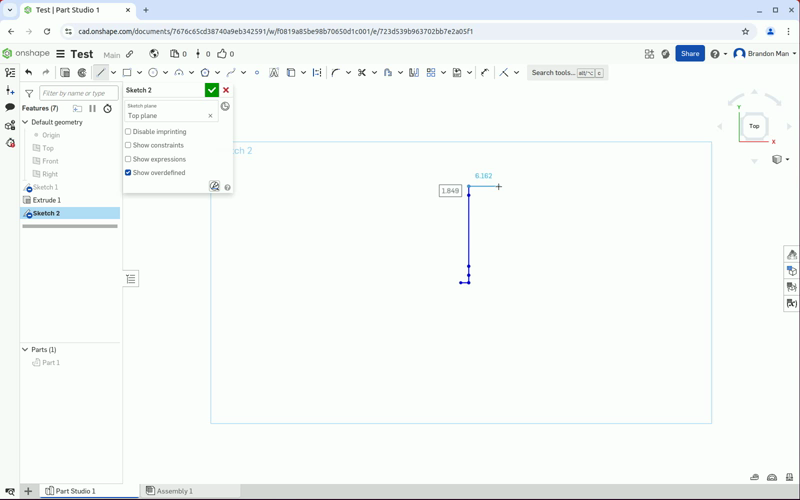
mouse_move(468, 178)
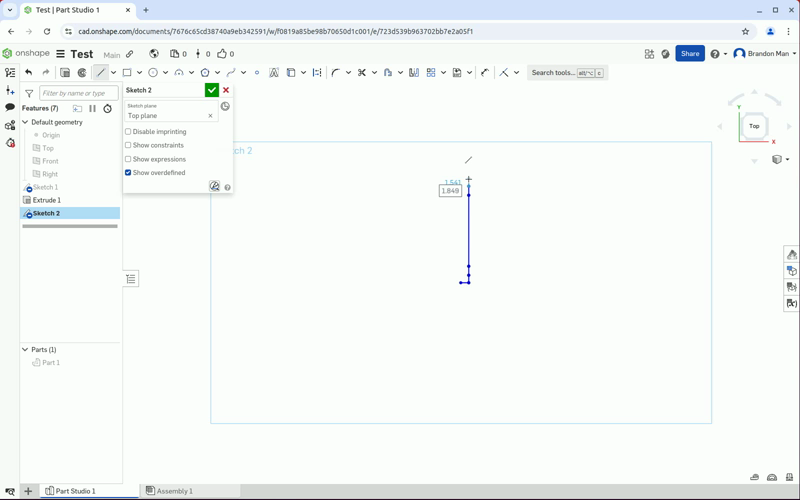
click(468, 178)
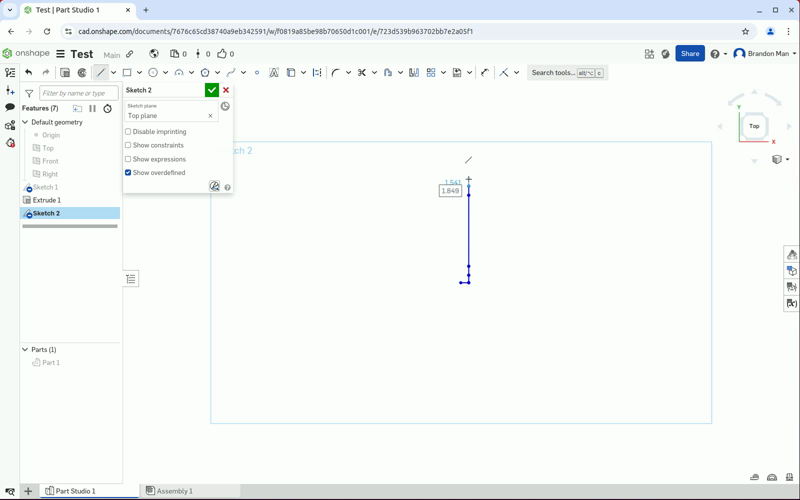
key_up(shift)
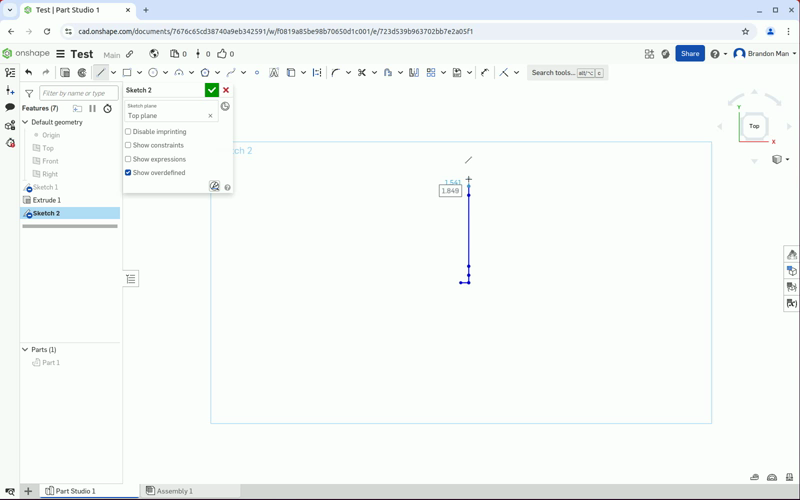
key_down(shift)
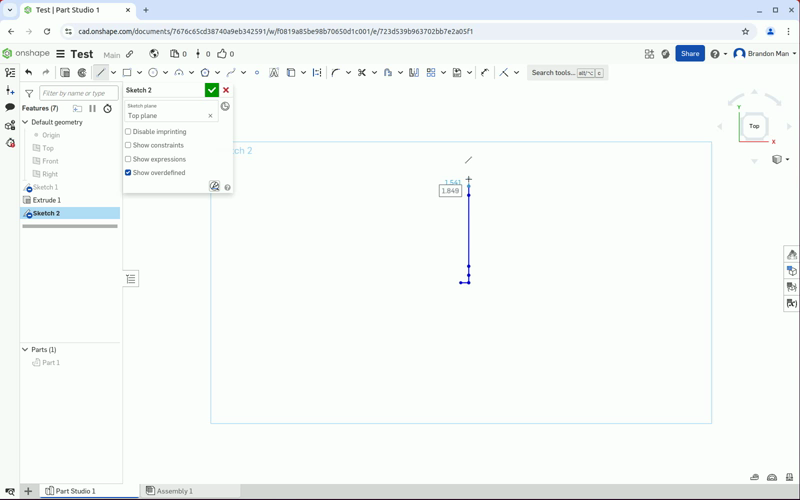
mouse_move(498, 178)
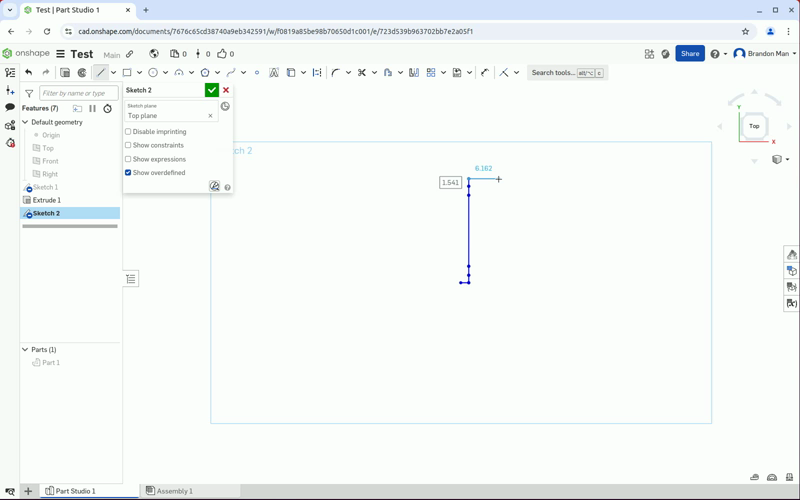
mouse_move(460, 178)
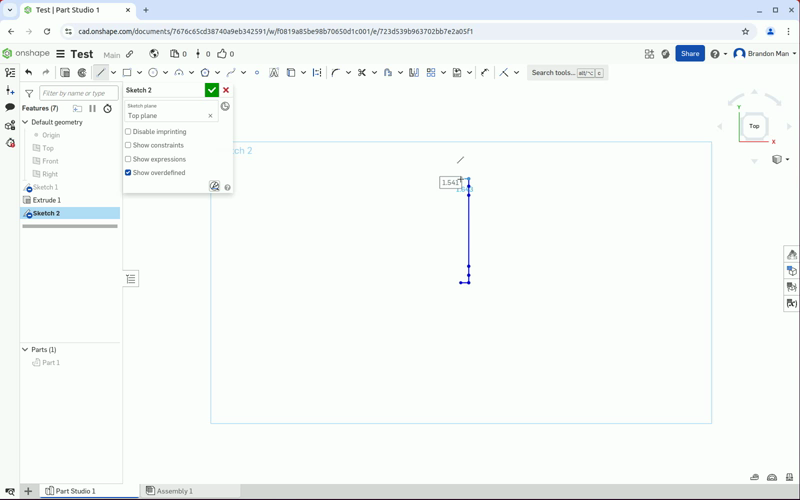
click(460, 178)
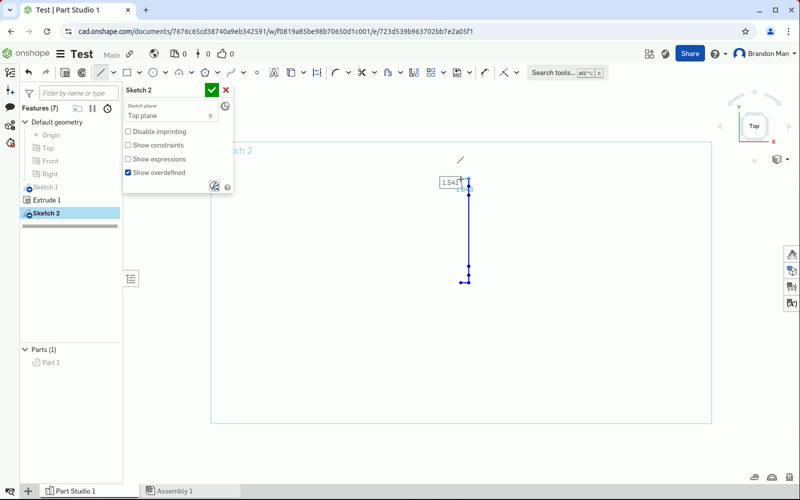
key_up(shift)
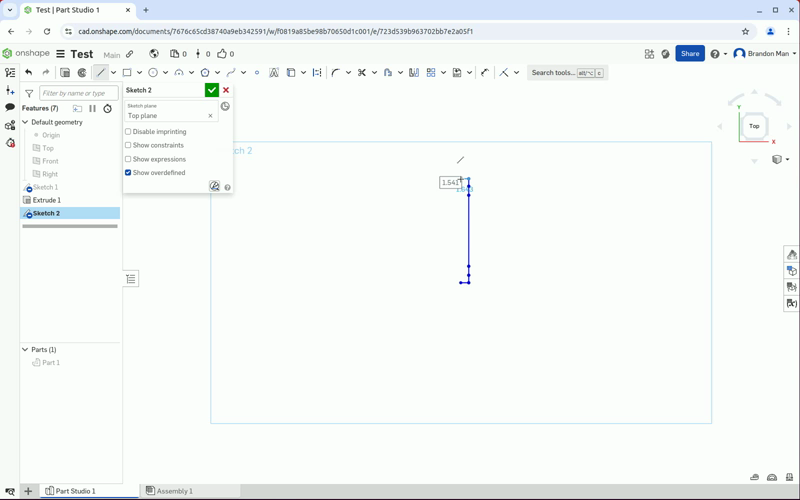
key_down(shift)
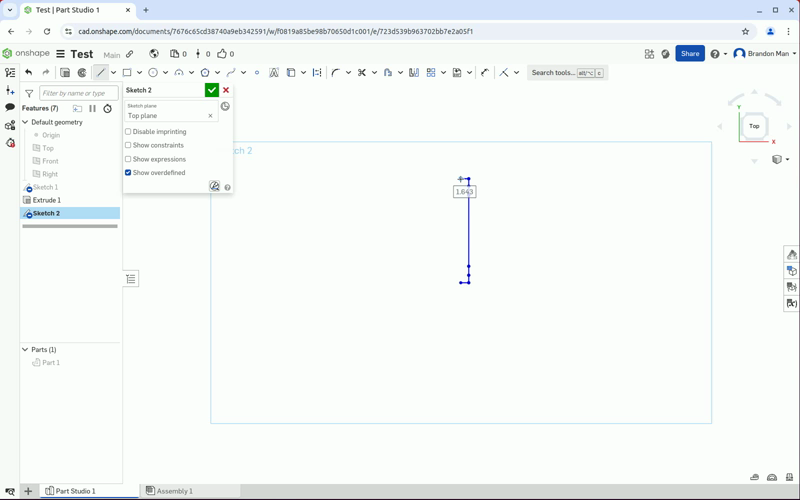
mouse_move(460, 282)
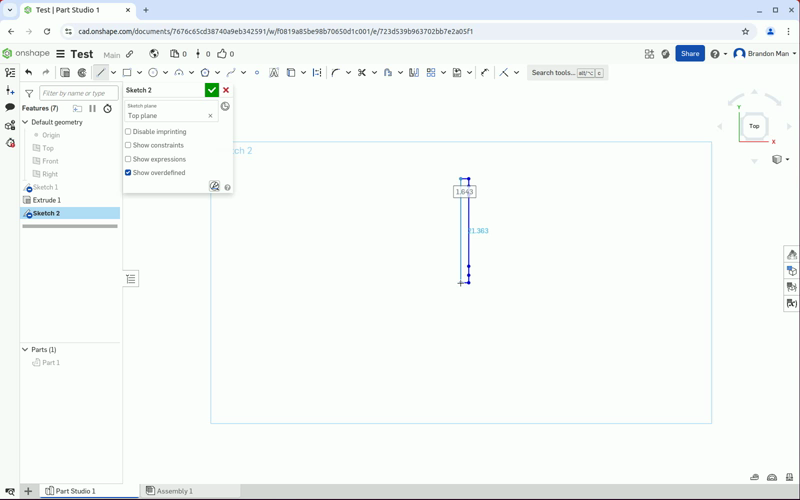
key_up(shift)
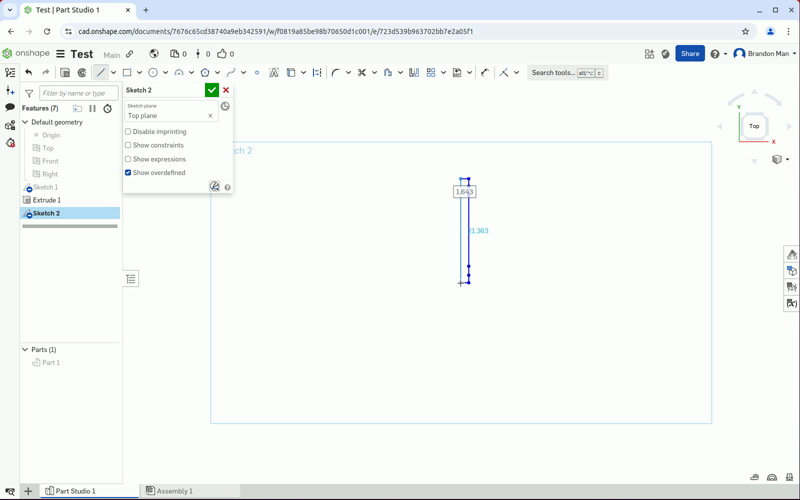
click(460, 282)
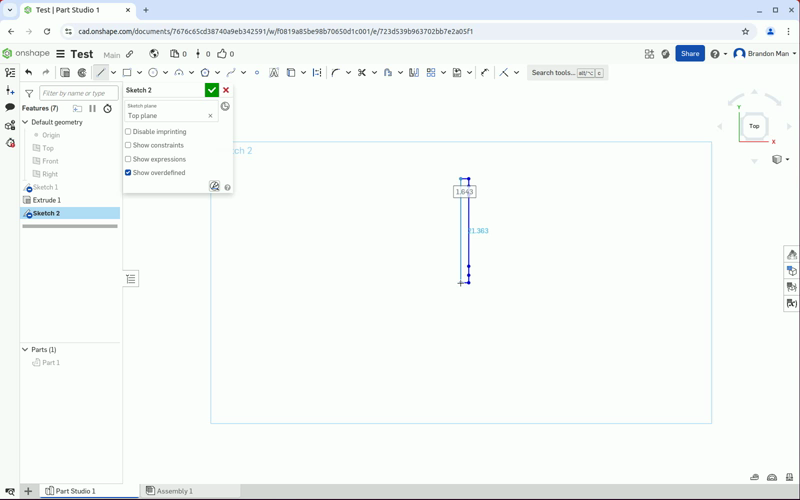
key(esc)
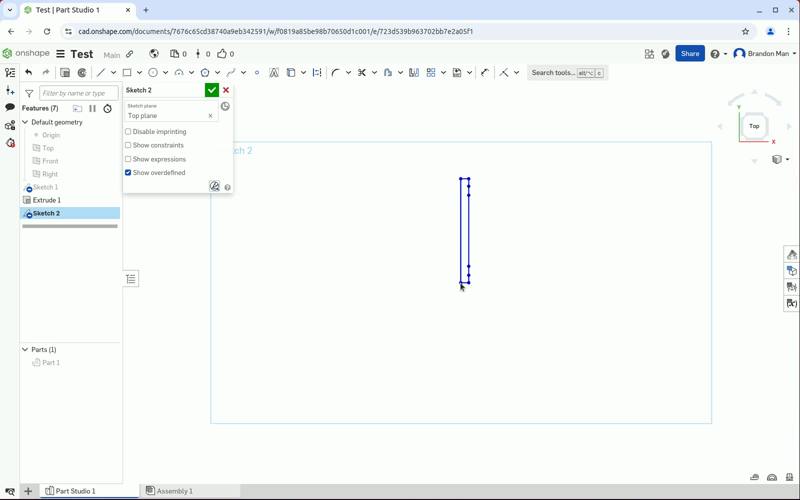
mouse_move(464, 202)
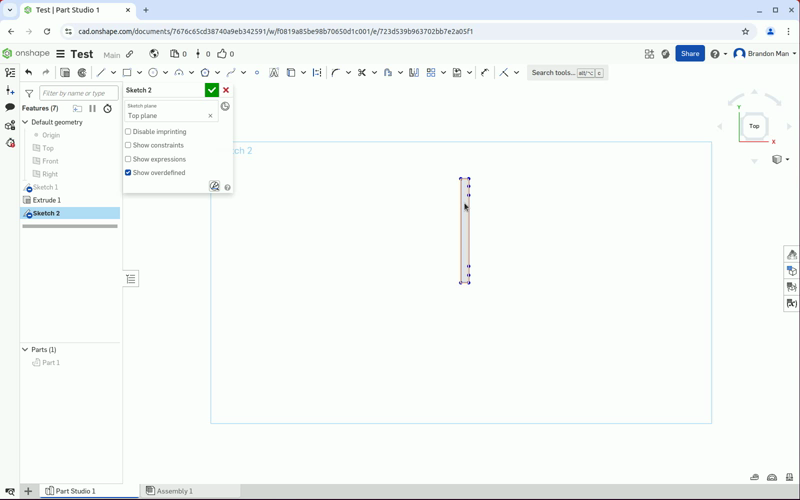
scroll(6)
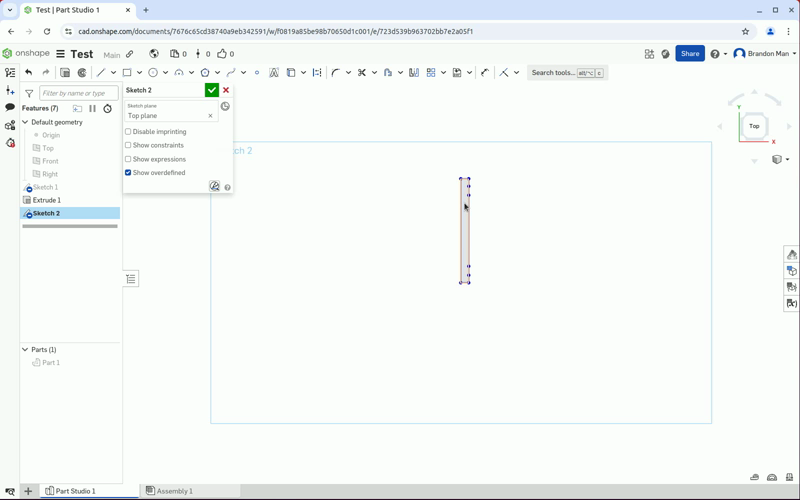
scroll(6)
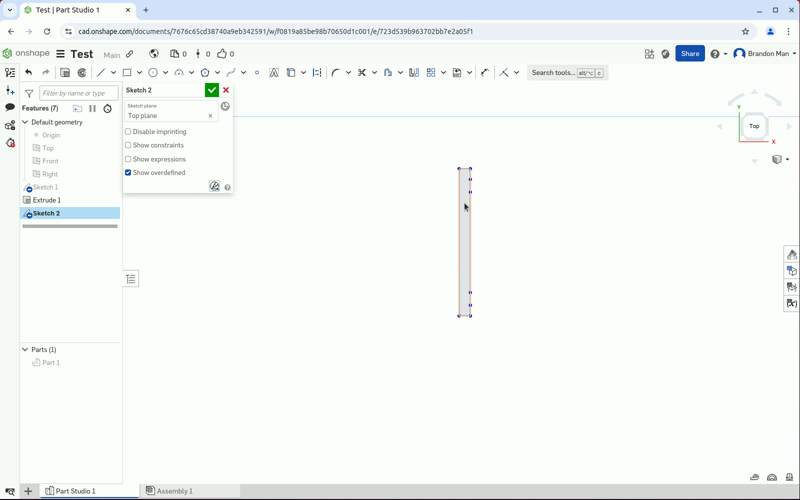
scroll(6)
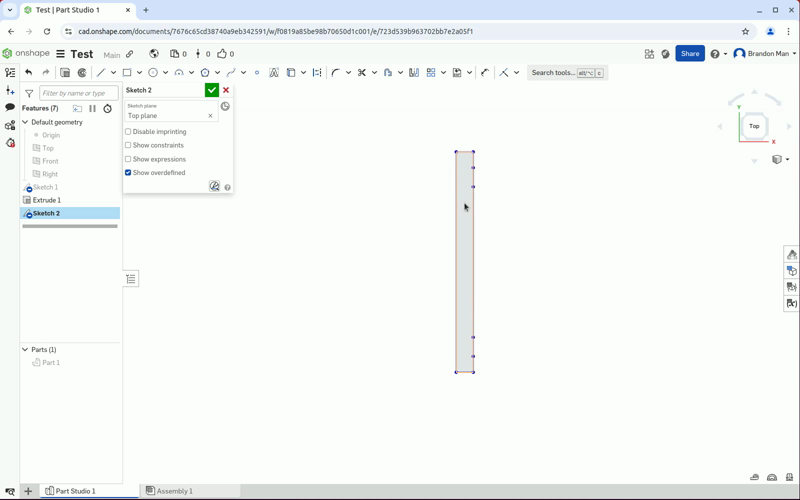
scroll(6)
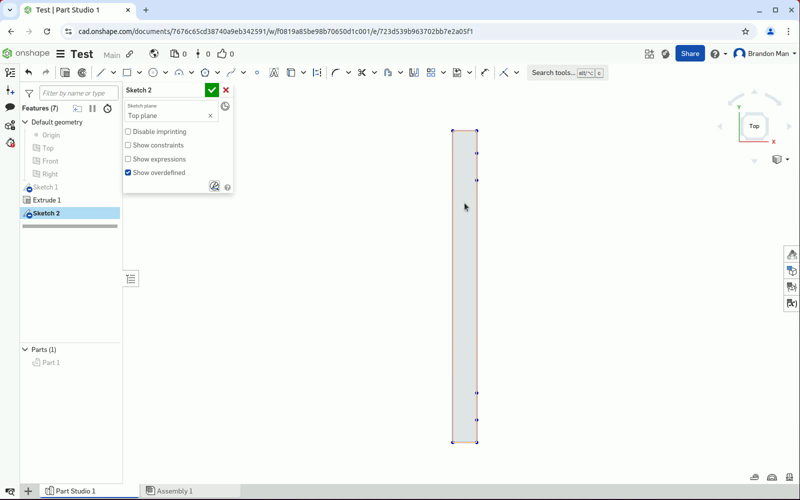
scroll(6)
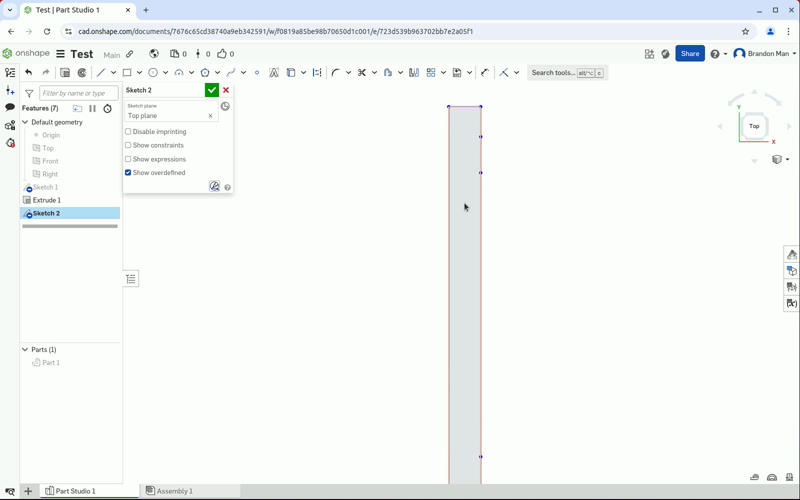
scroll(6)
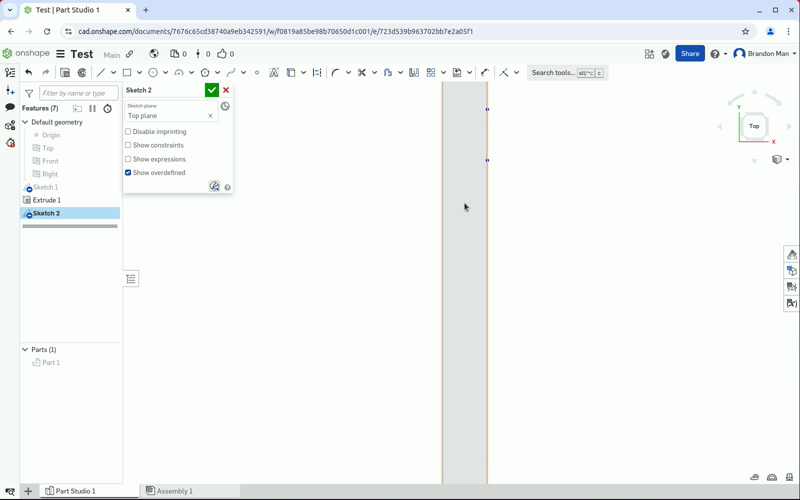
scroll(6)
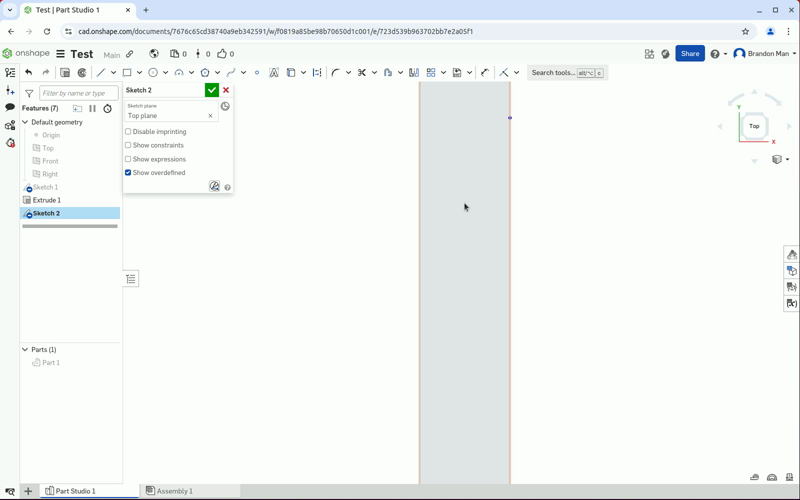
click(464, 202)
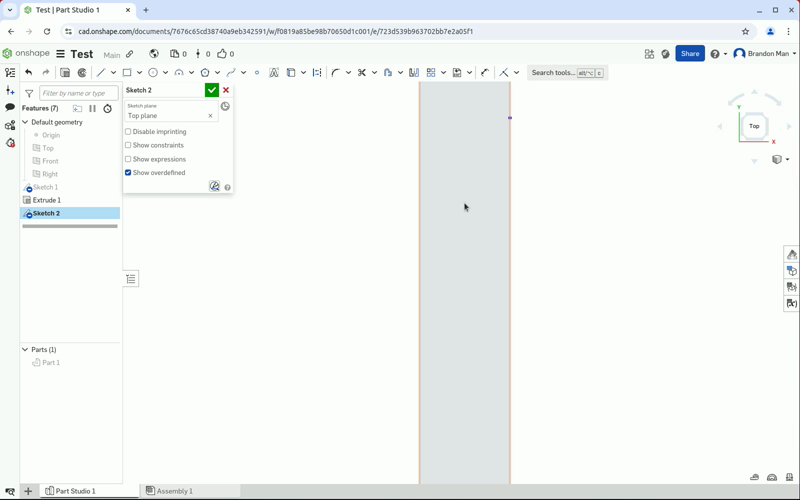
scroll(-6)
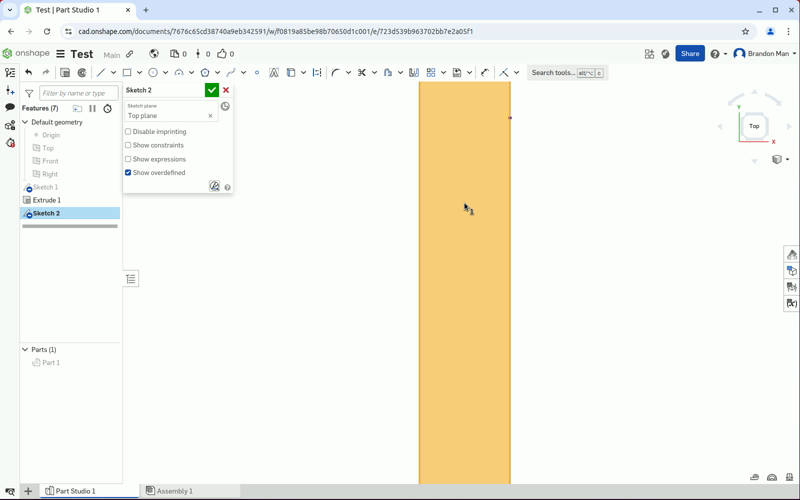
scroll(-6)
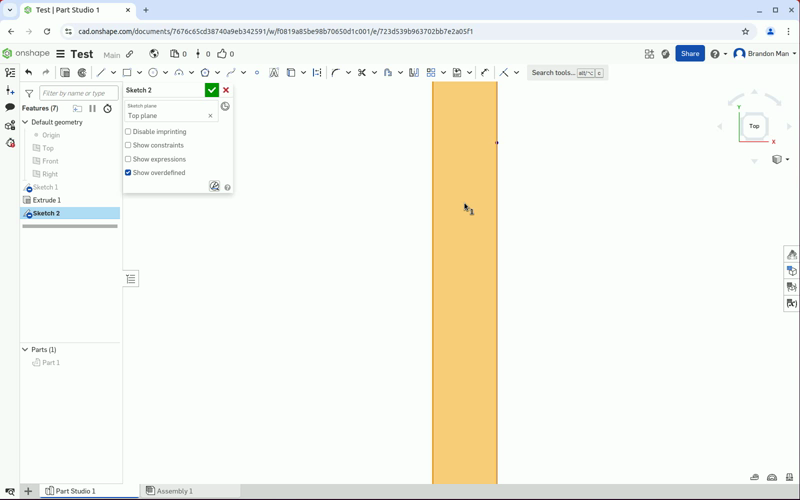
scroll(-6)
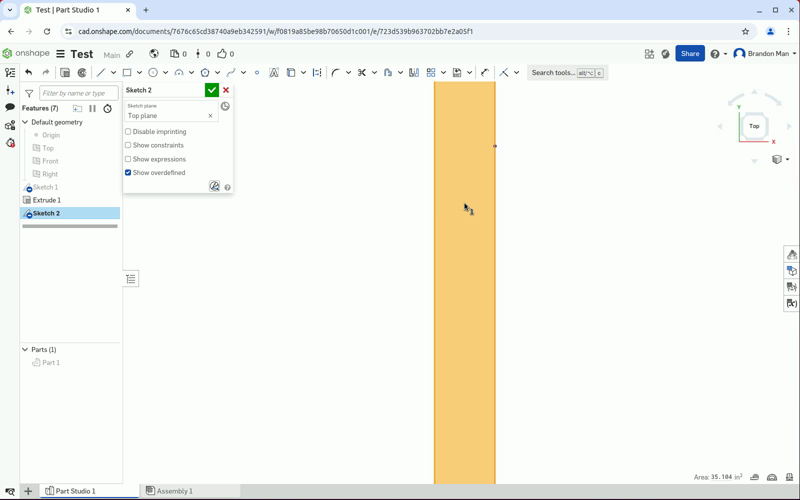
scroll(-6)
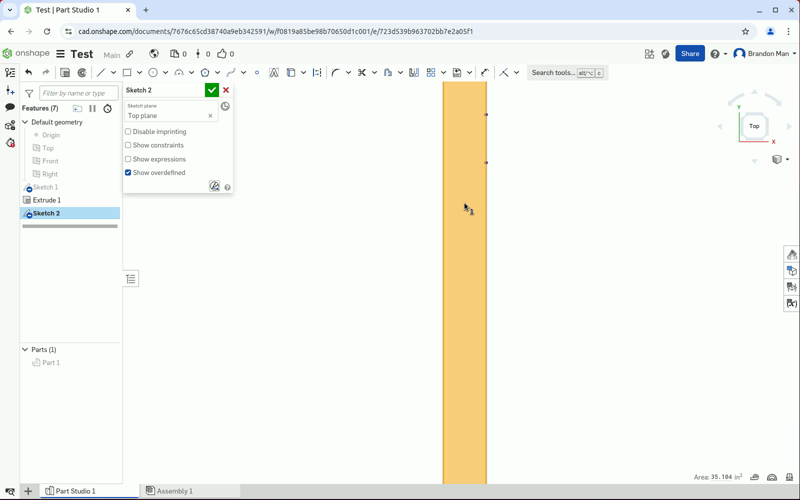
scroll(-6)
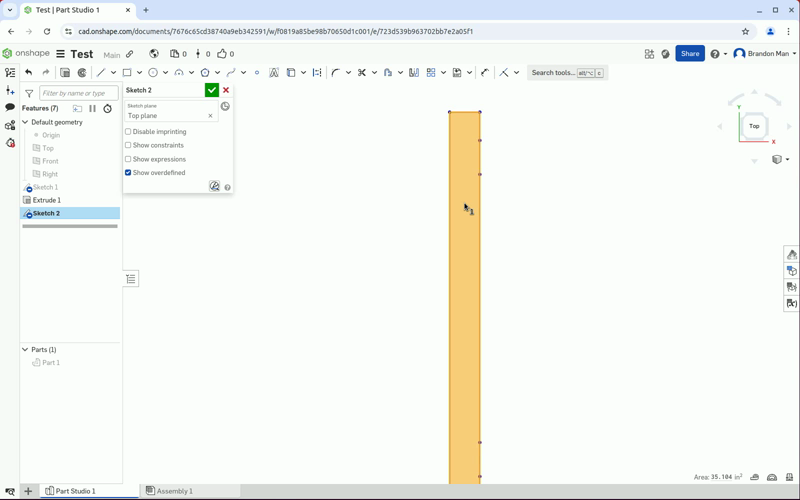
scroll(-6)
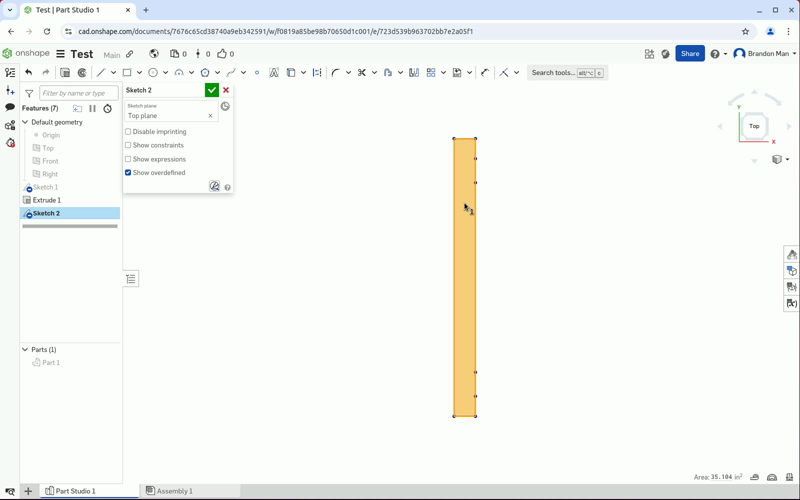
scroll(-6)
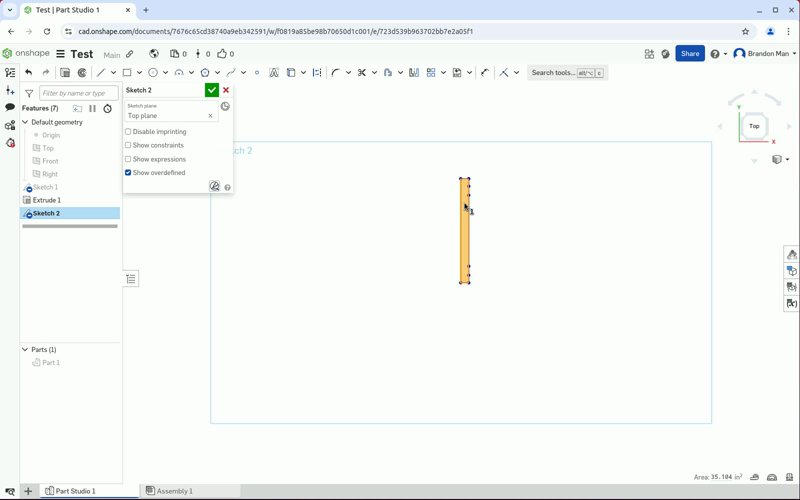
mouse_move(73, 352)
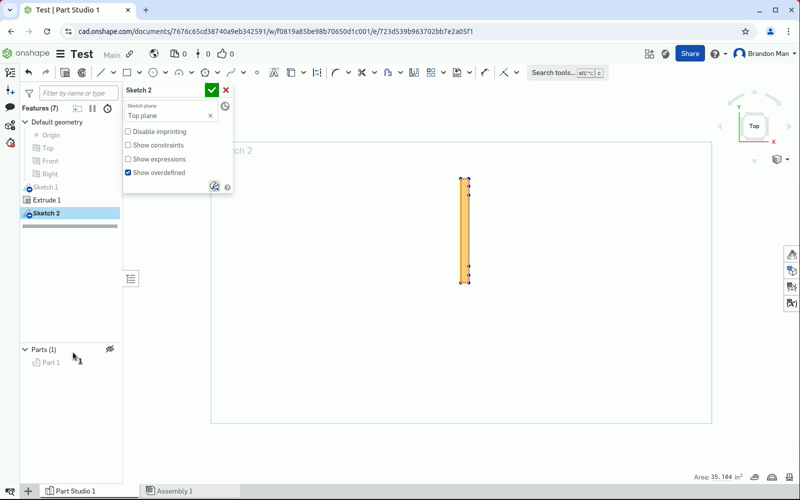
key(shift+y)
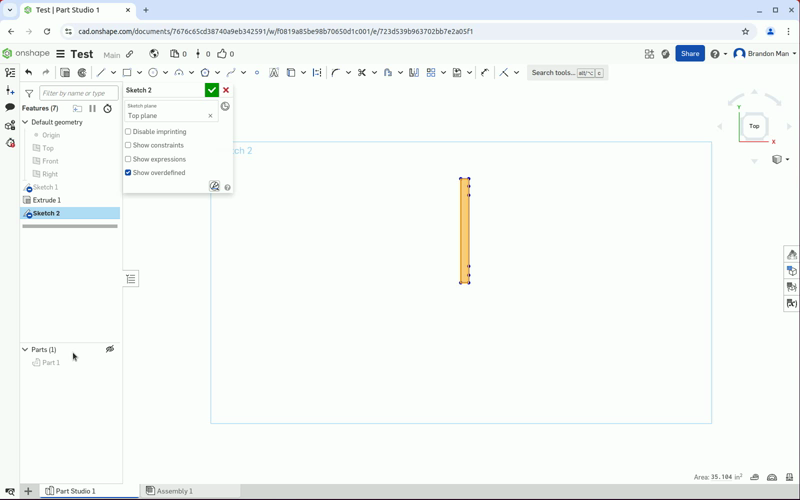
key(shift+e)
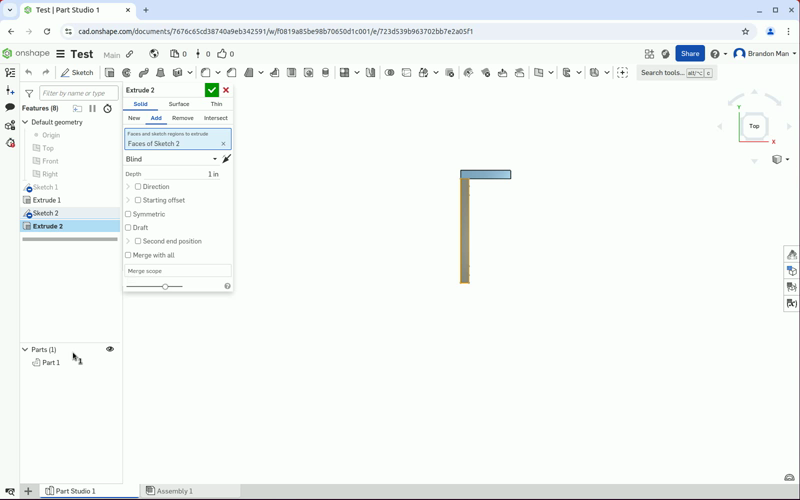
mouse_move(143, 106)
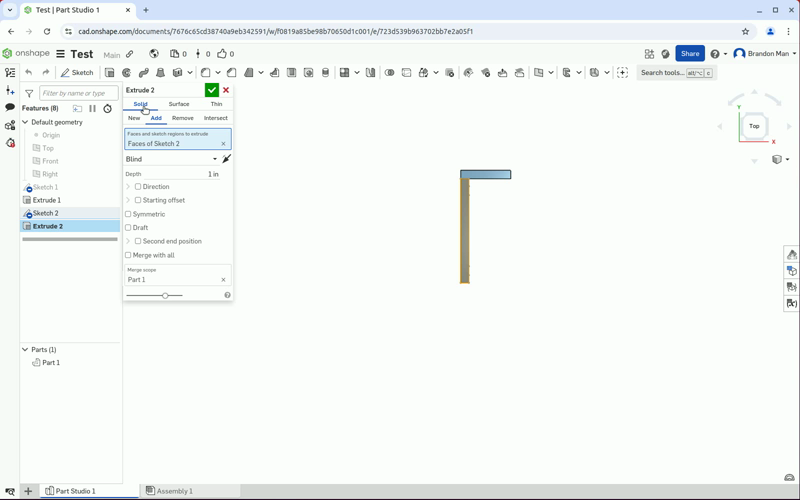
click(143, 106)
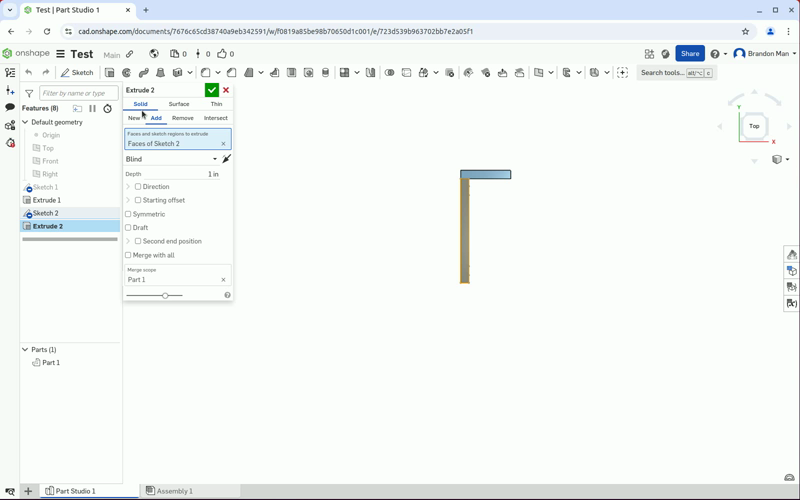
mouse_move(137, 120)
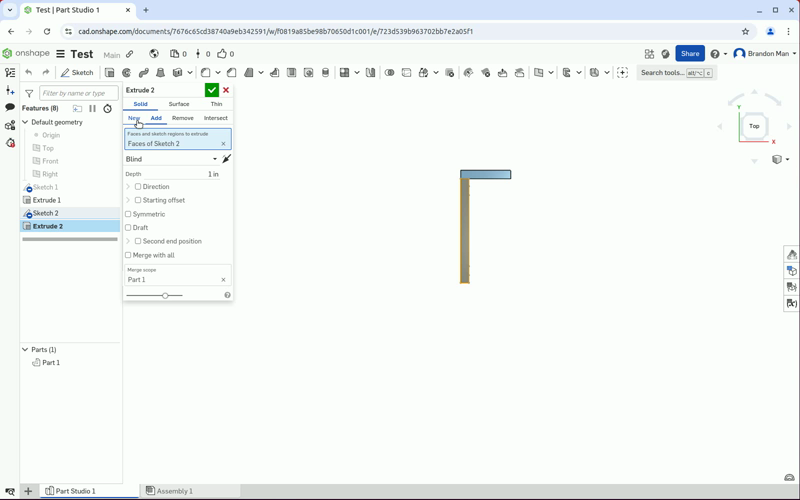
click(137, 120)
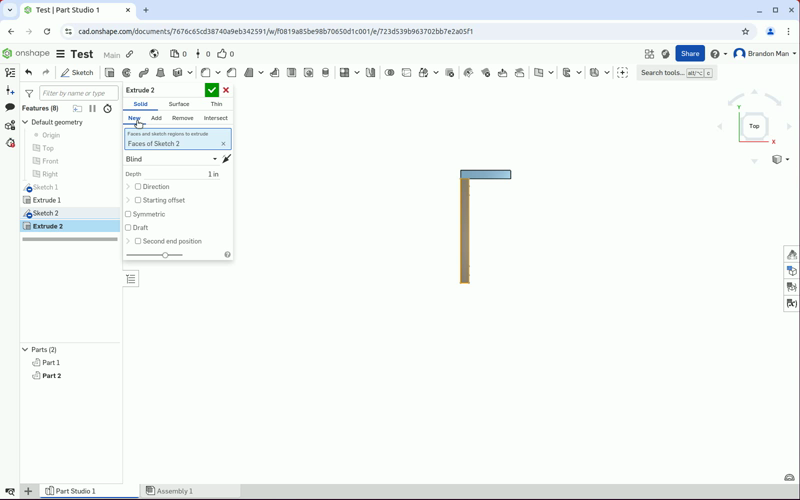
key(tab, 4)
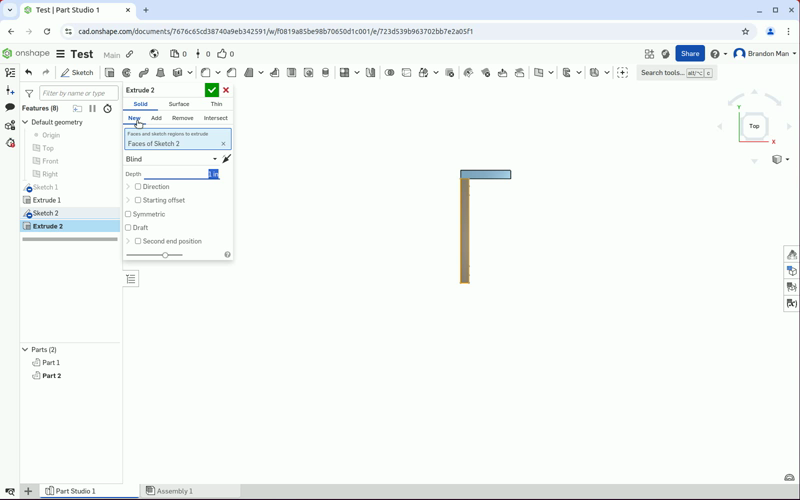
text(3.37)
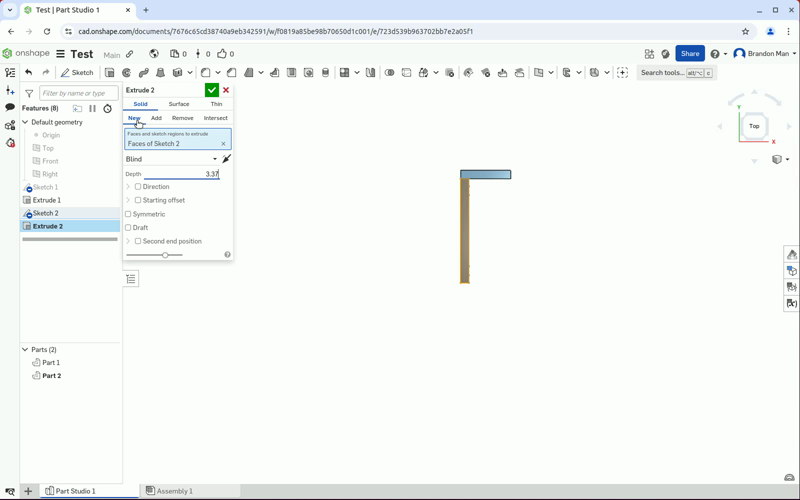
key(enter)
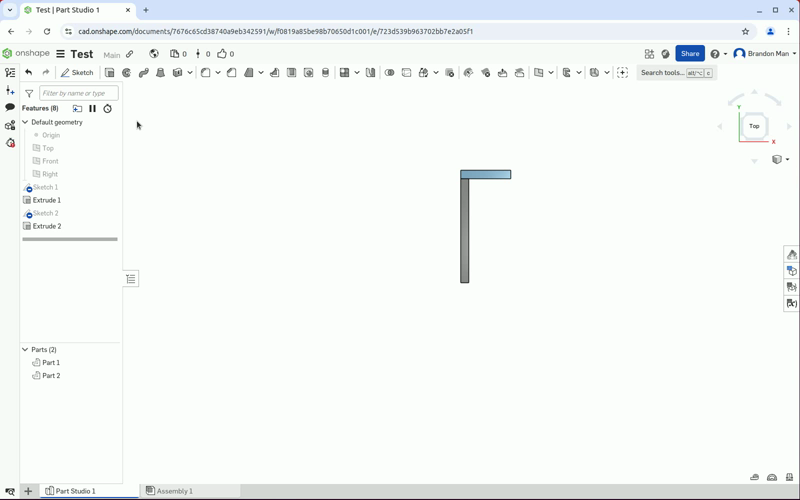
key(shift+h)
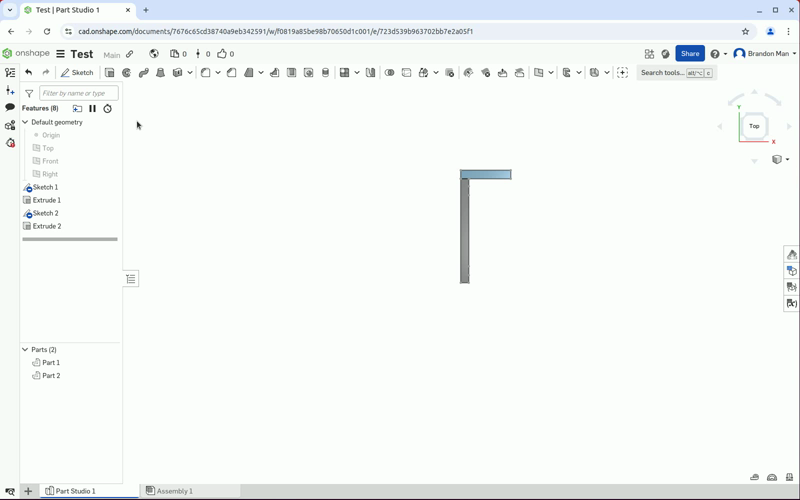
key(shift+h)
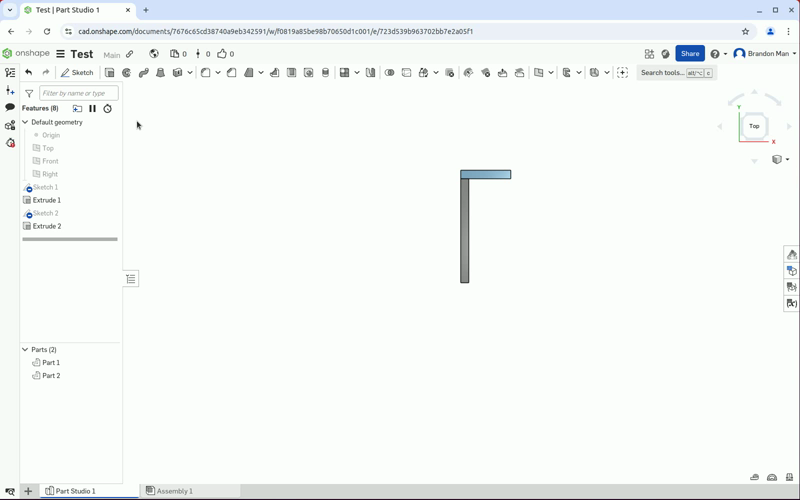
mouse_move(73, 189)
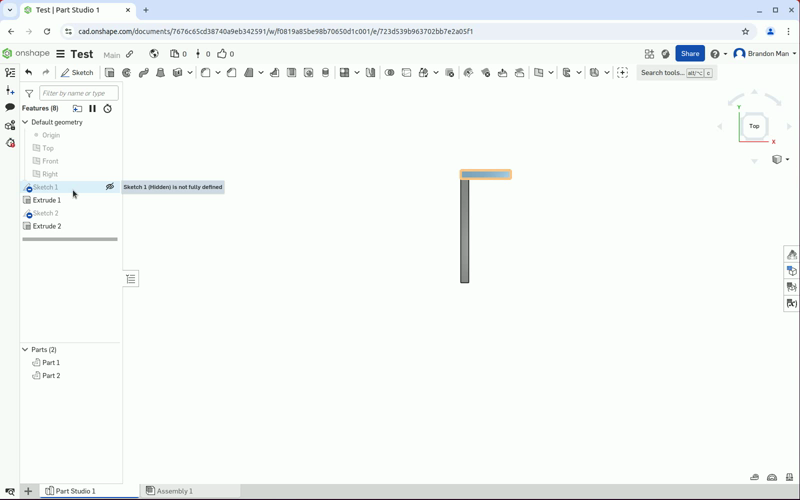
click(73, 189)
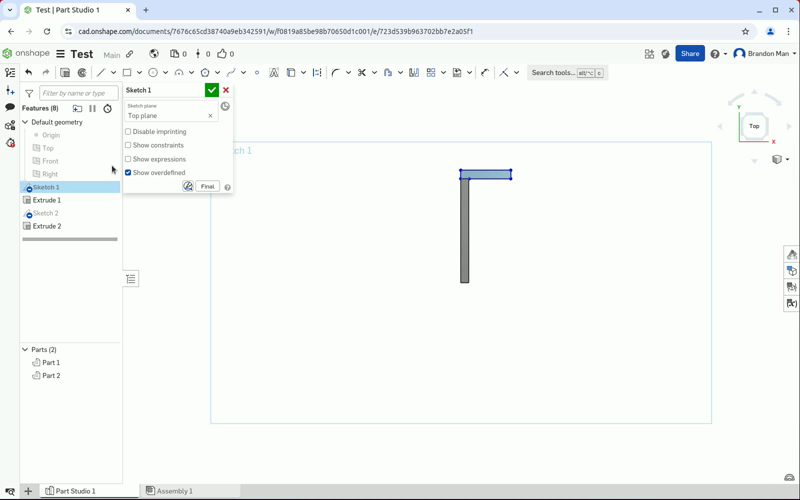
mouse_move(229, 92)
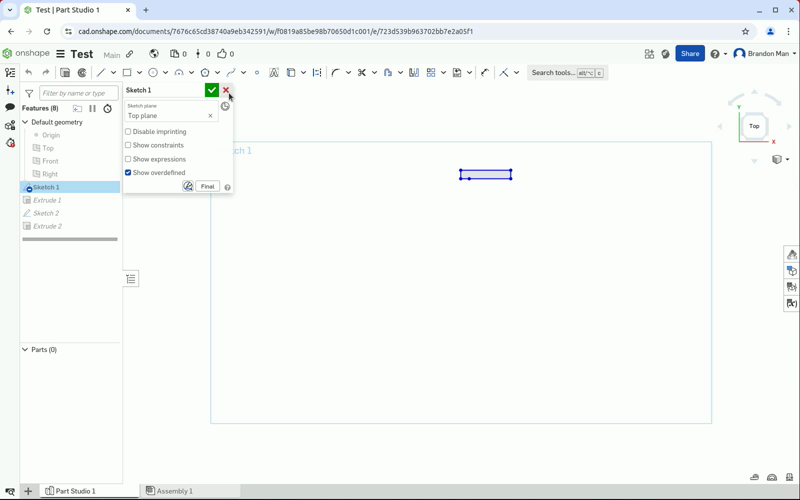
click(229, 92)
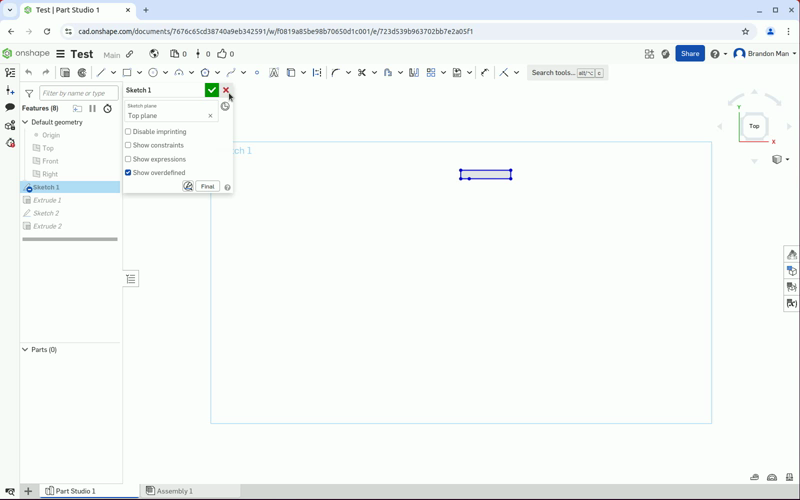
key(shift+s)
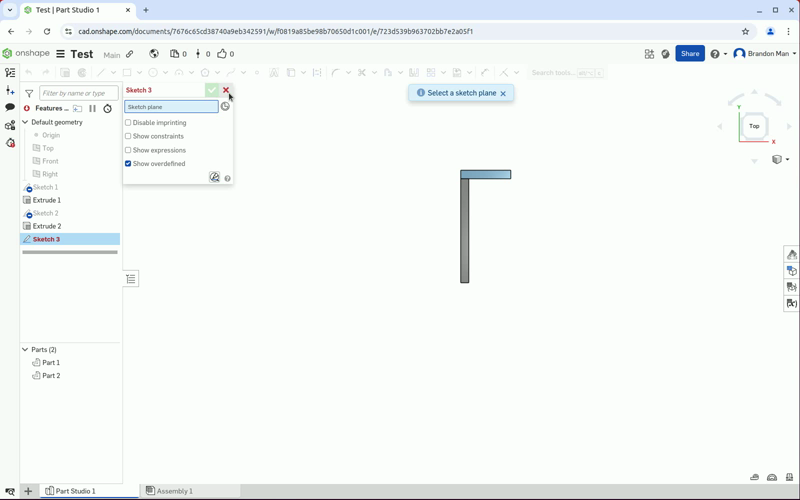
mouse_move(73, 150)
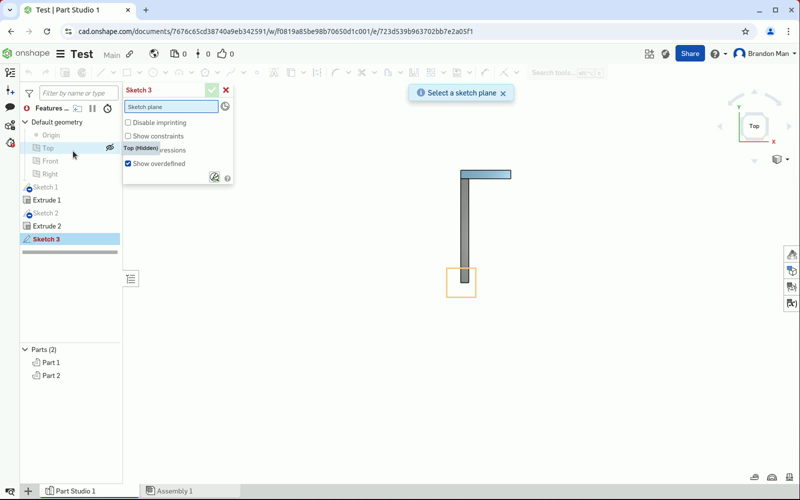
click(73, 150)
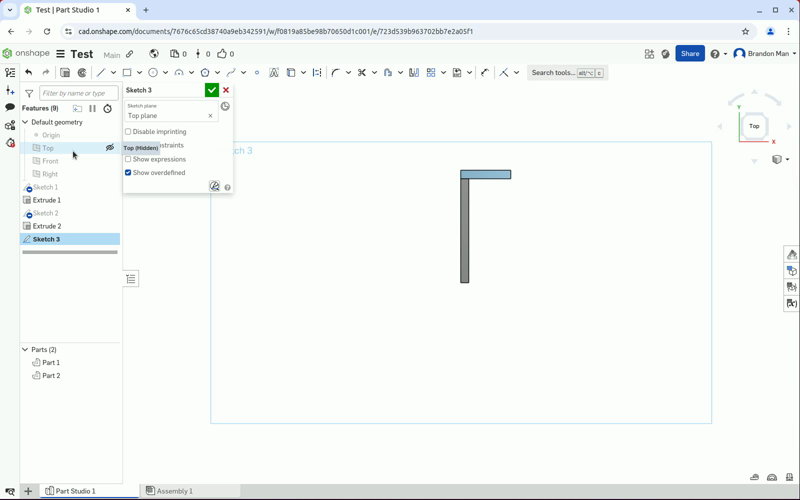
mouse_move(73, 352)
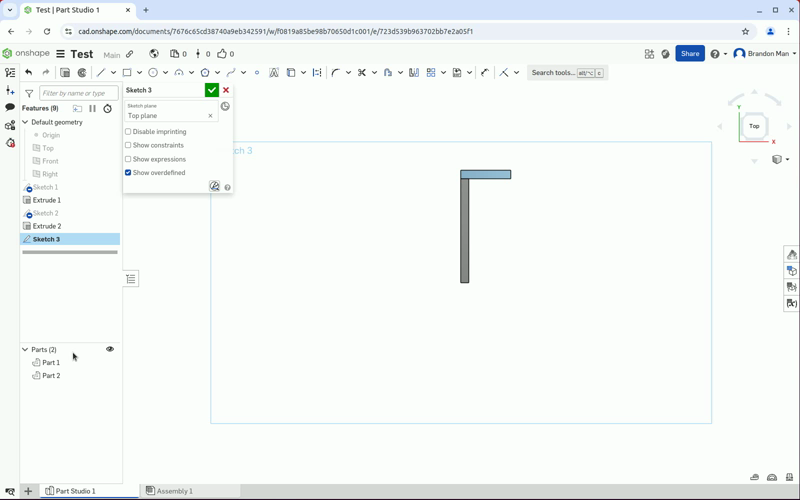
key(y)
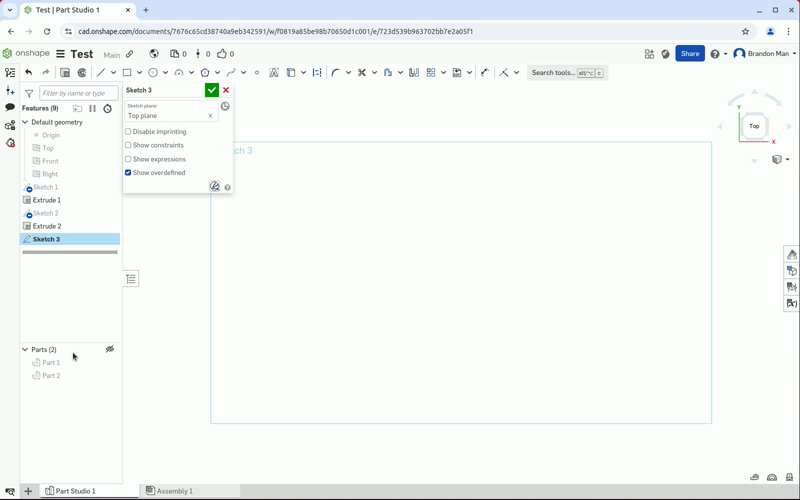
key(l)
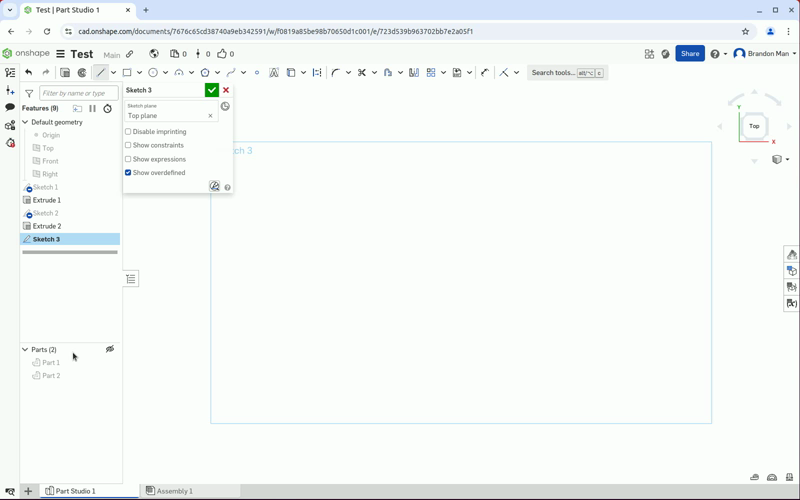
key_down(shift)
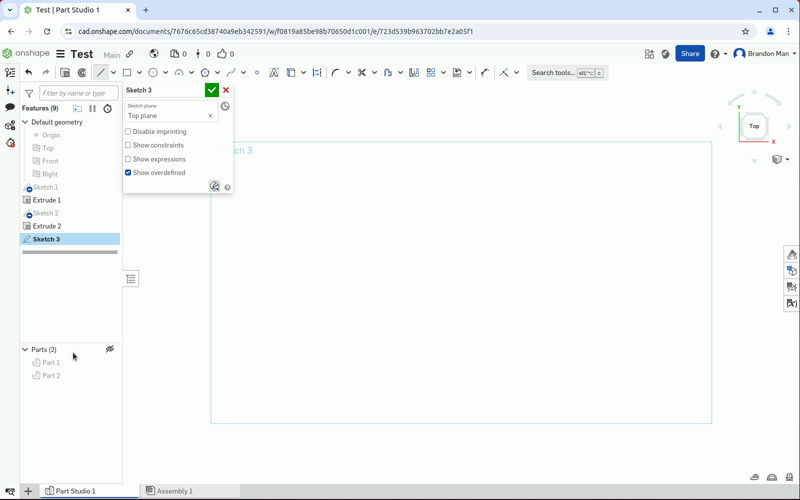
mouse_move(468, 195)
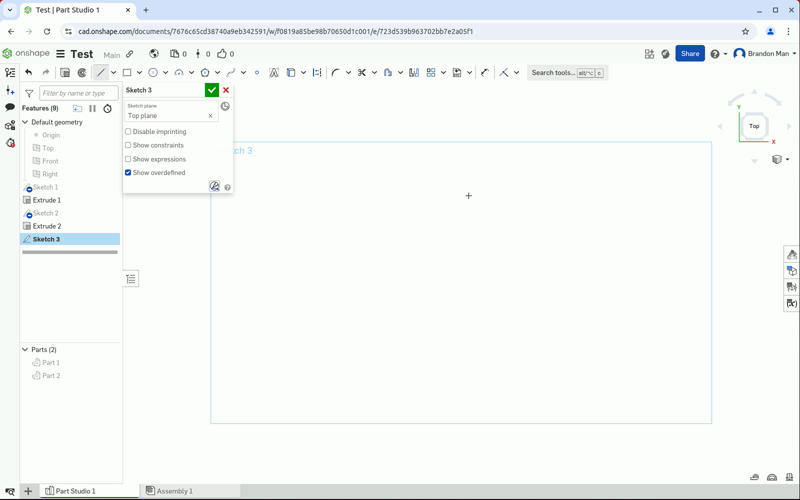
click(468, 195)
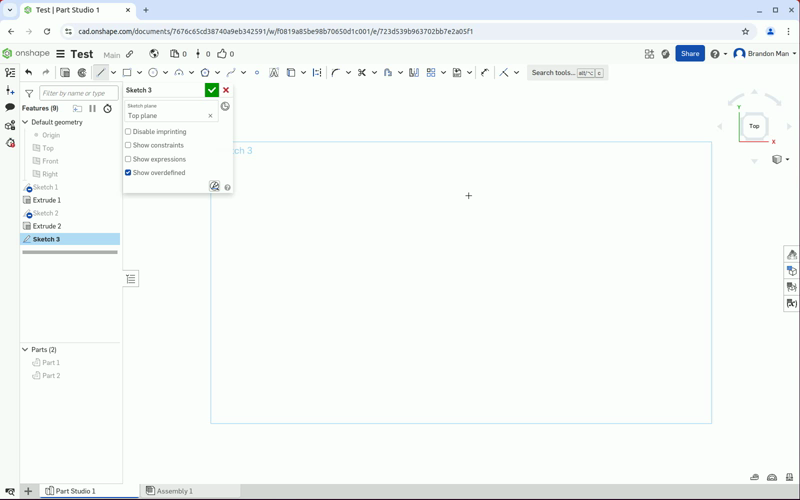
key_up(shift)
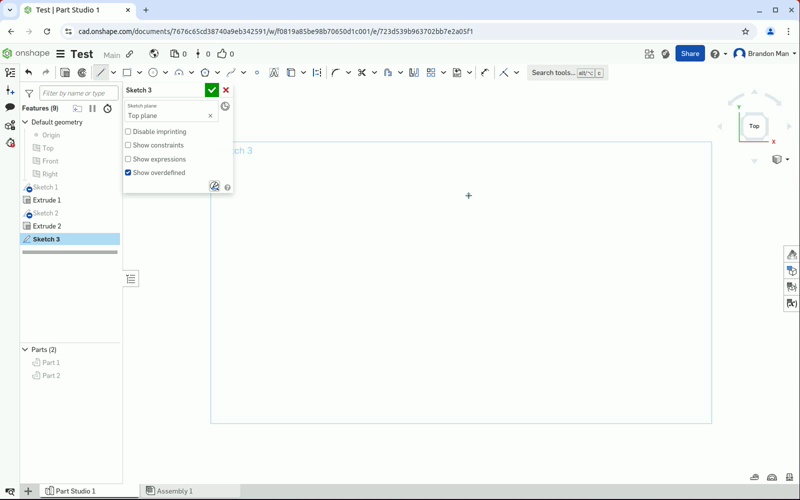
key_down(shift)
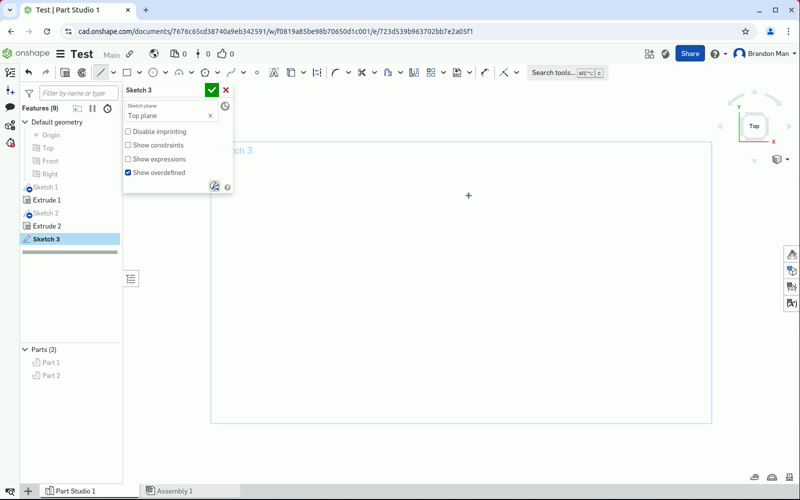
mouse_move(498, 195)
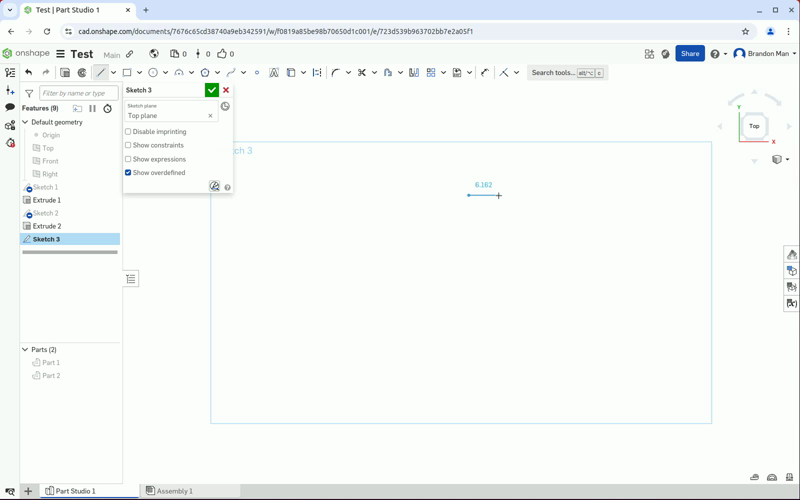
mouse_move(510, 195)
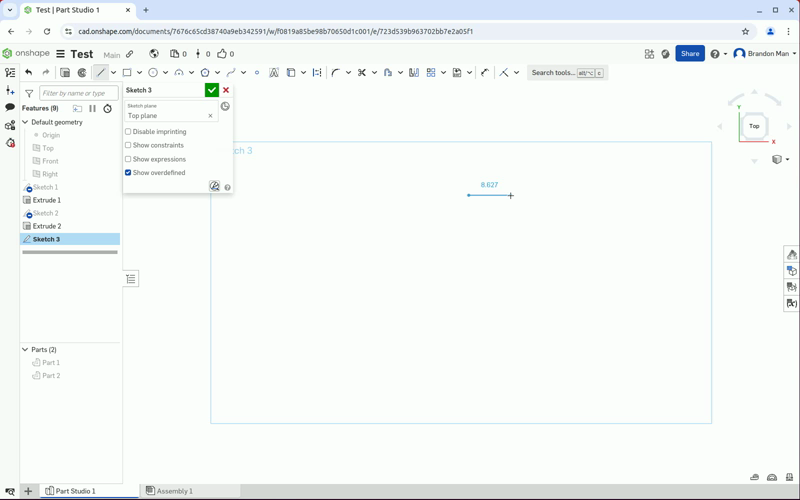
click(510, 195)
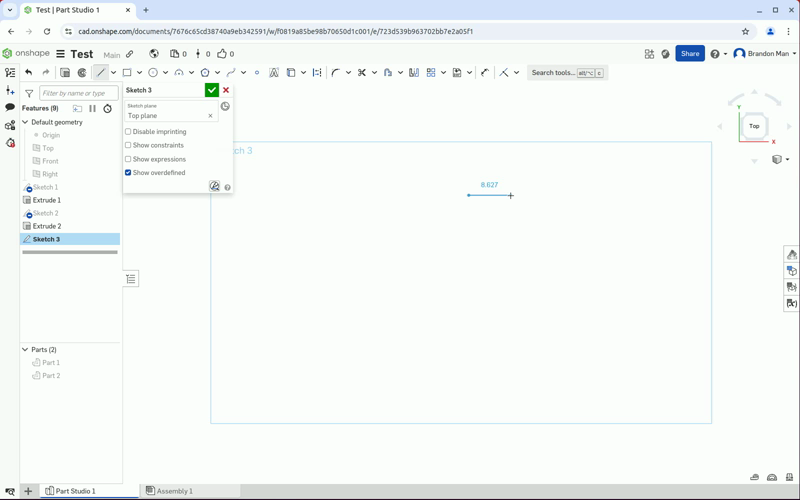
key_up(shift)
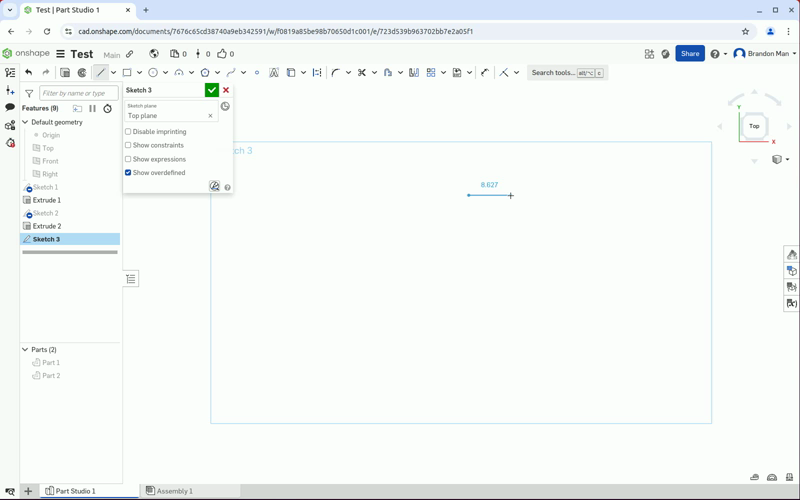
key_down(shift)
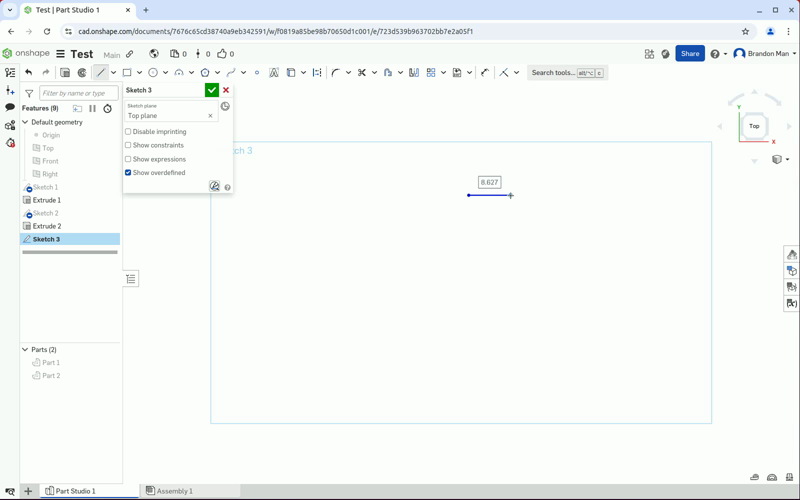
mouse_move(540, 195)
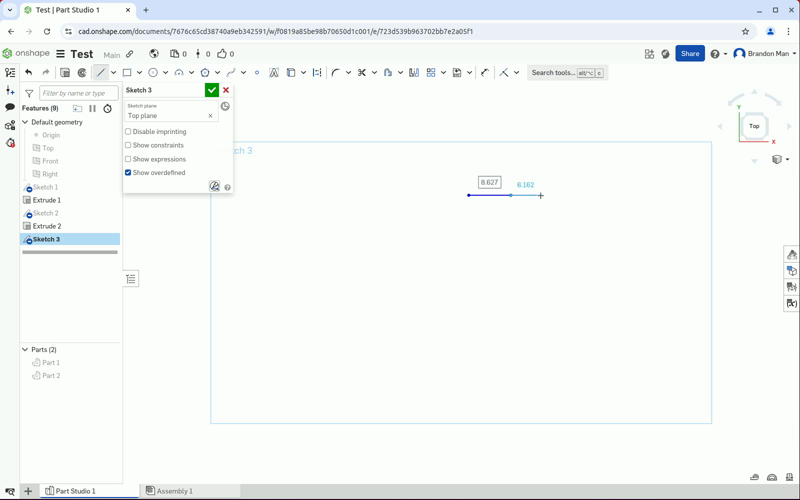
mouse_move(510, 186)
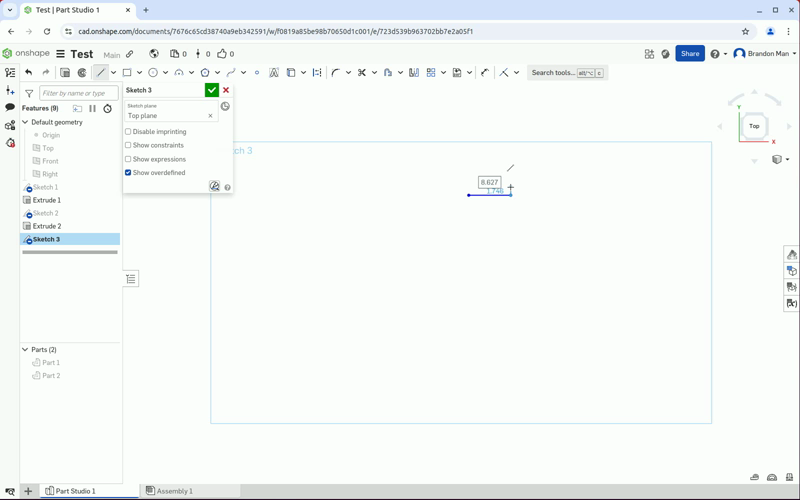
click(510, 186)
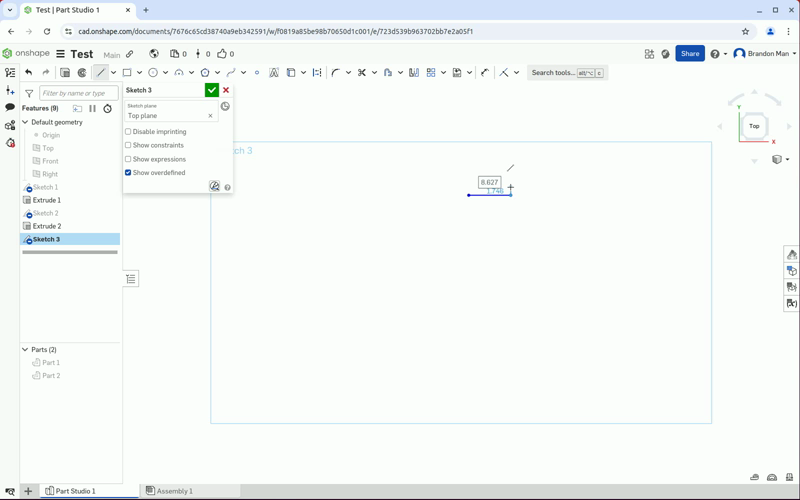
key_up(shift)
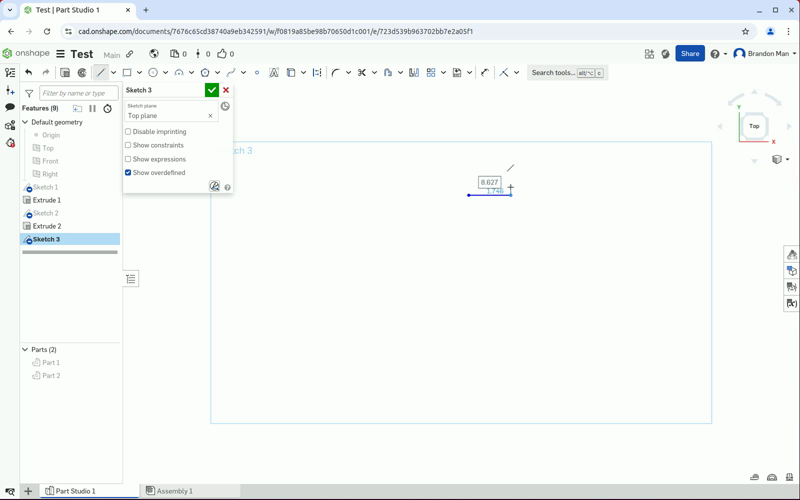
key_down(shift)
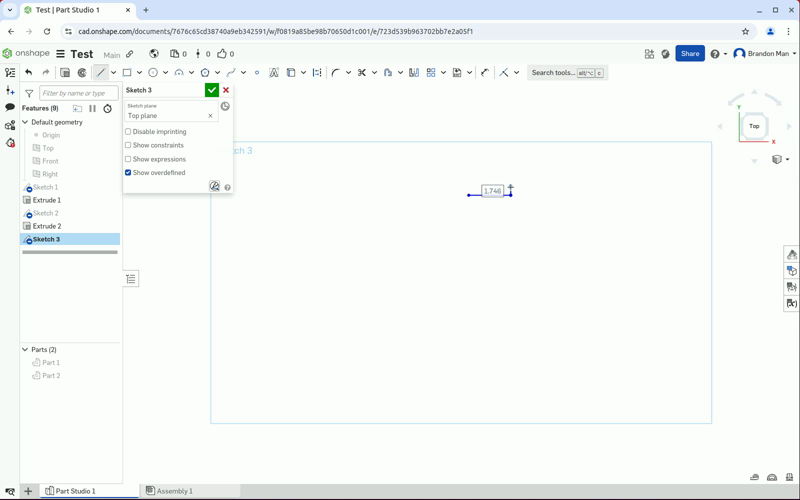
mouse_move(540, 186)
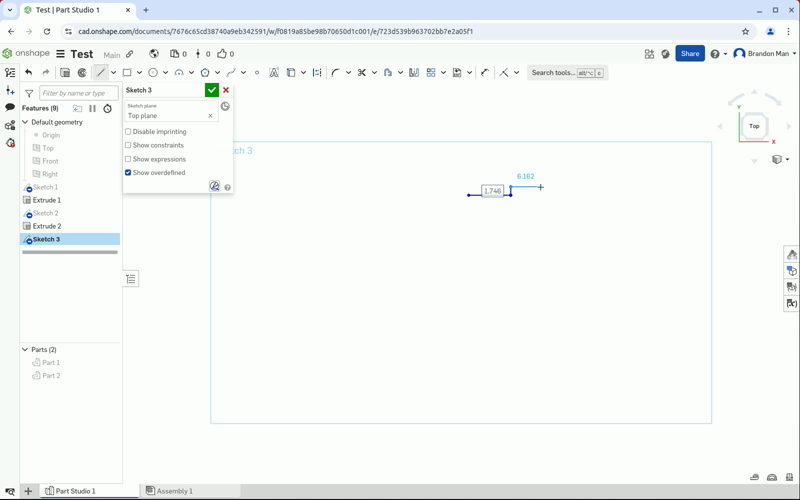
mouse_move(468, 186)
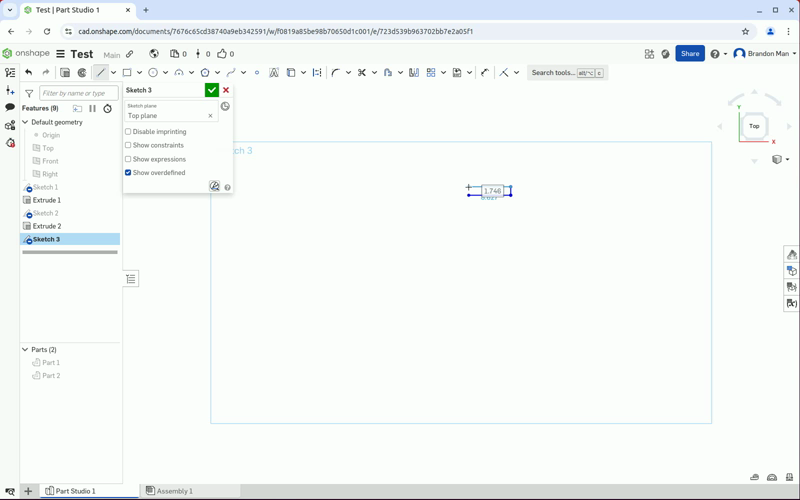
click(468, 186)
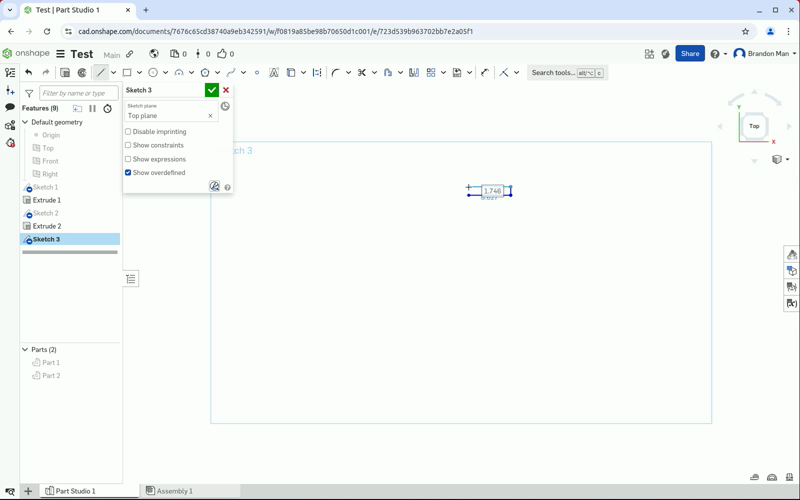
key_up(shift)
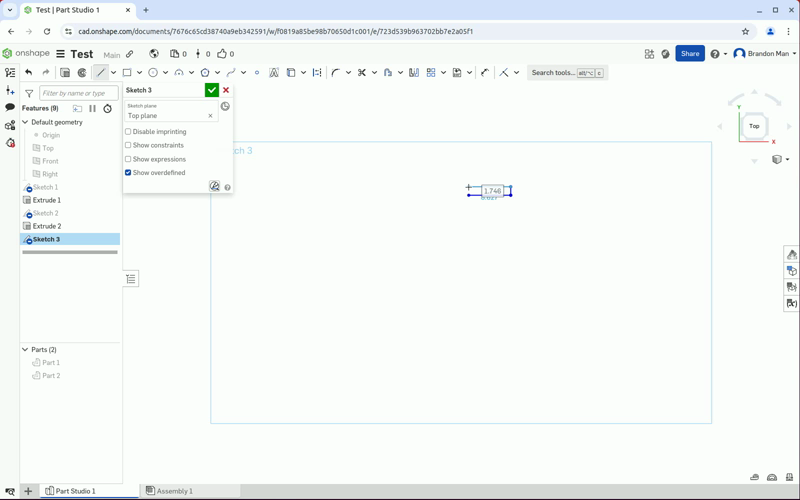
mouse_move(498, 186)
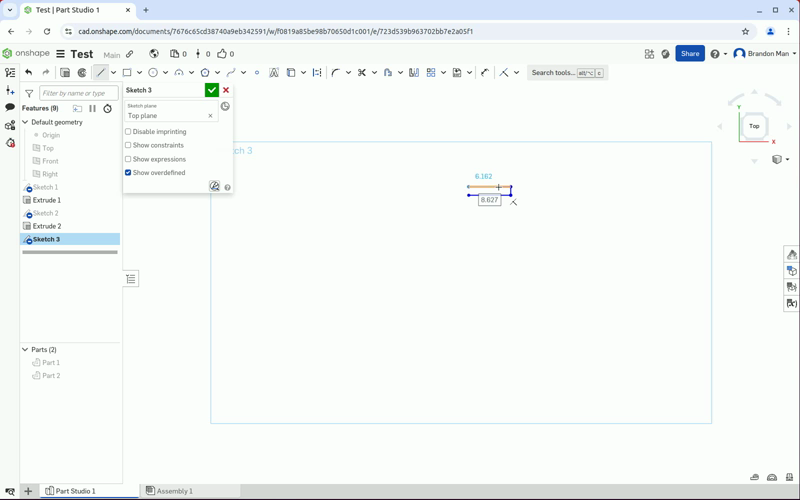
key_down(shift)
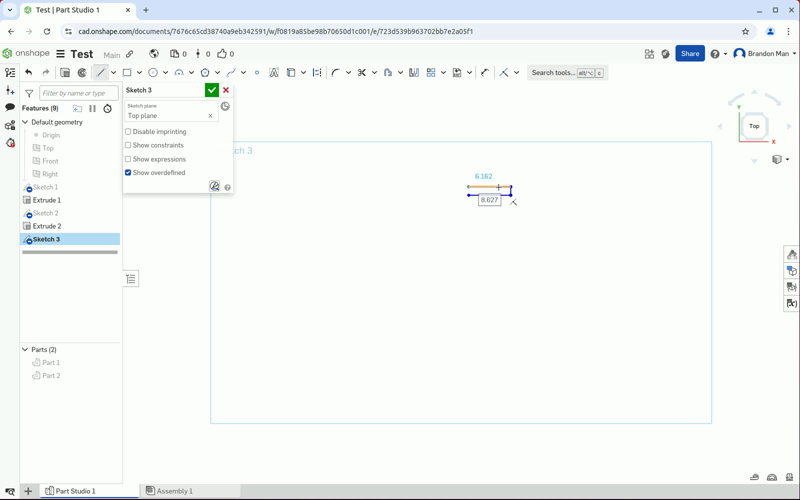
mouse_move(468, 195)
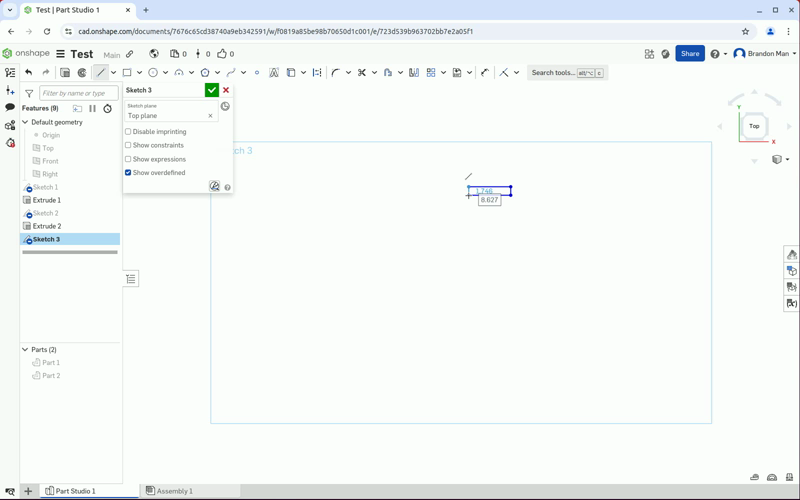
key_up(shift)
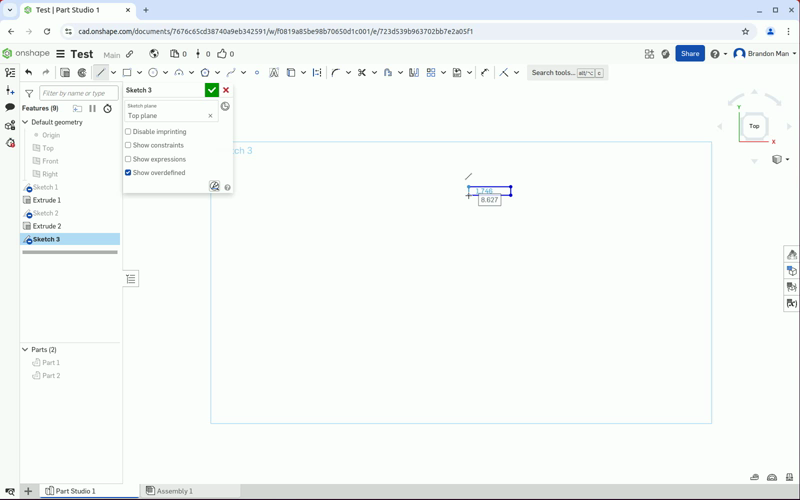
click(468, 195)
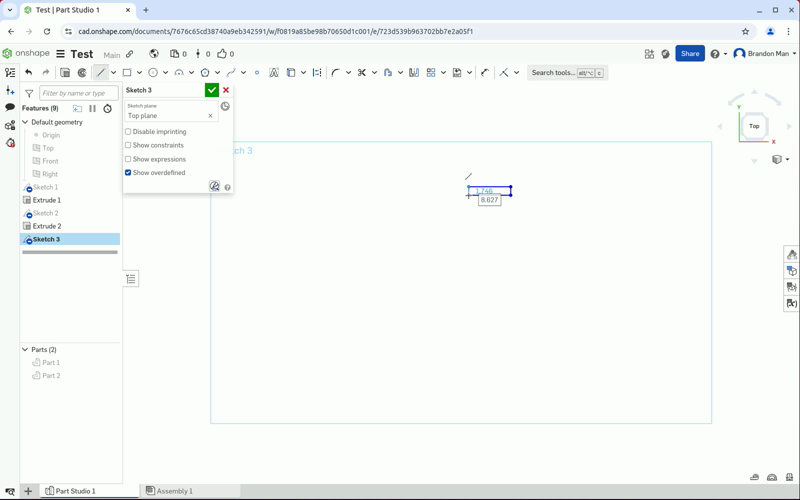
key(esc)
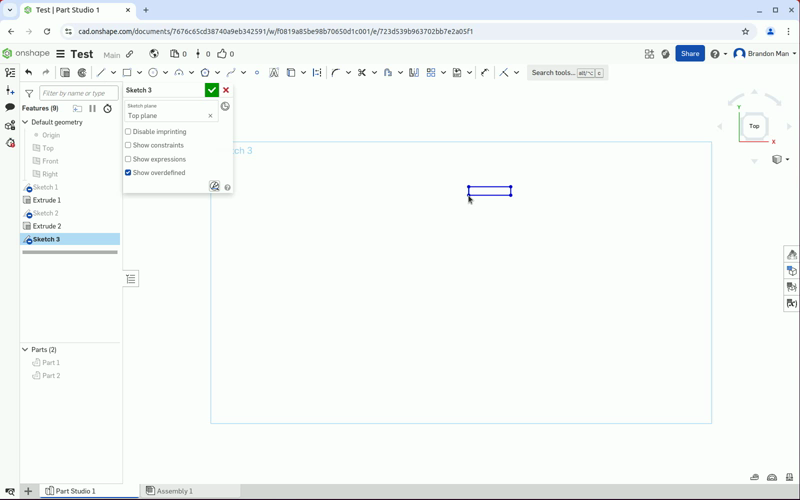
mouse_move(472, 187)
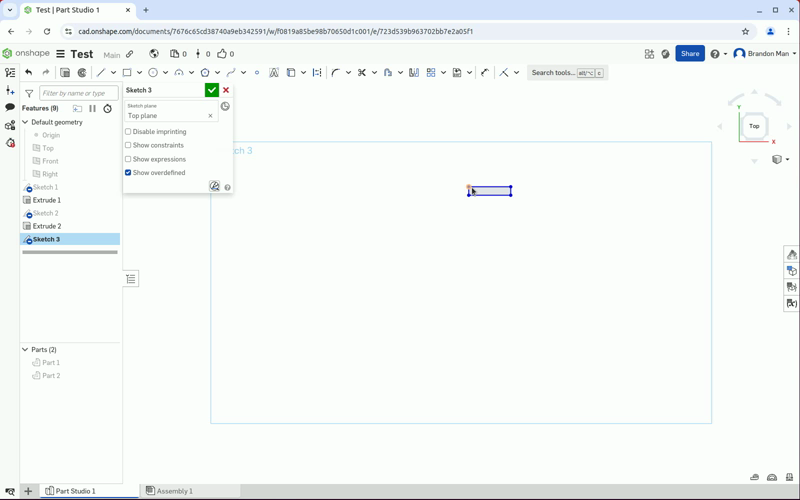
scroll(6)
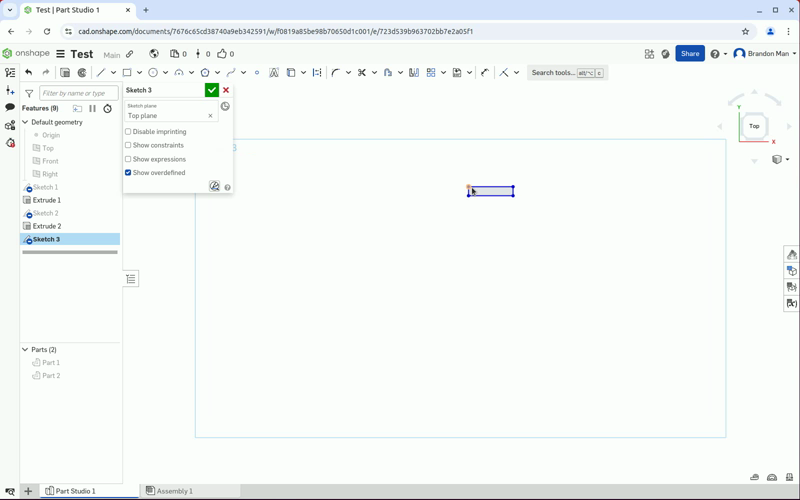
scroll(6)
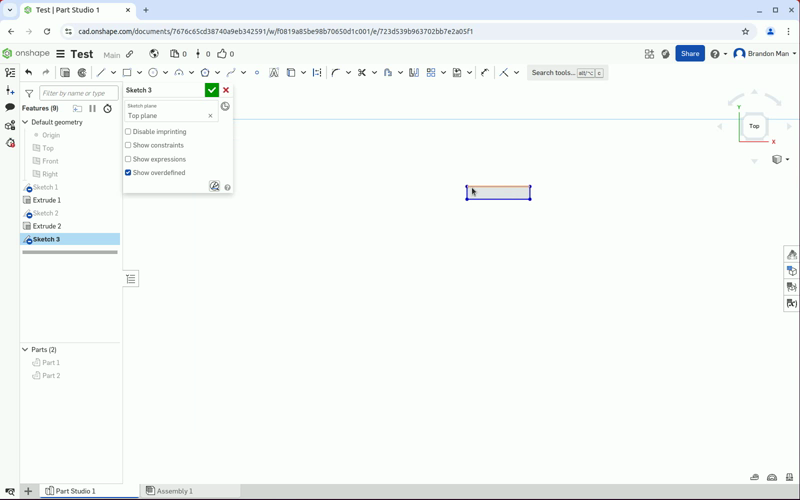
scroll(6)
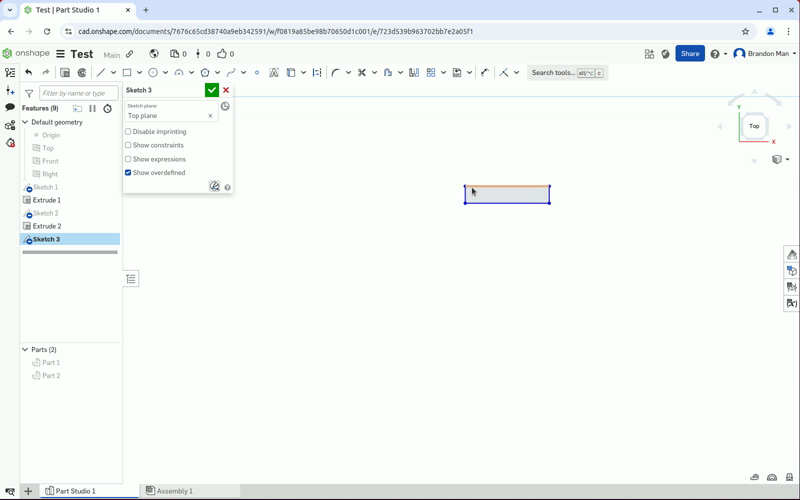
scroll(6)
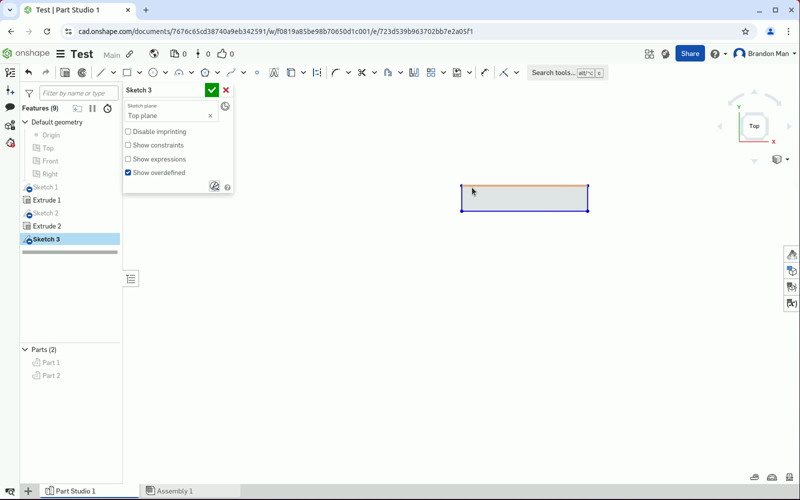
scroll(6)
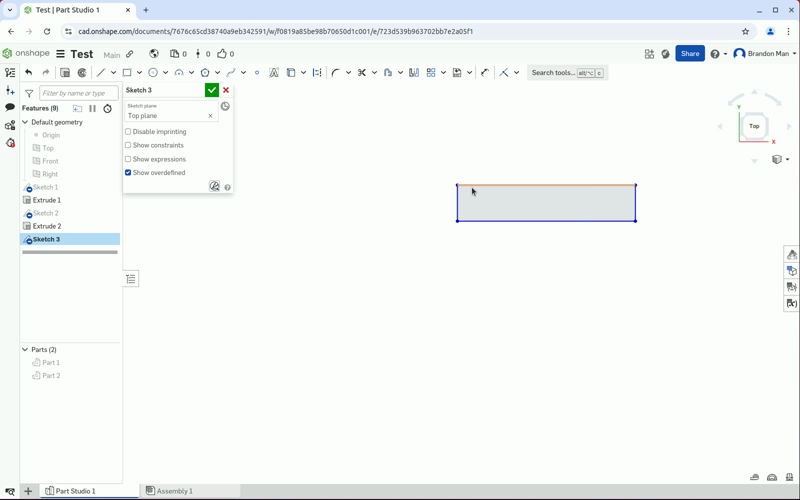
scroll(6)
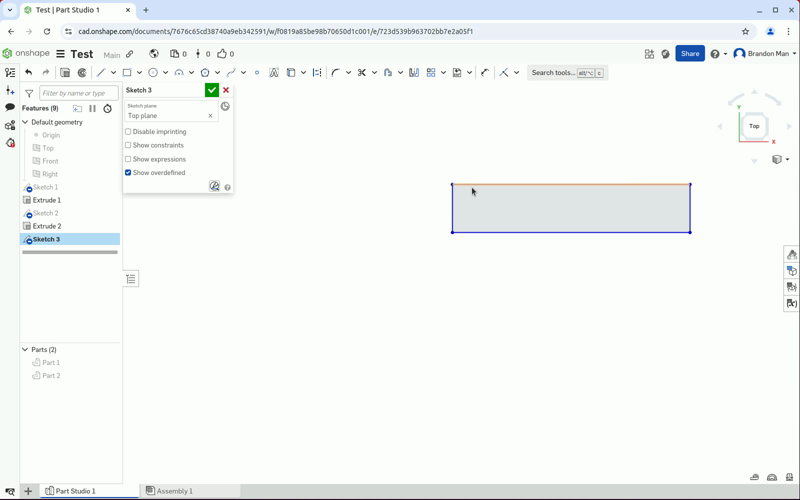
scroll(6)
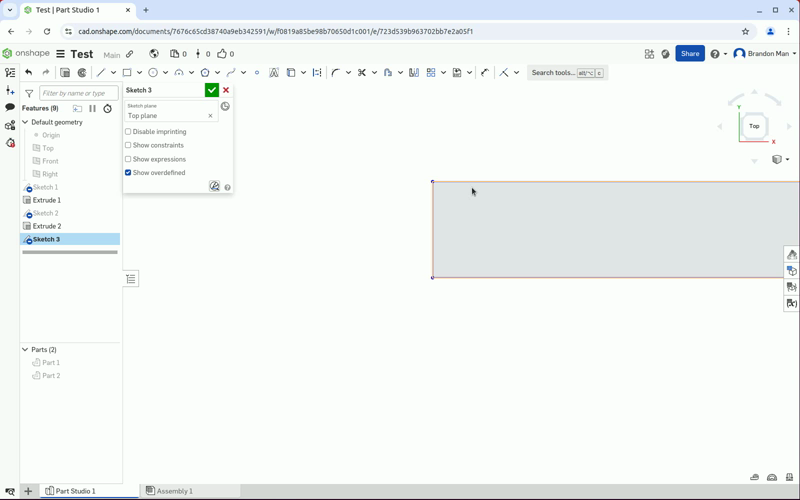
click(472, 187)
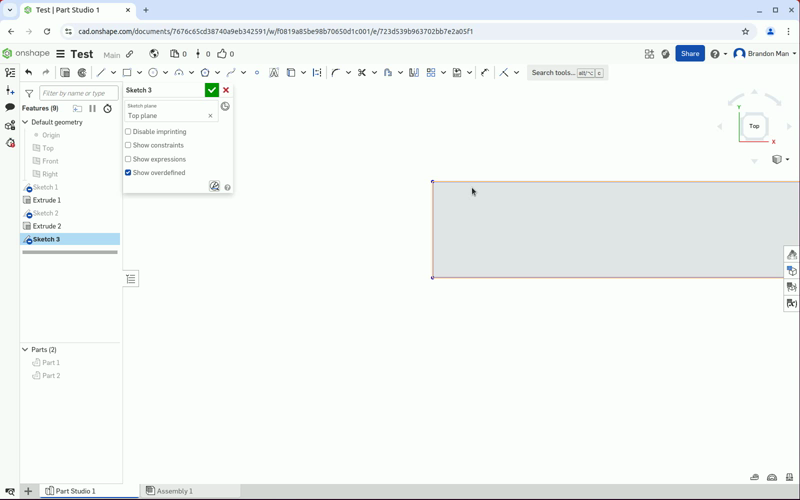
scroll(-6)
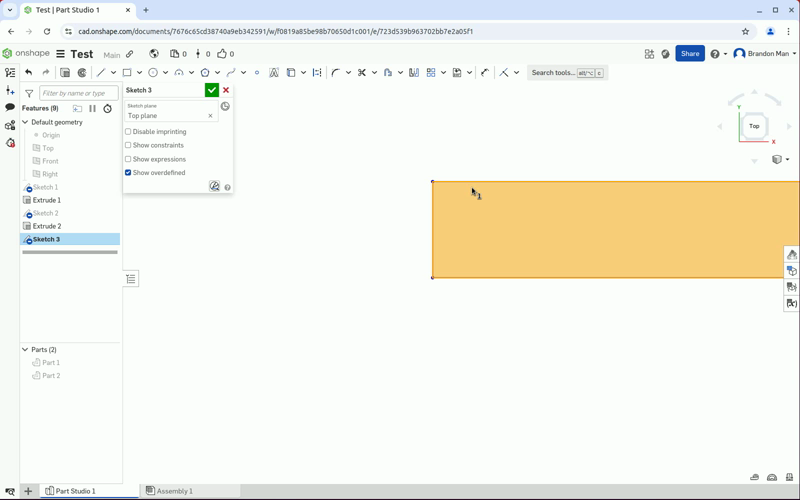
scroll(-6)
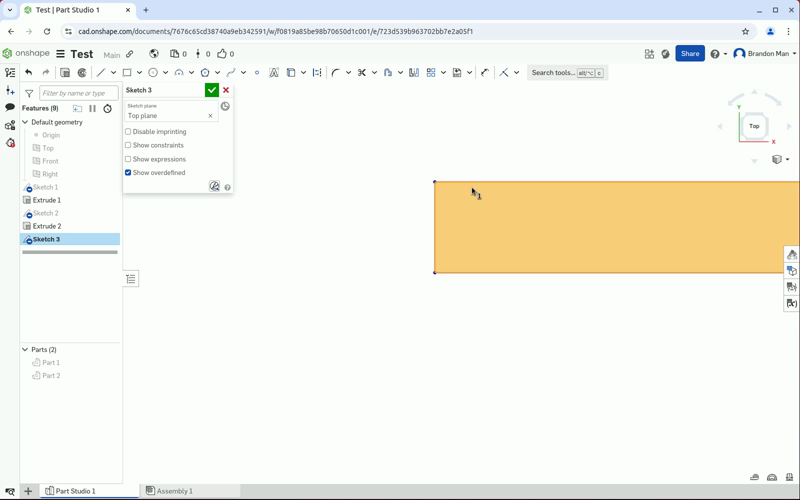
scroll(-6)
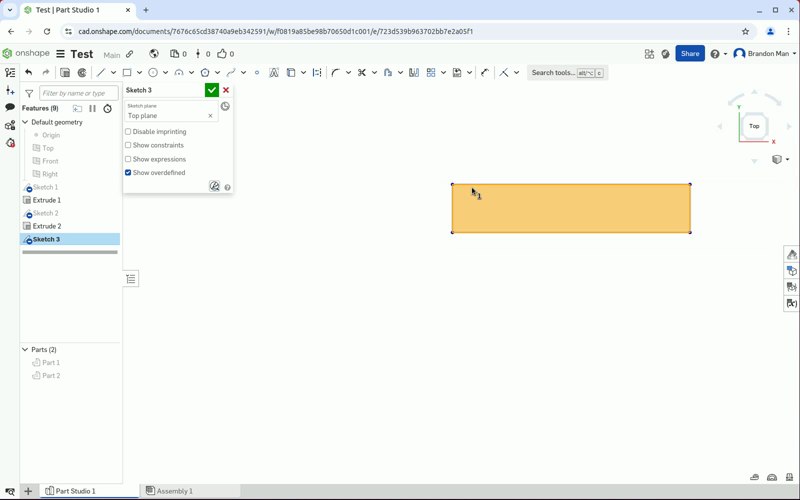
scroll(-6)
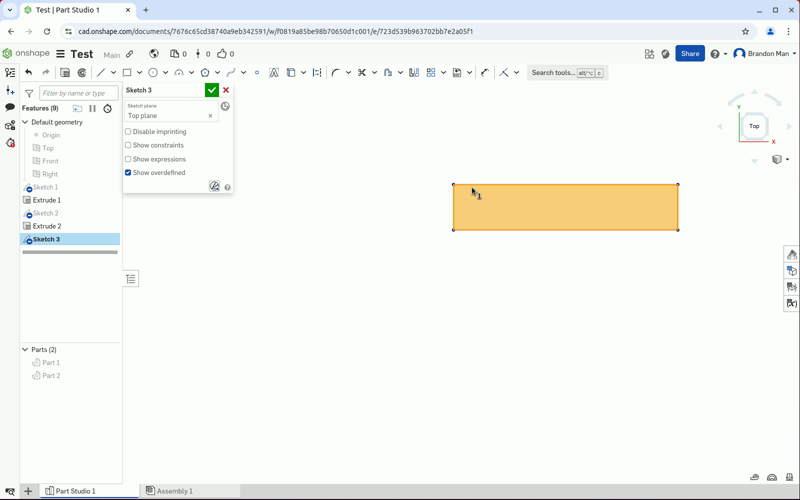
scroll(-6)
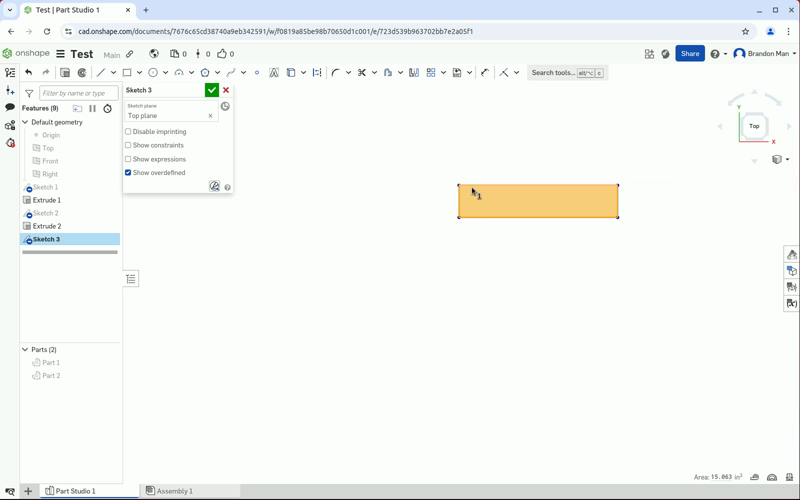
scroll(-6)
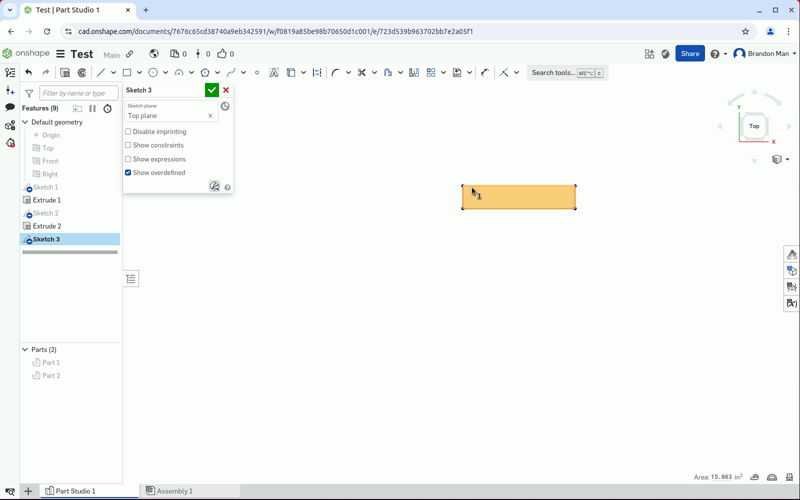
scroll(-6)
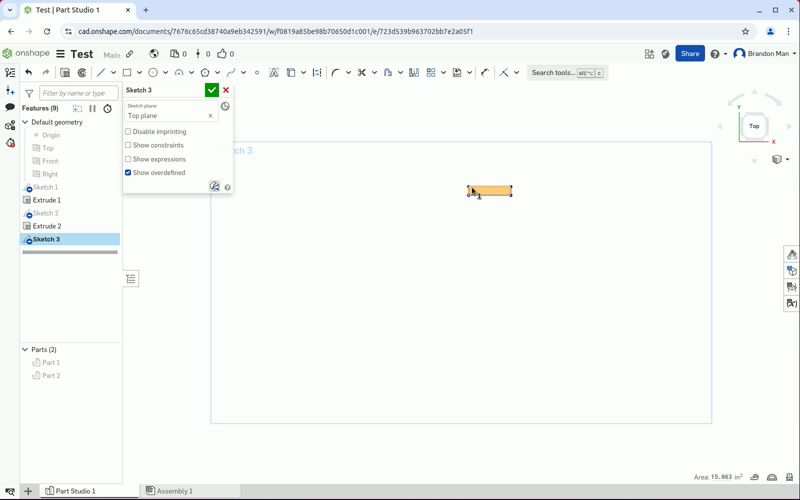
mouse_move(73, 352)
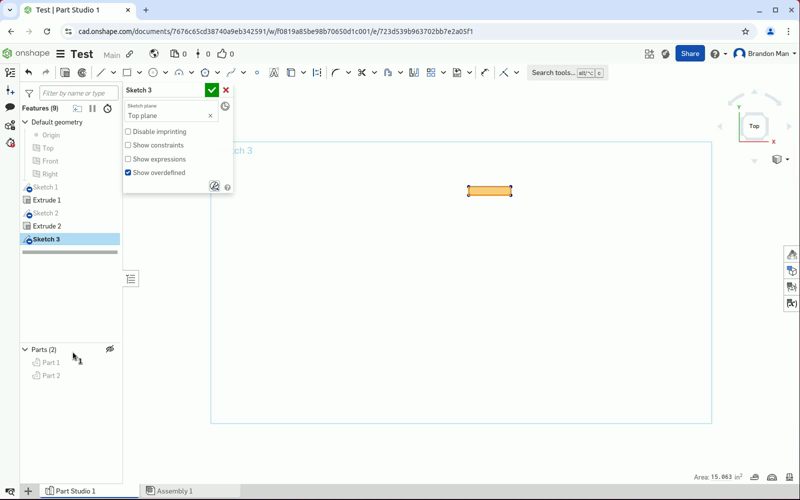
key(shift+y)
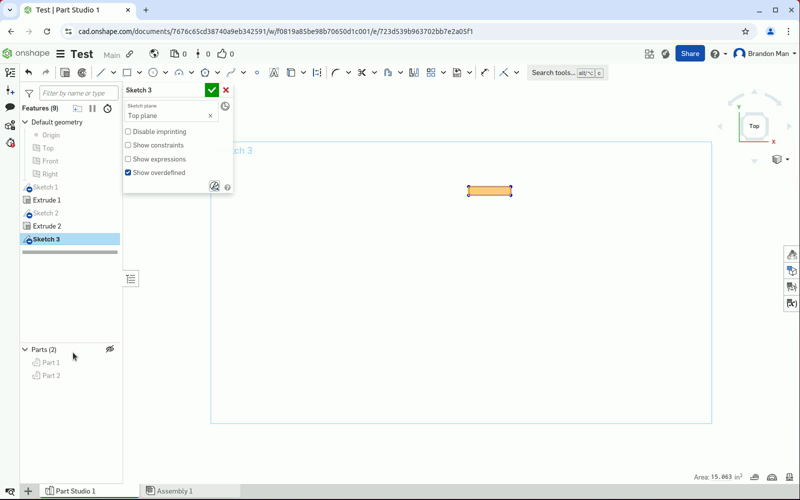
key(shift+e)
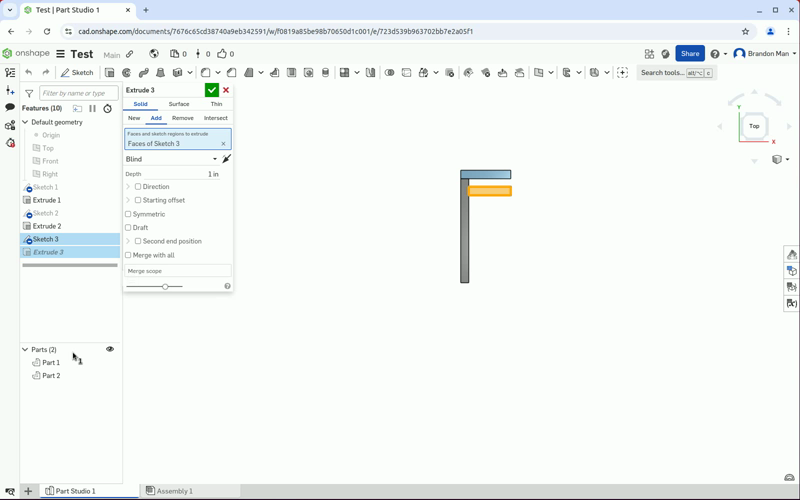
mouse_move(143, 106)
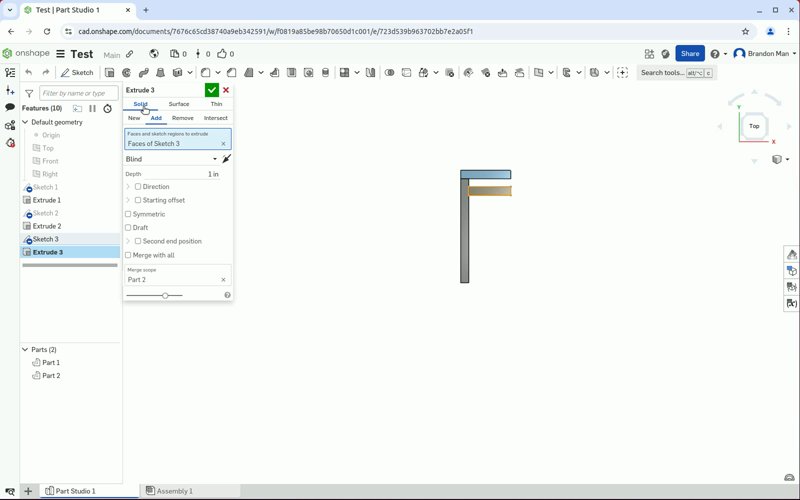
click(143, 106)
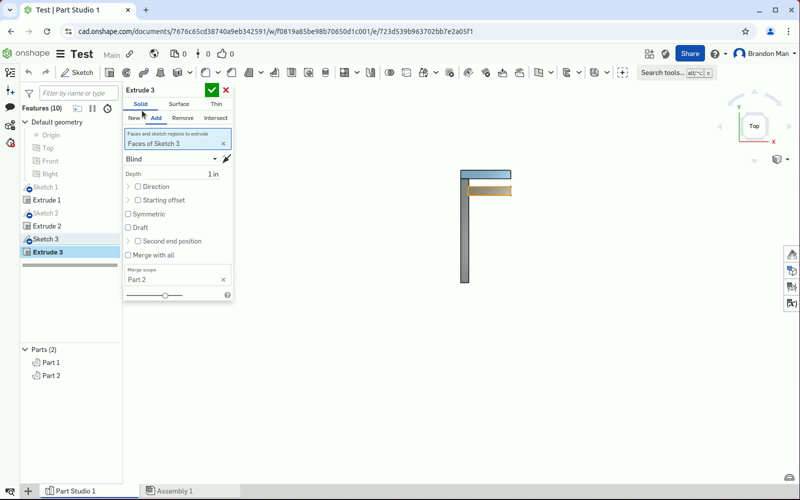
mouse_move(137, 120)
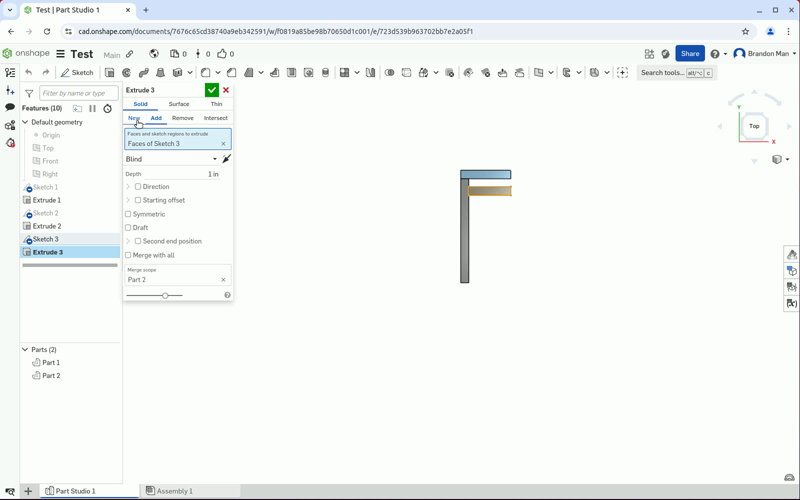
click(137, 120)
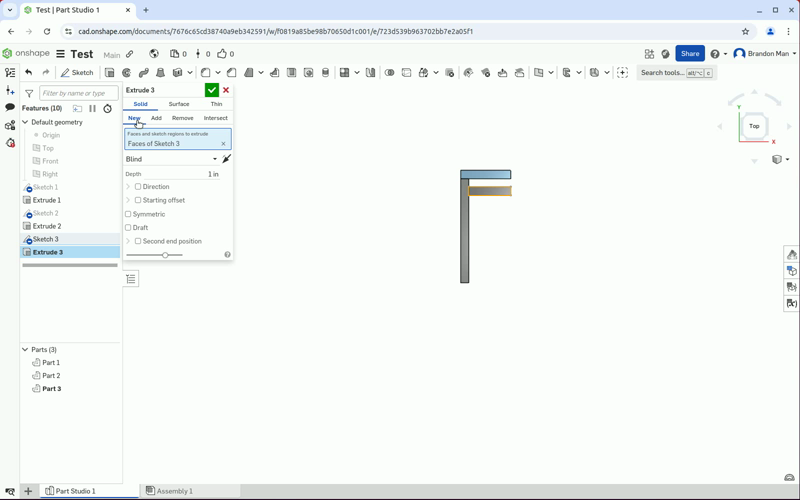
key(tab, 4)
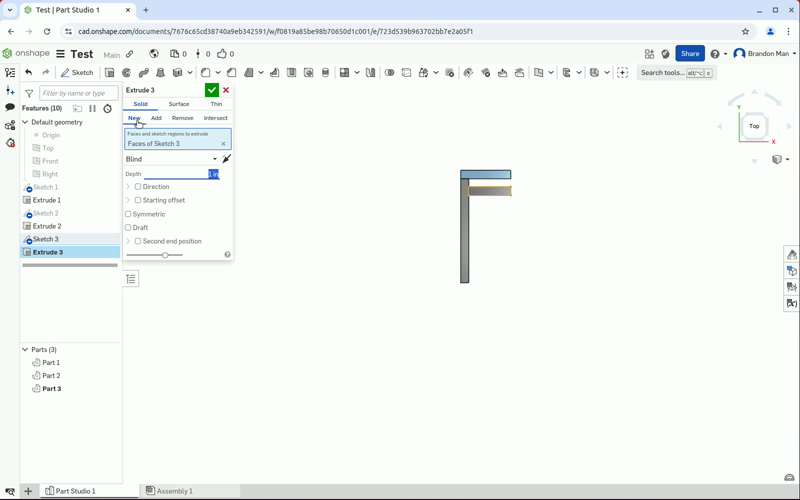
text(3.37)
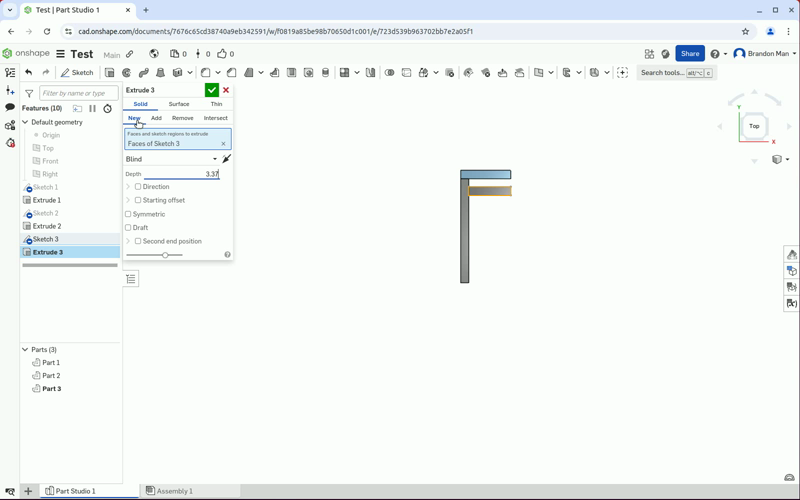
key(enter)
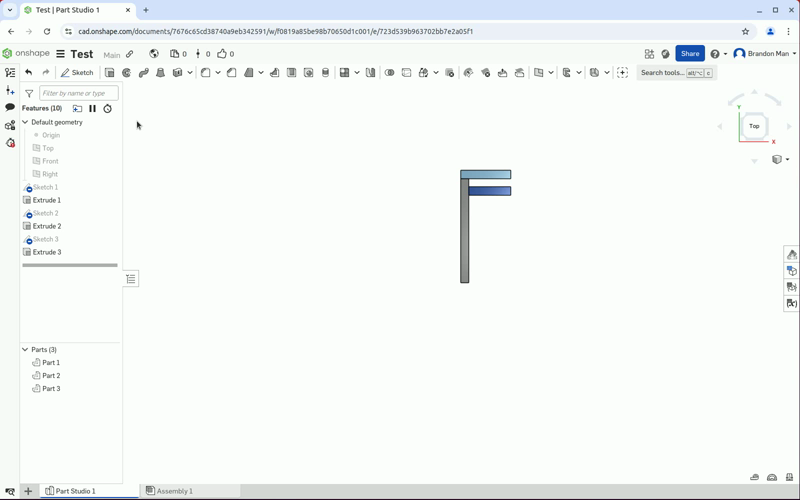
key(shift+h)
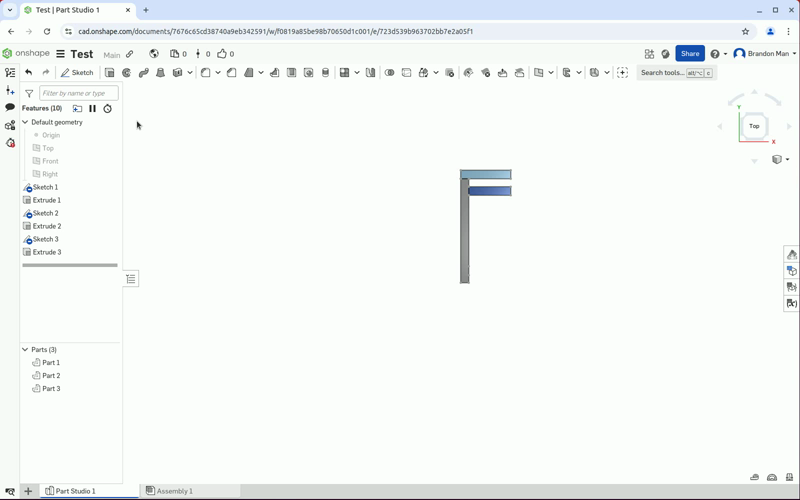
key(shift+h)
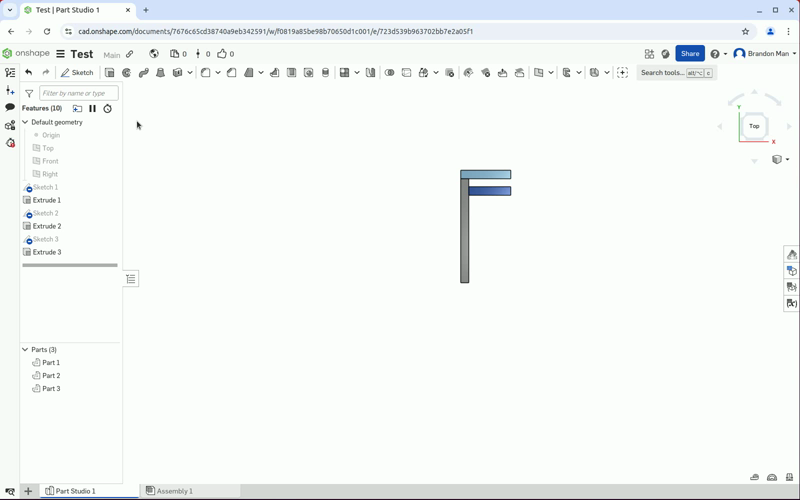
mouse_move(73, 189)
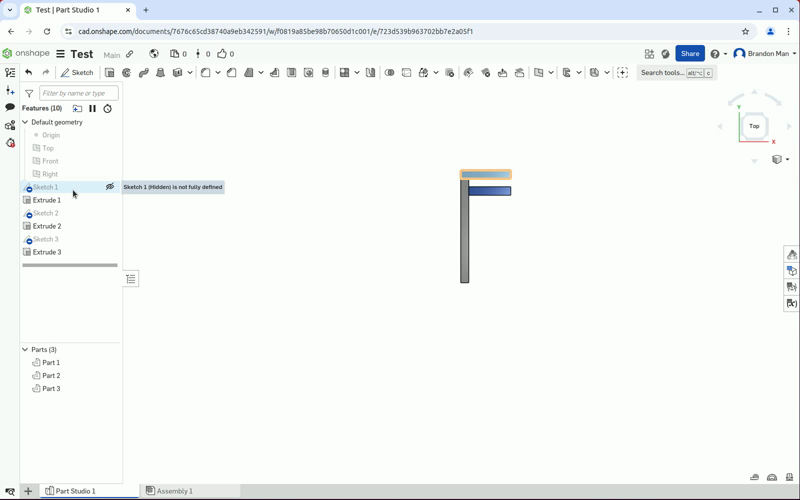
click(73, 189)
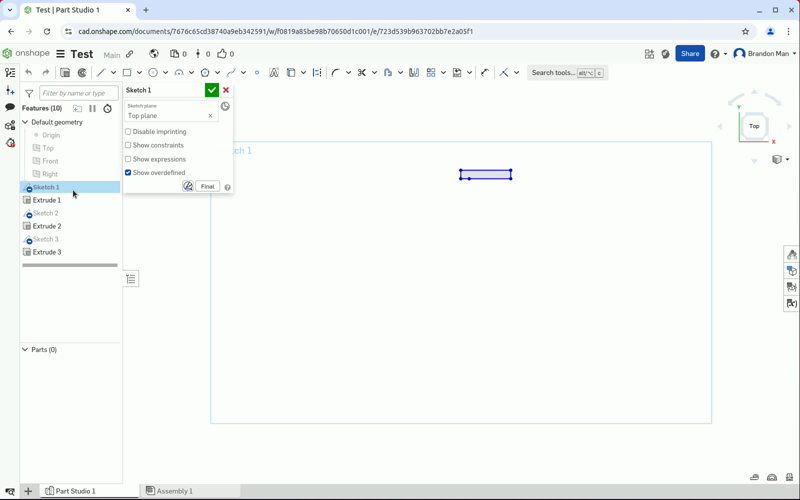
mouse_move(229, 92)
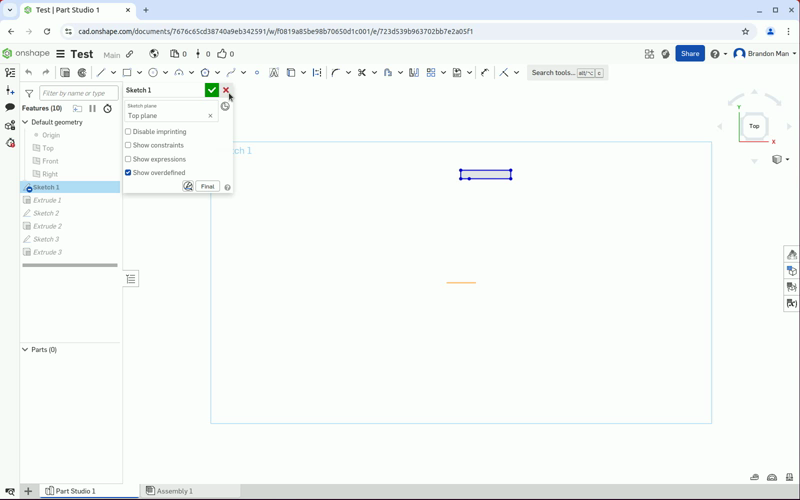
click(229, 92)
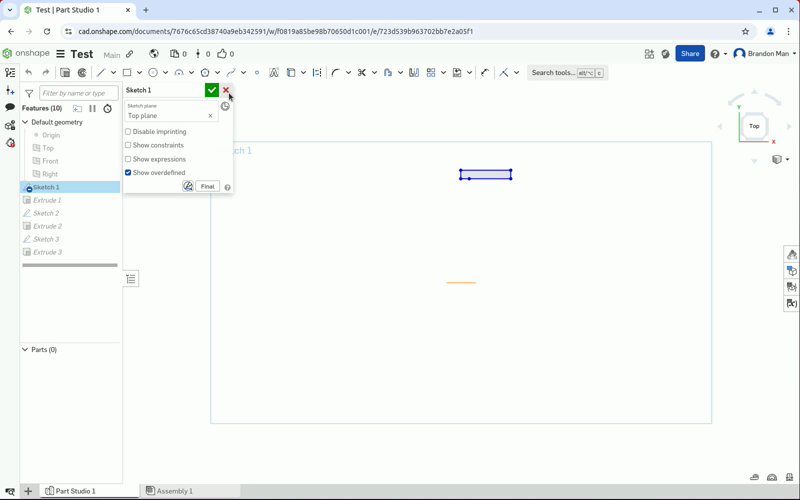
key(shift+s)
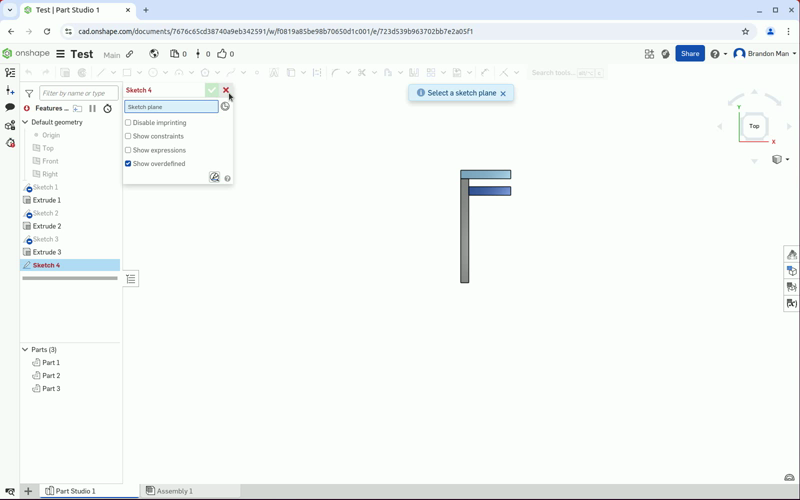
mouse_move(73, 150)
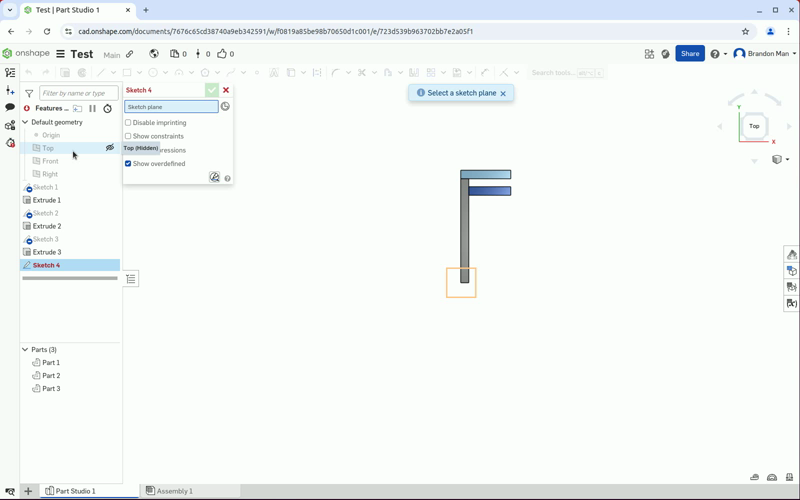
click(73, 150)
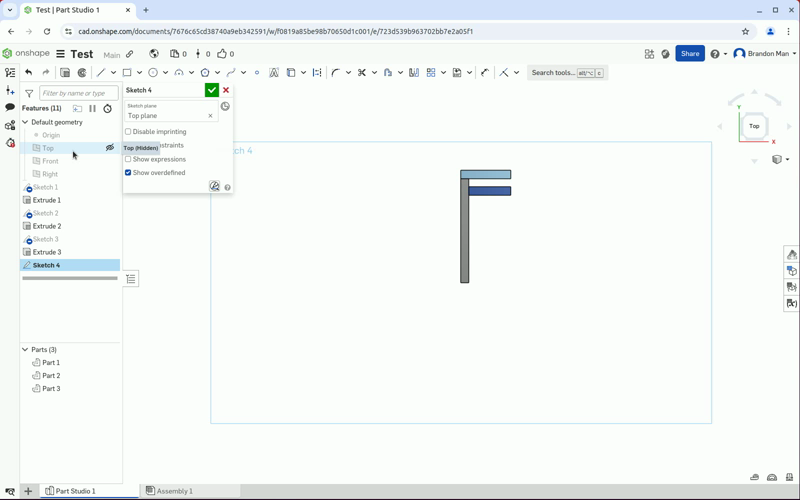
mouse_move(73, 352)
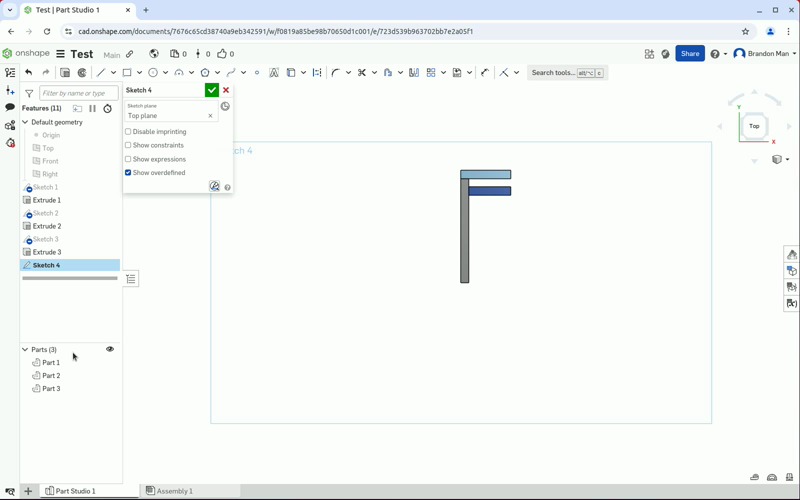
key(y)
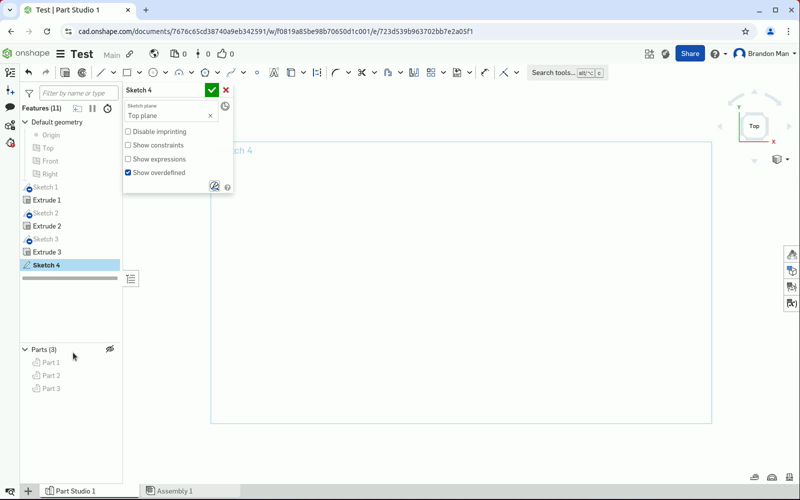
key(l)
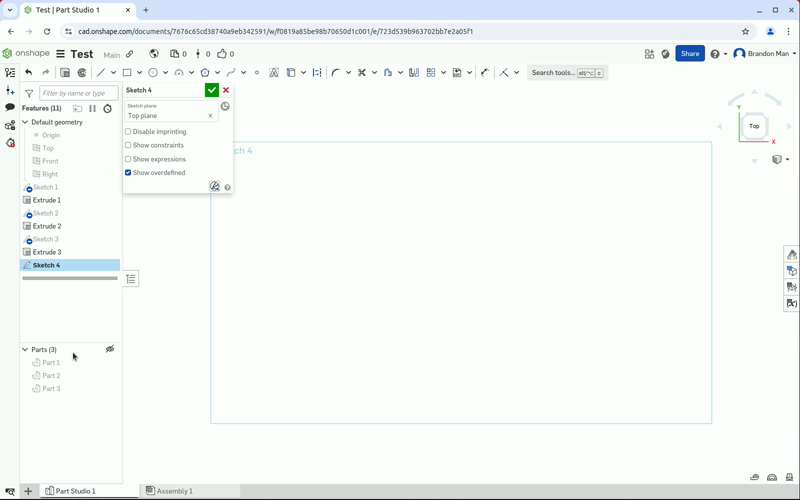
key_down(shift)
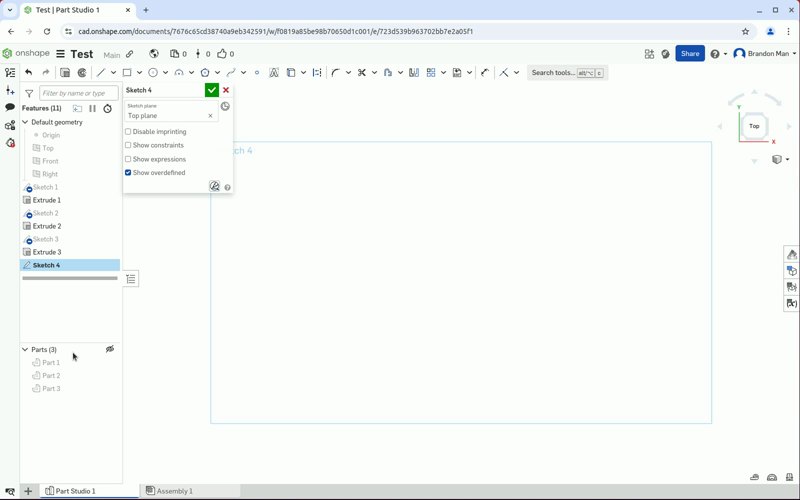
mouse_move(468, 274)
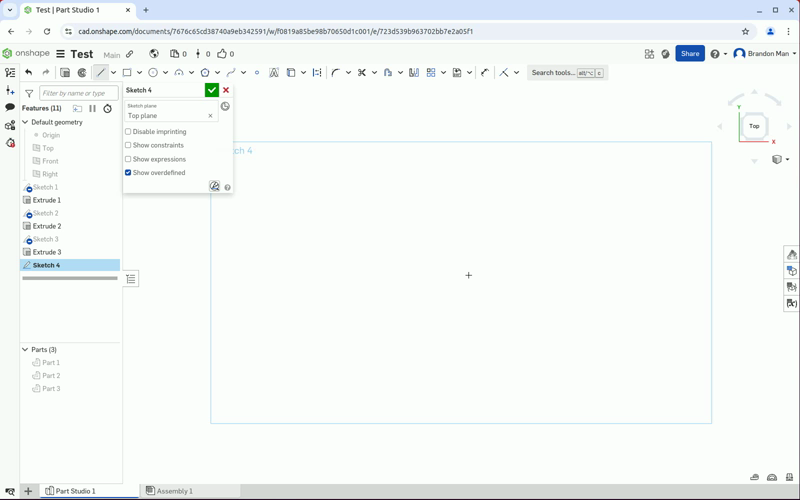
click(468, 274)
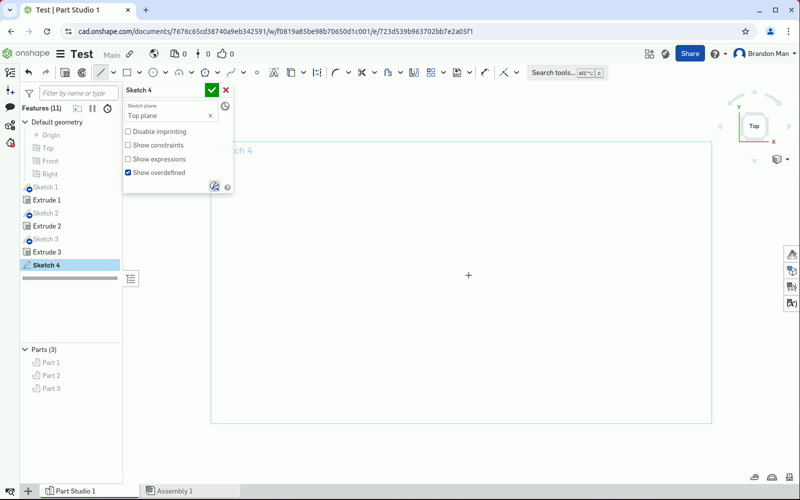
key_up(shift)
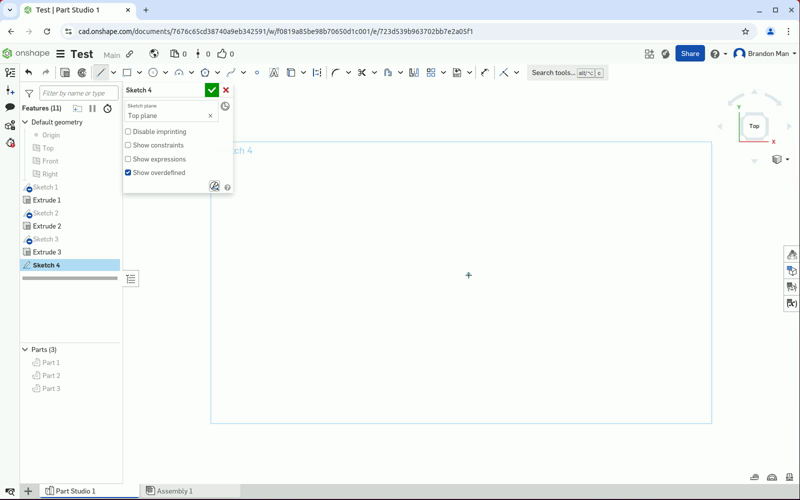
key_down(shift)
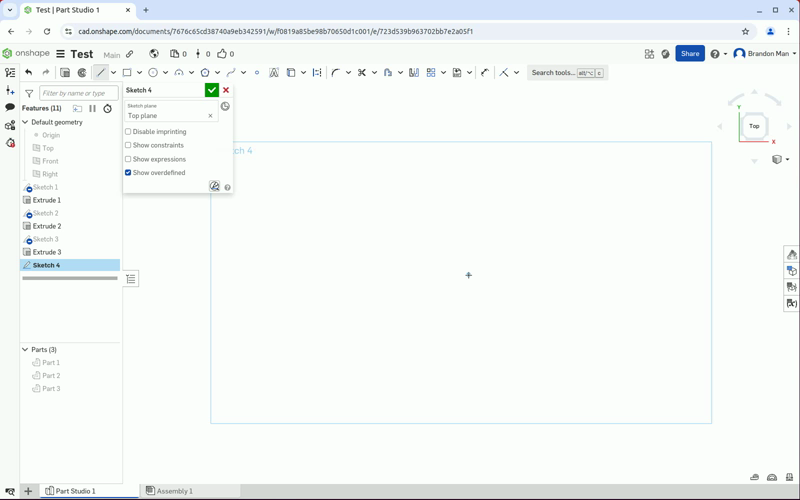
mouse_move(498, 274)
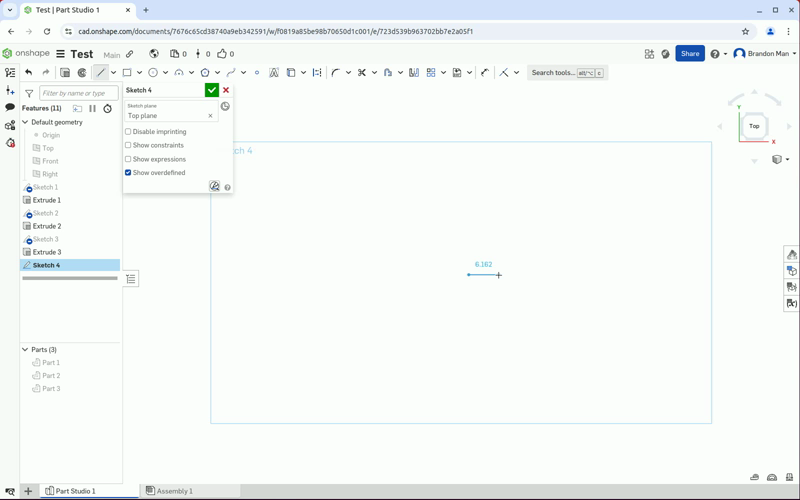
mouse_move(510, 274)
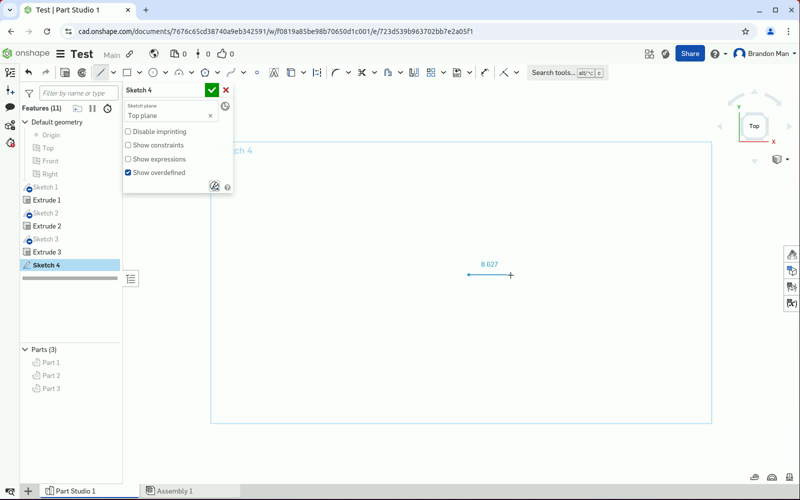
click(510, 274)
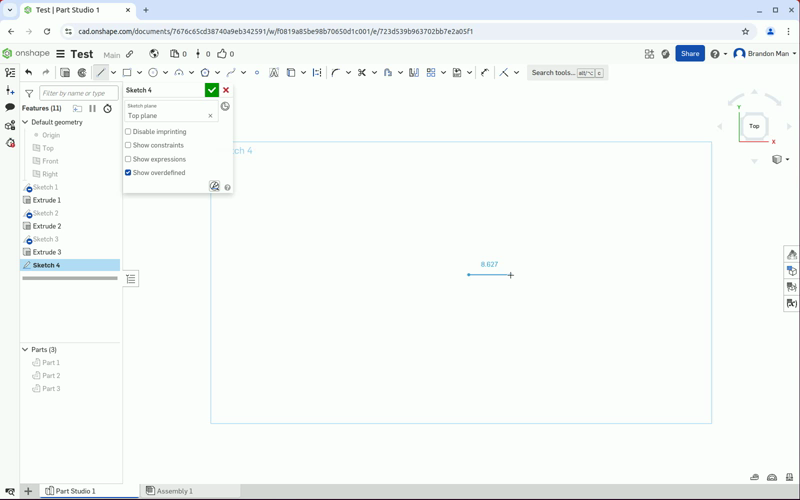
key_up(shift)
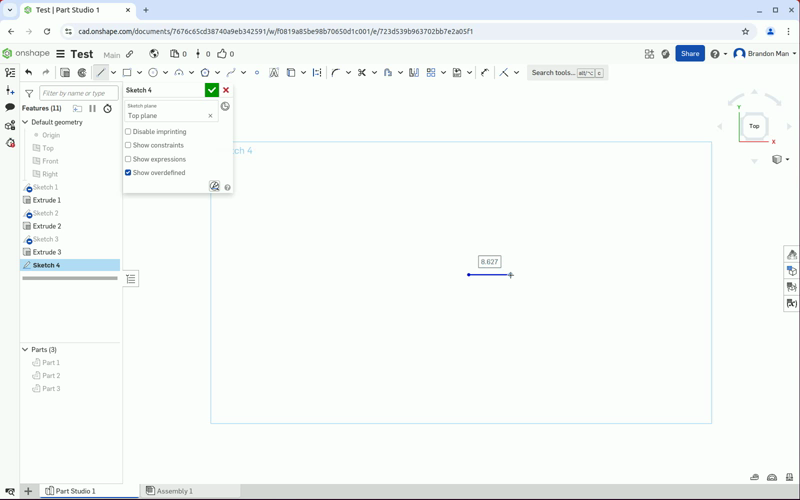
key_down(shift)
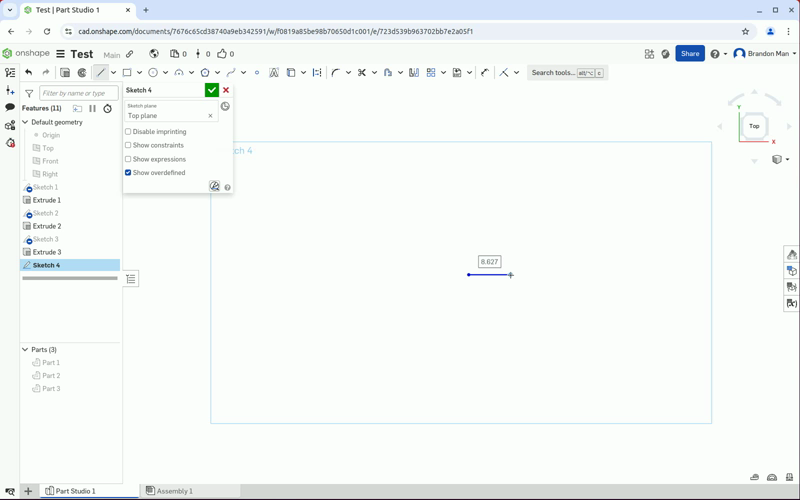
mouse_move(540, 274)
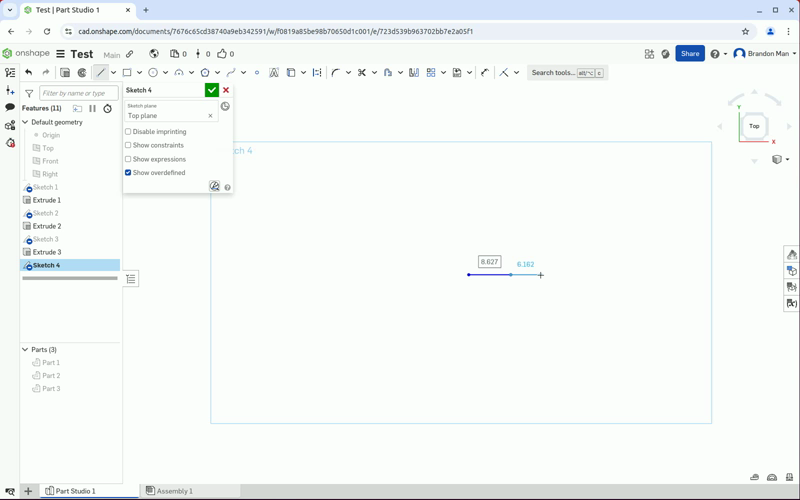
mouse_move(510, 266)
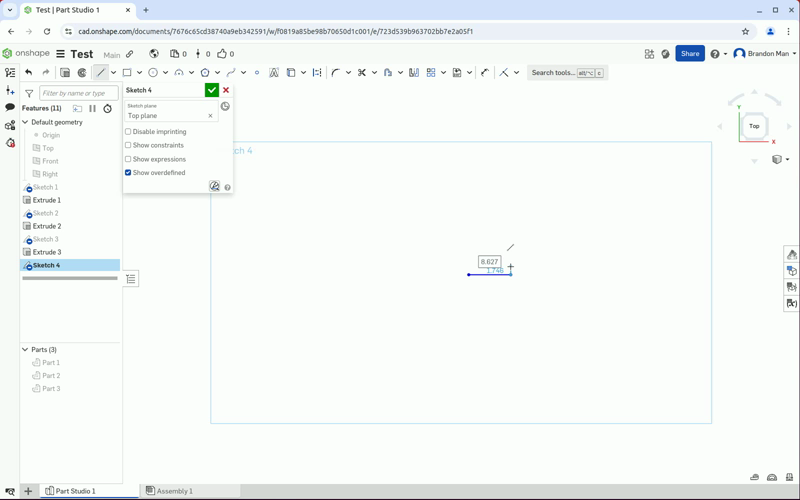
click(510, 266)
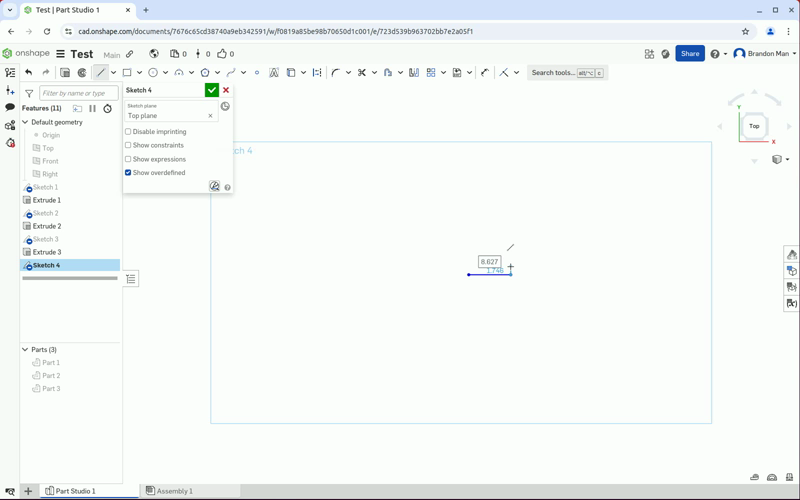
key_up(shift)
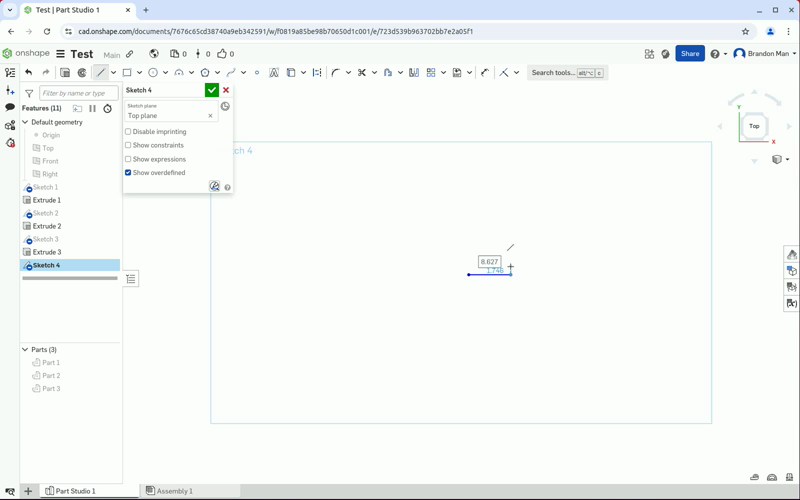
key_down(shift)
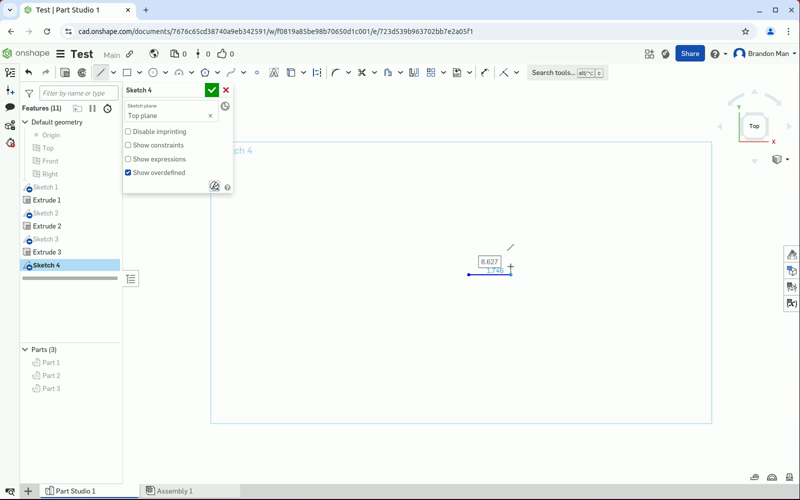
mouse_move(540, 266)
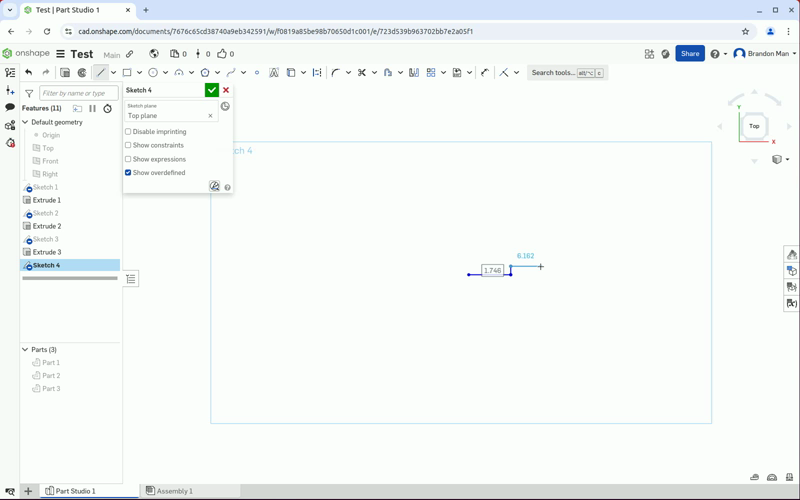
mouse_move(468, 266)
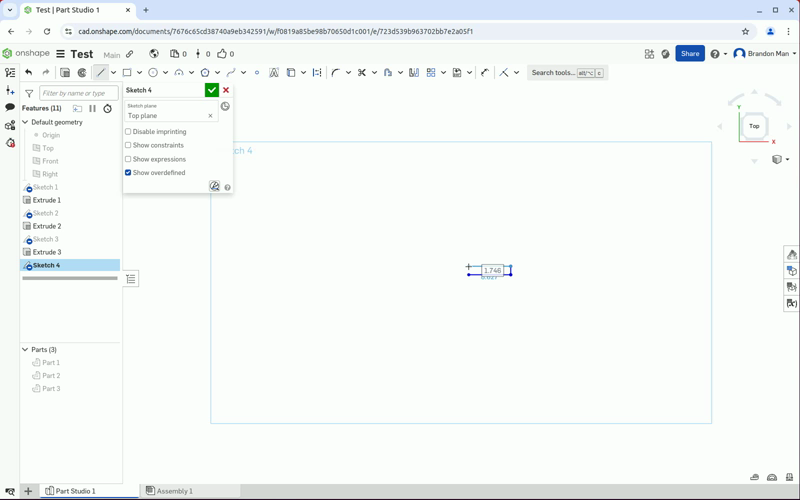
click(468, 266)
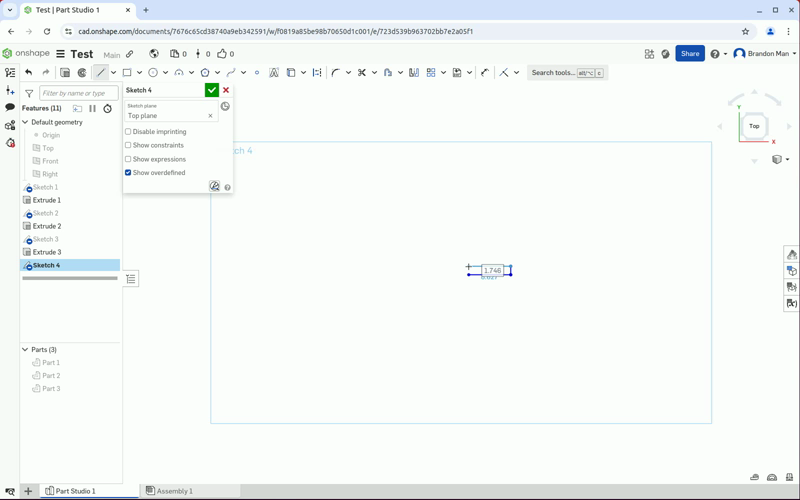
key_up(shift)
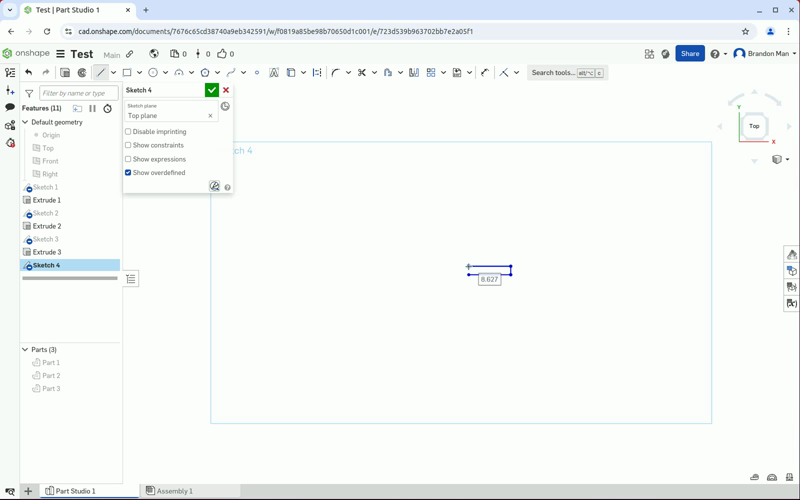
mouse_move(498, 266)
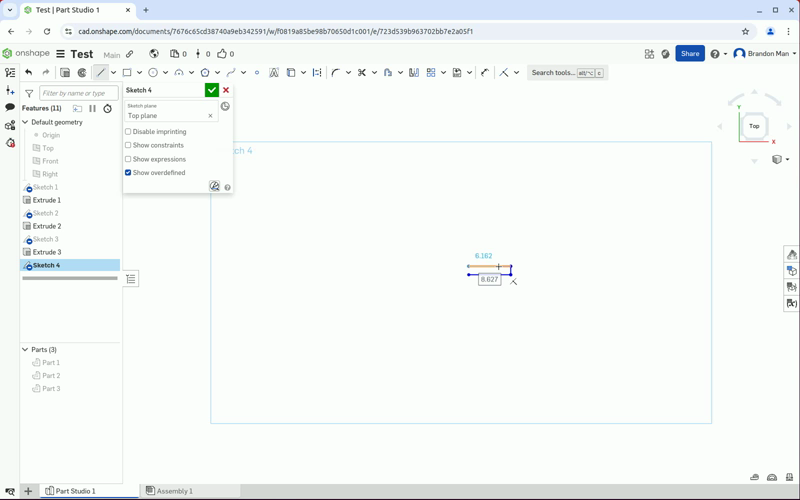
key_down(shift)
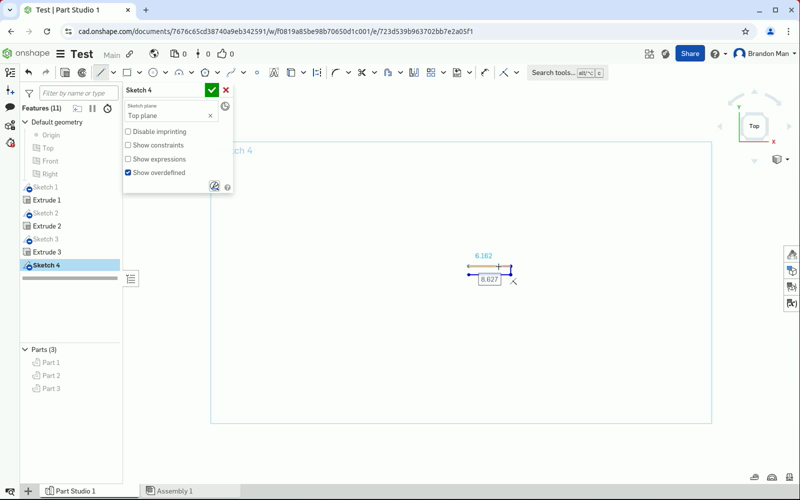
mouse_move(468, 274)
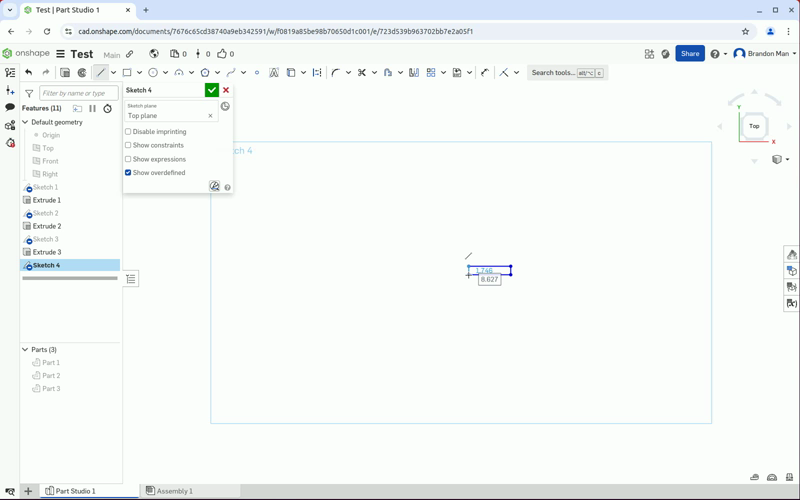
key_up(shift)
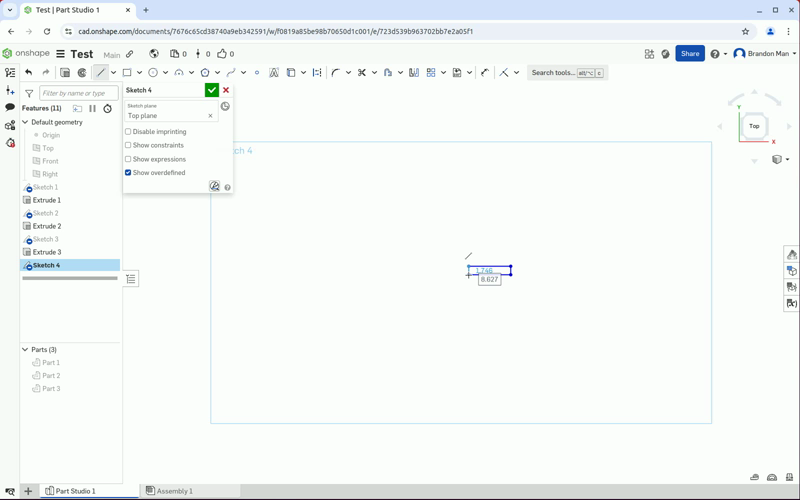
click(468, 274)
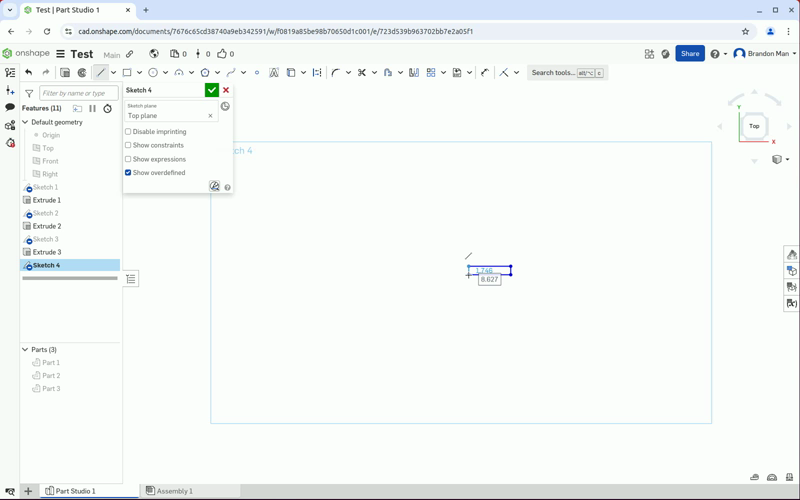
key(esc)
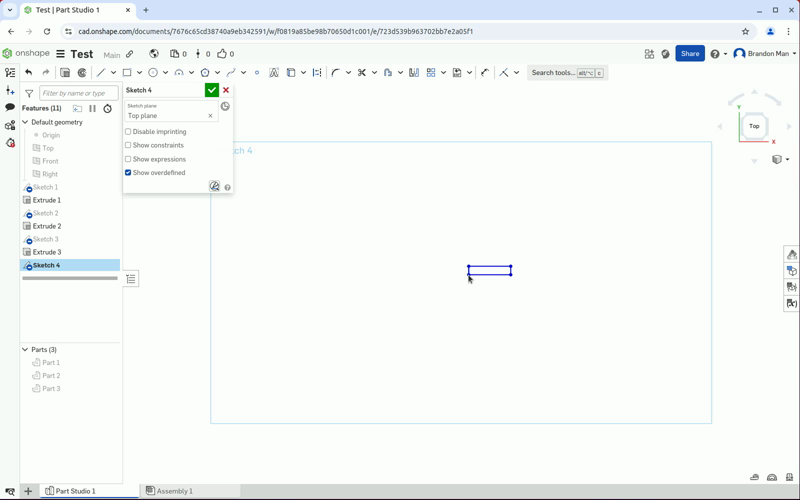
mouse_move(501, 266)
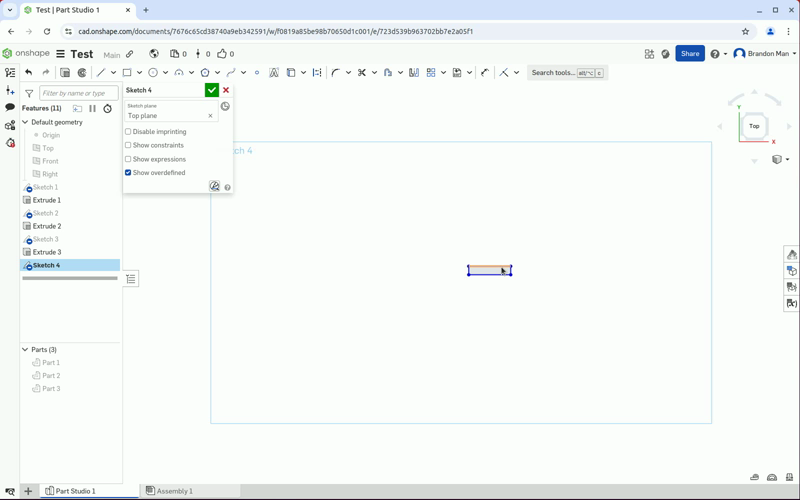
scroll(6)
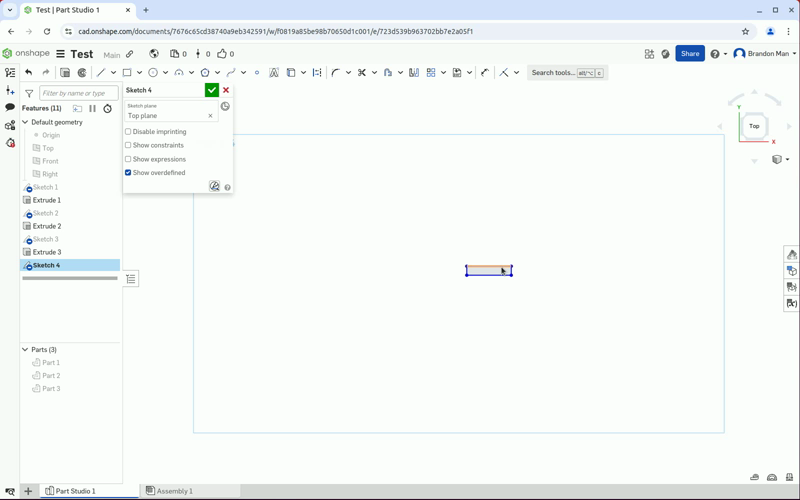
scroll(6)
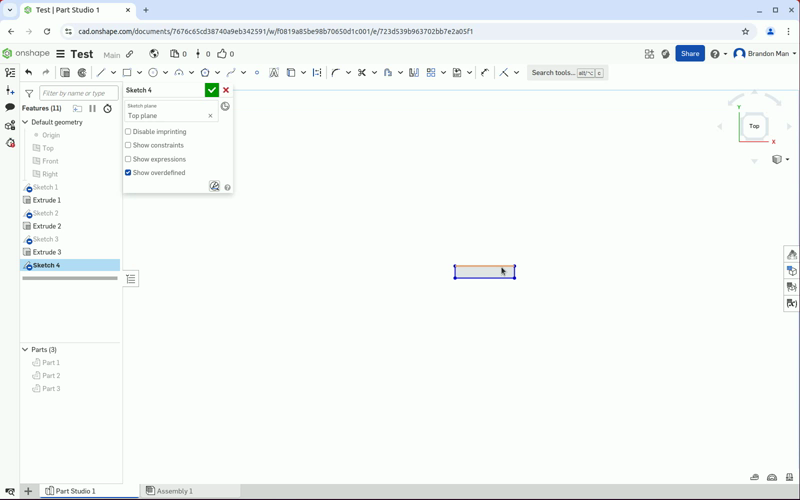
scroll(6)
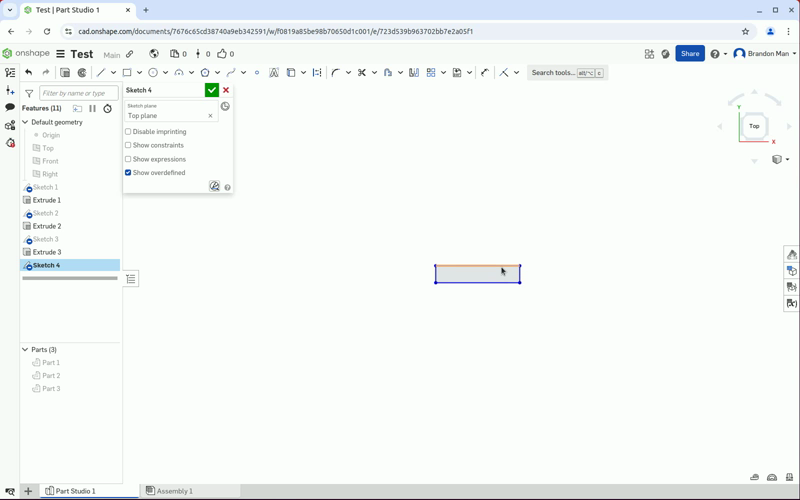
scroll(6)
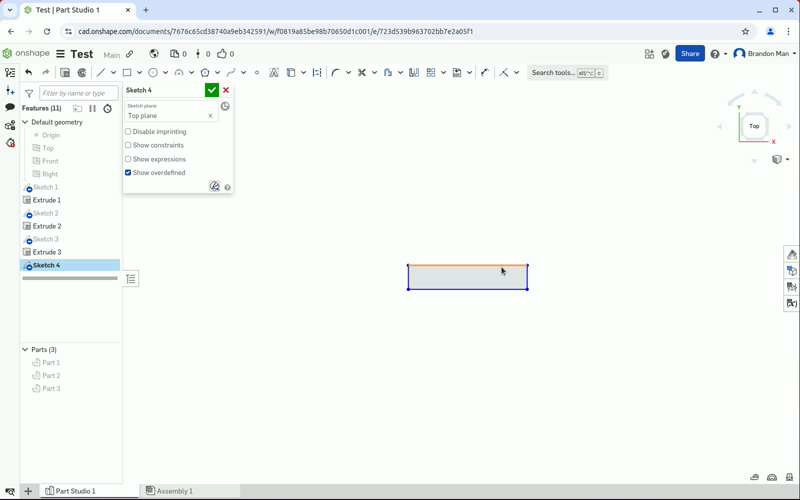
scroll(6)
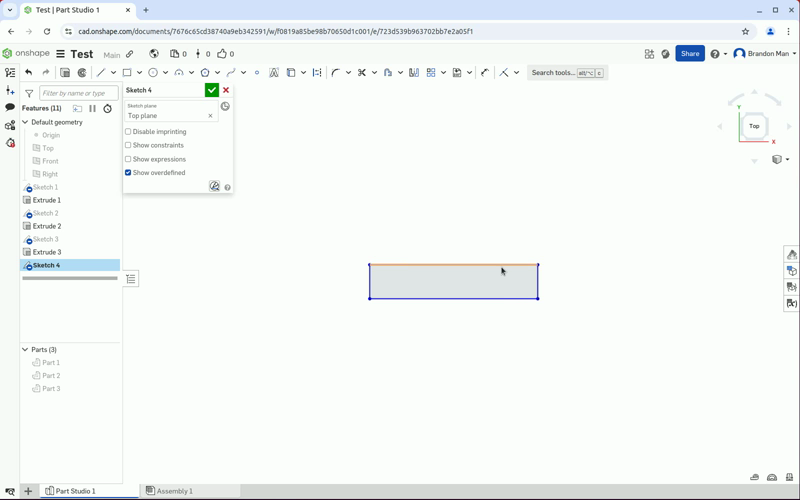
scroll(6)
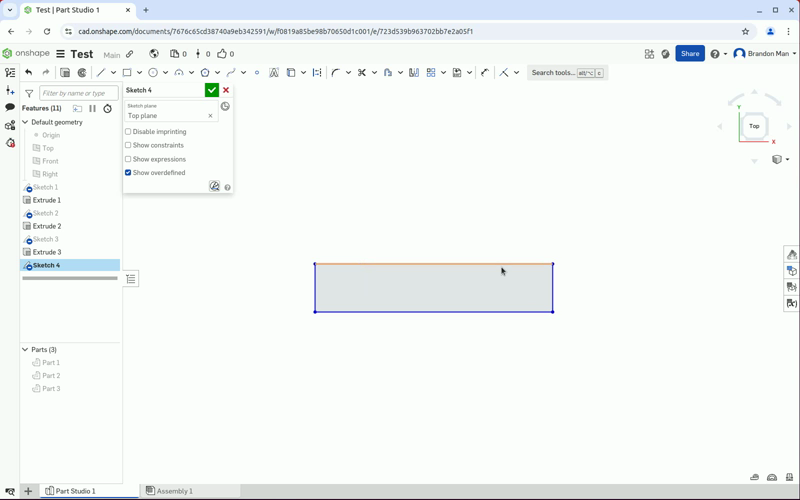
scroll(6)
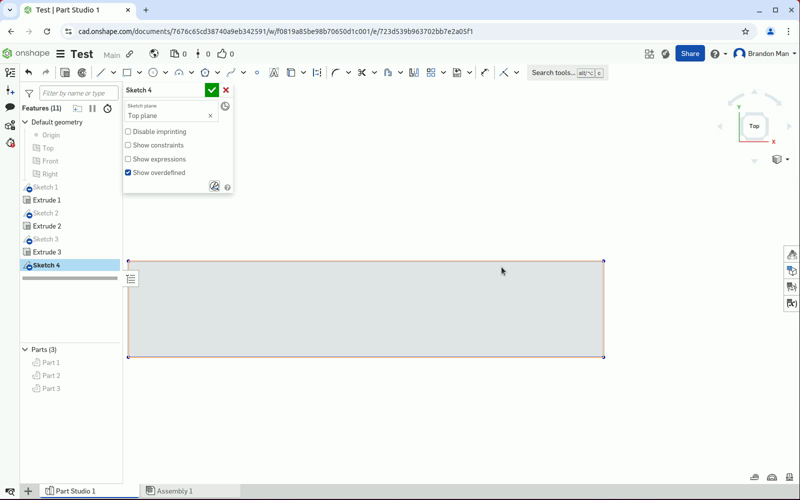
click(501, 266)
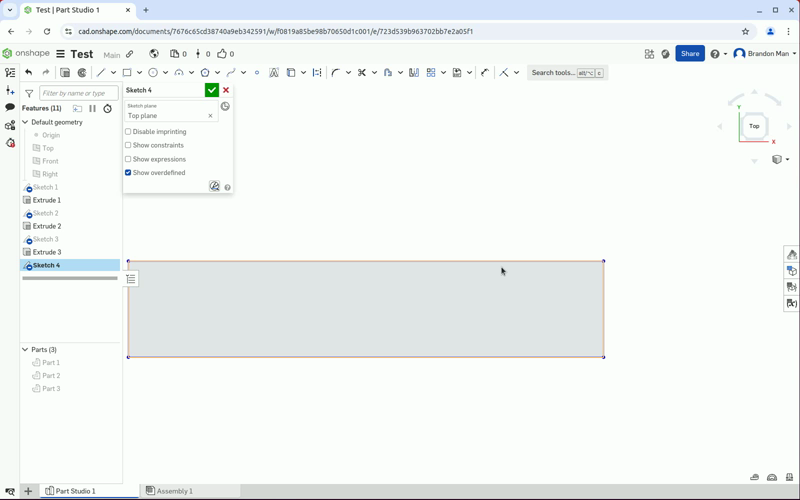
scroll(-6)
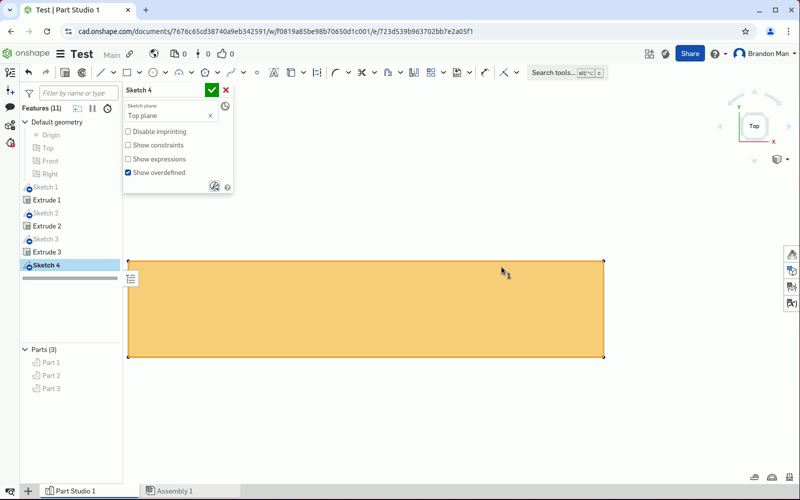
scroll(-6)
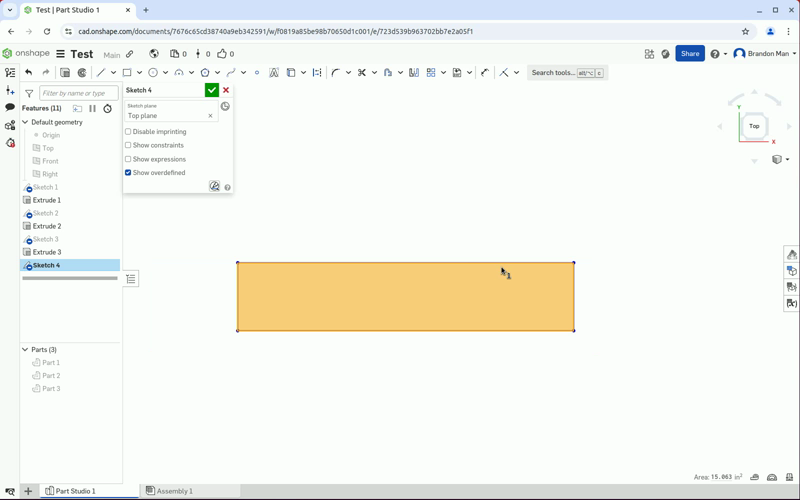
scroll(-6)
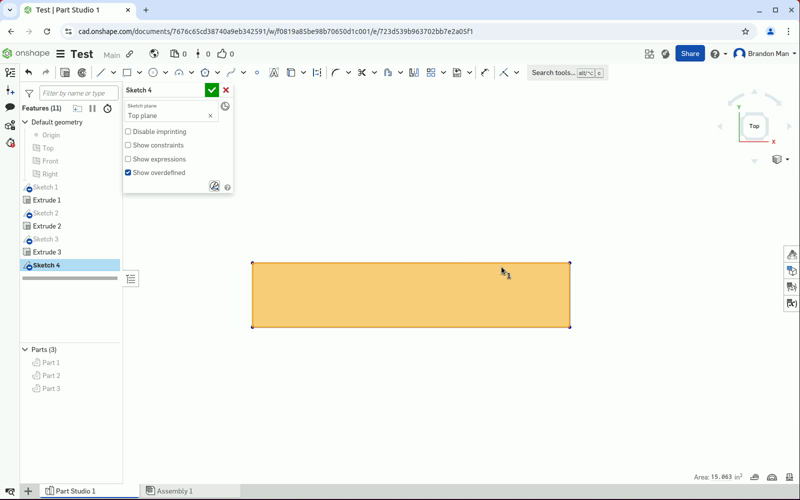
scroll(-6)
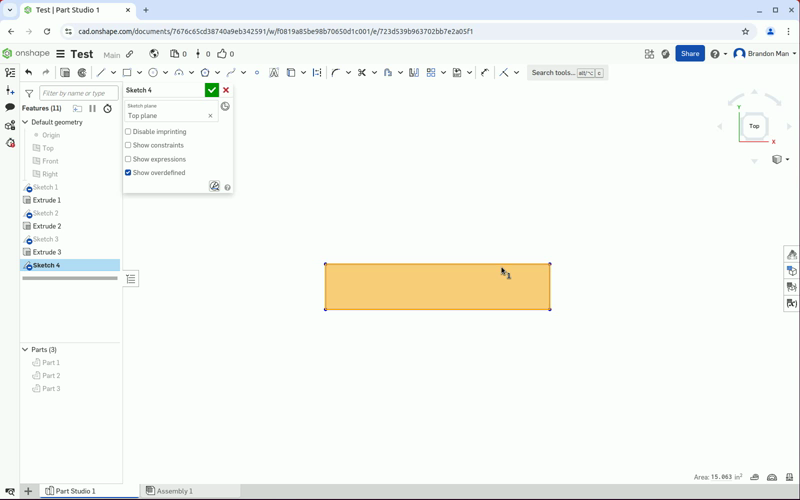
scroll(-6)
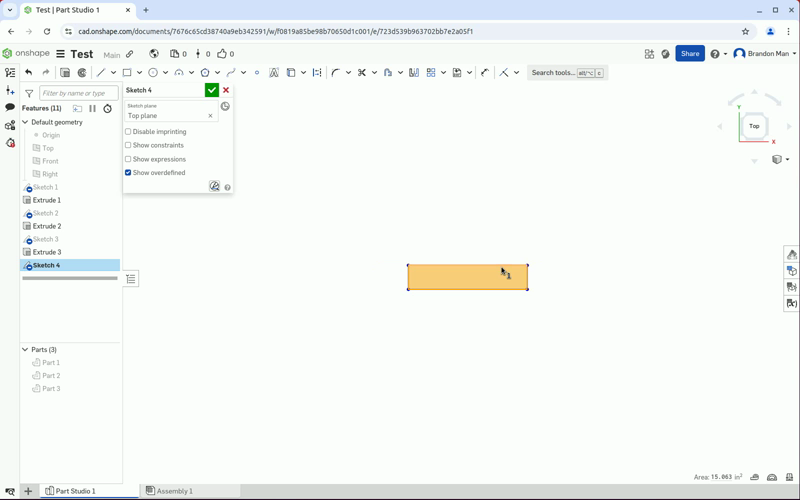
scroll(-6)
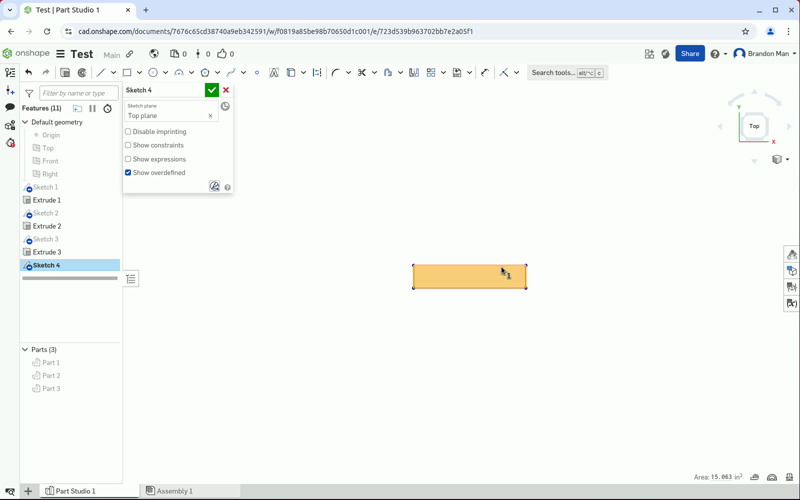
scroll(-6)
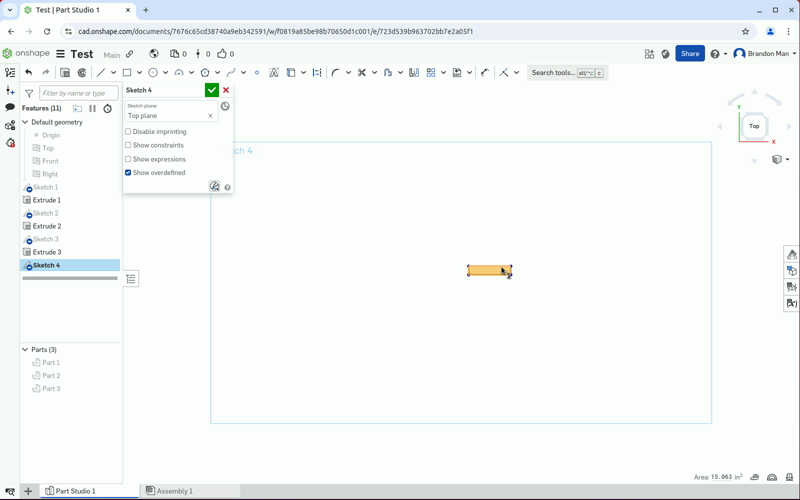
mouse_move(73, 352)
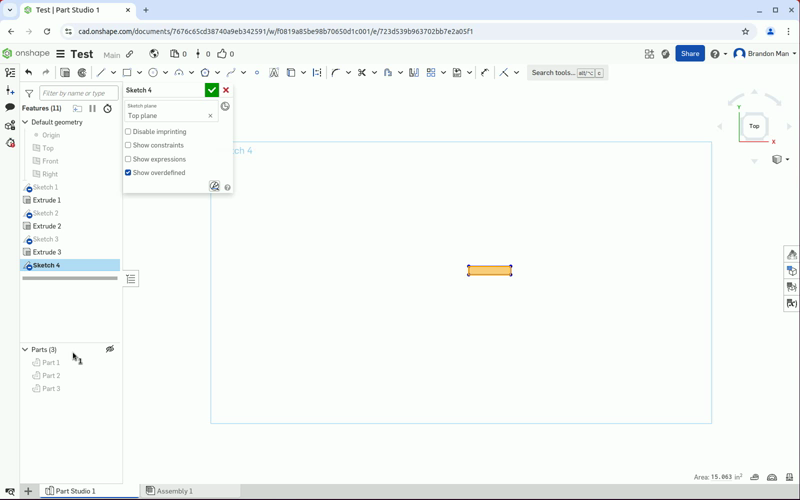
key(shift+y)
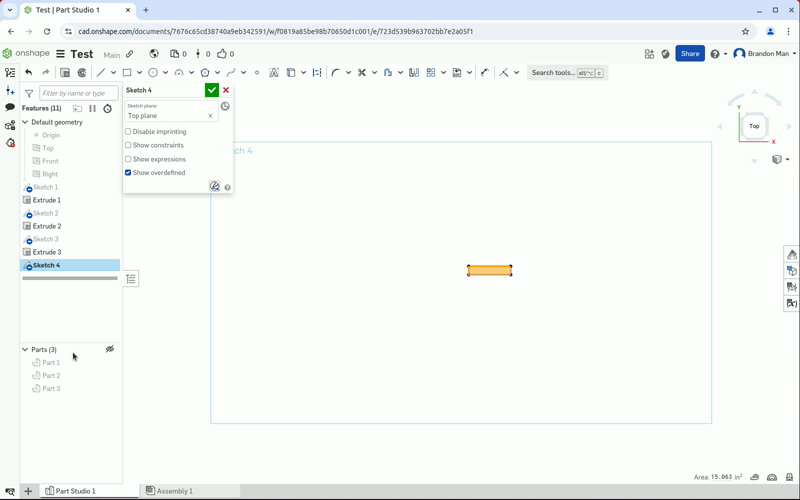
key(shift+e)
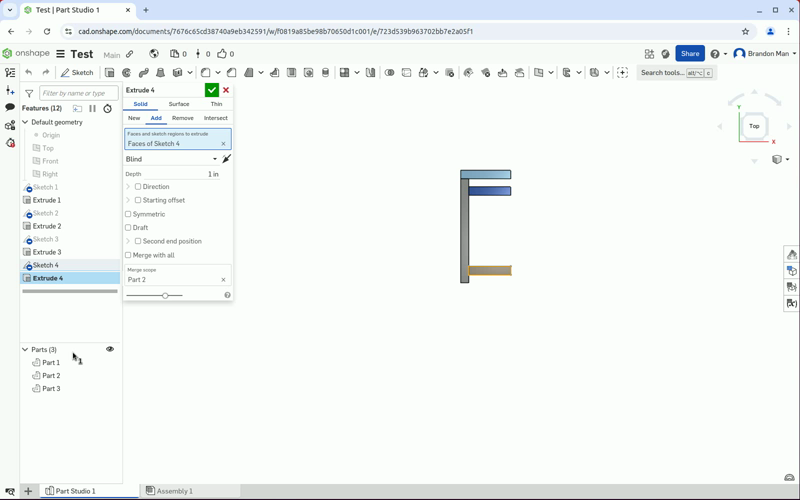
mouse_move(143, 106)
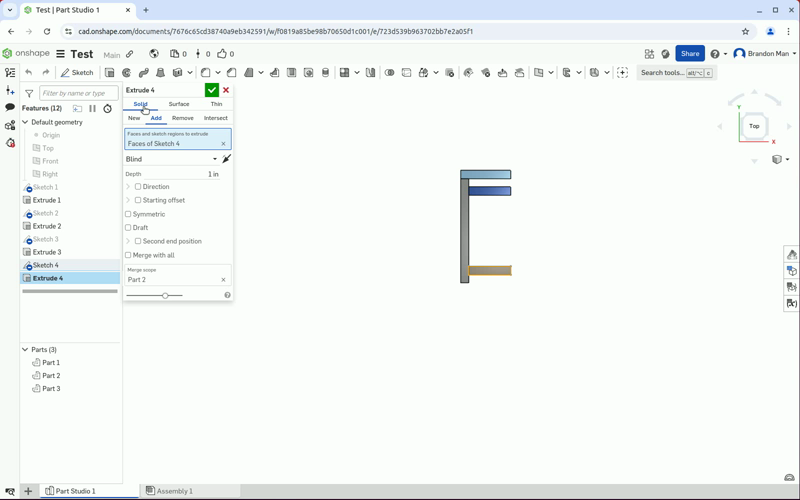
click(143, 106)
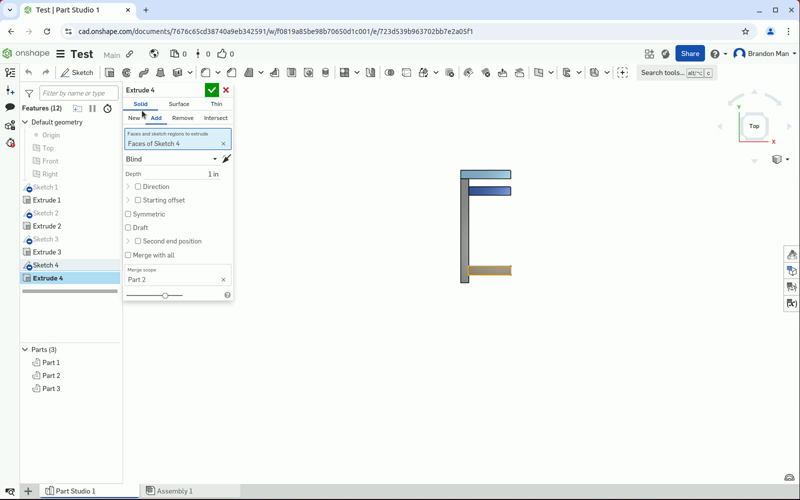
mouse_move(137, 120)
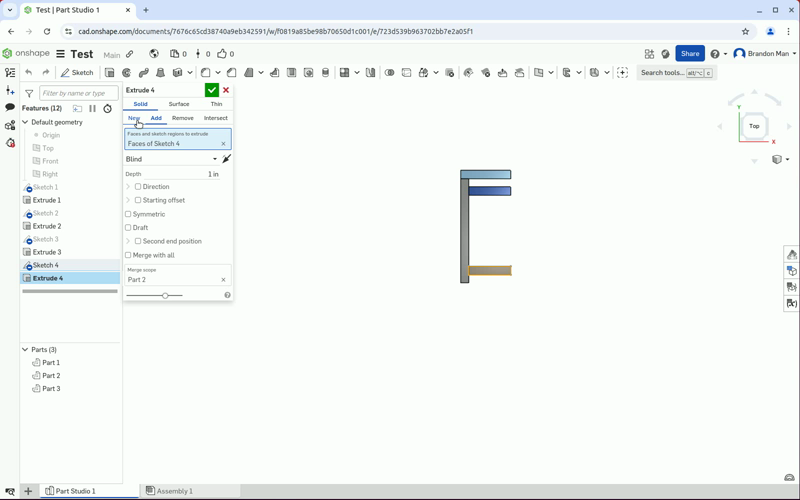
click(137, 120)
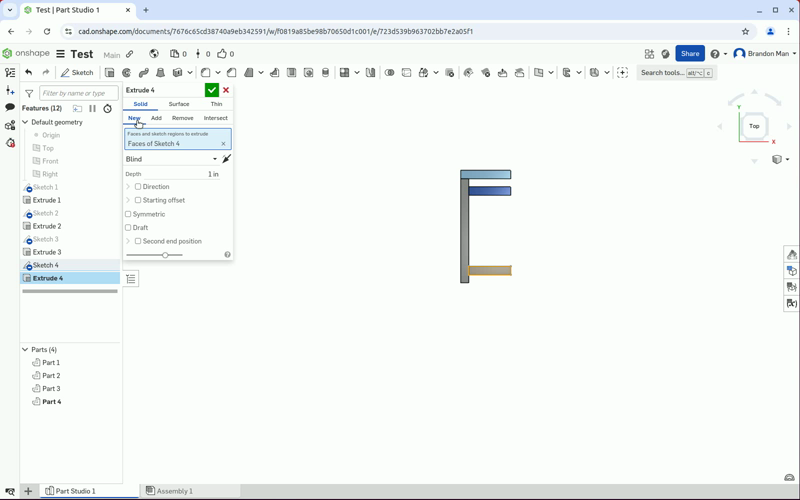
key(tab, 4)
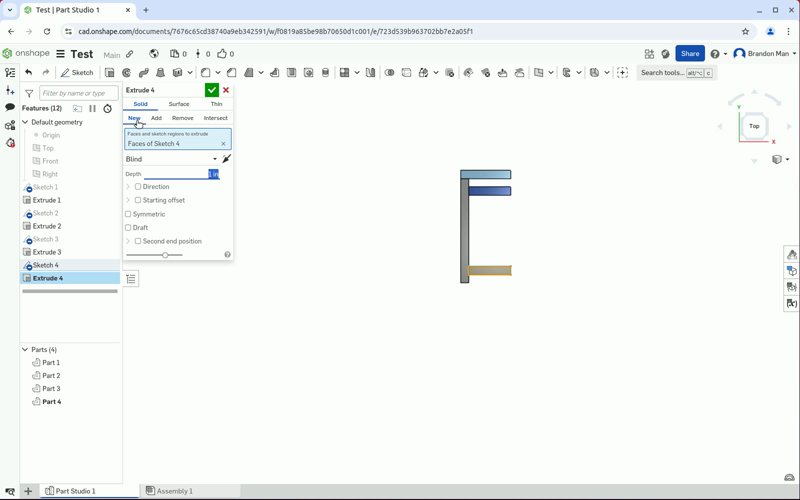
text(3.37)
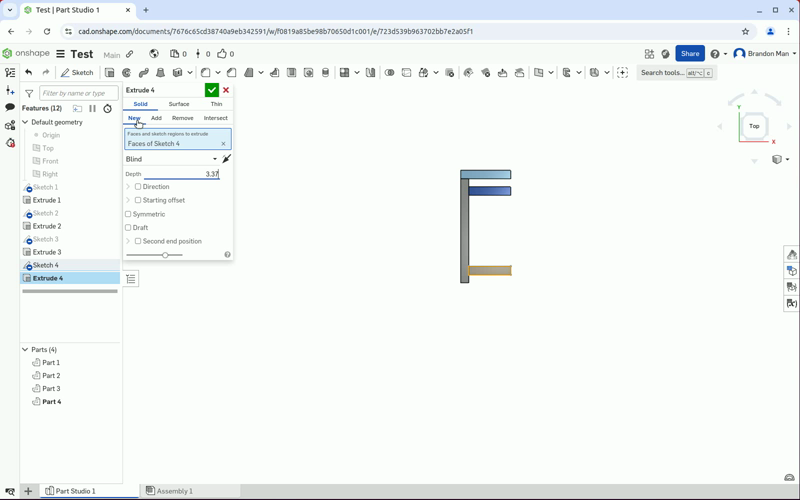
key(enter)
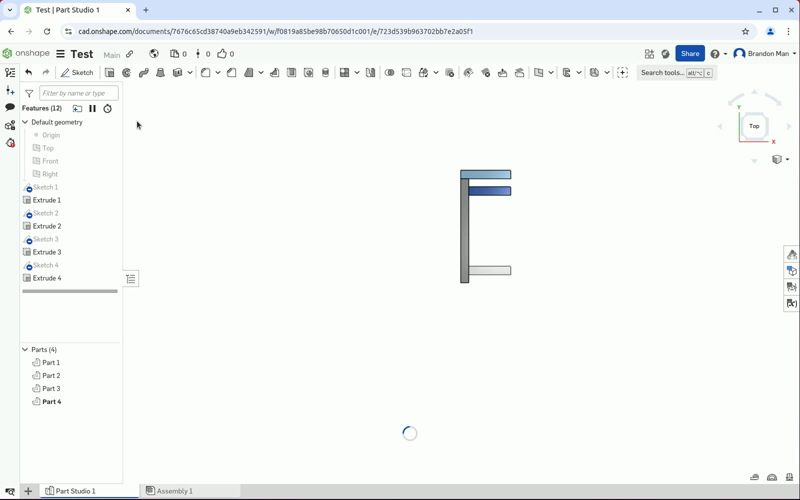
key(shift+h)
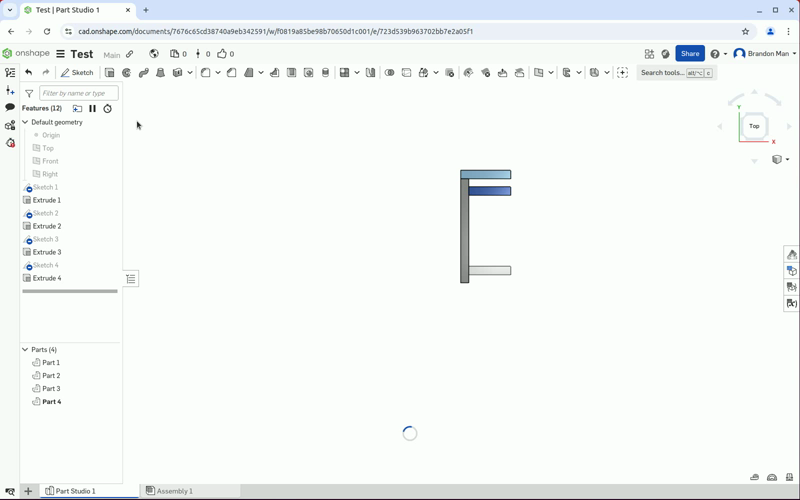
key(shift+h)
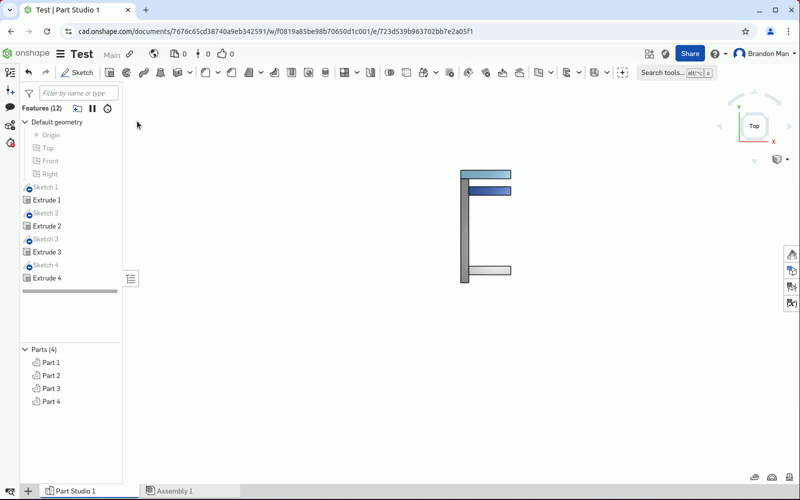
mouse_move(73, 189)
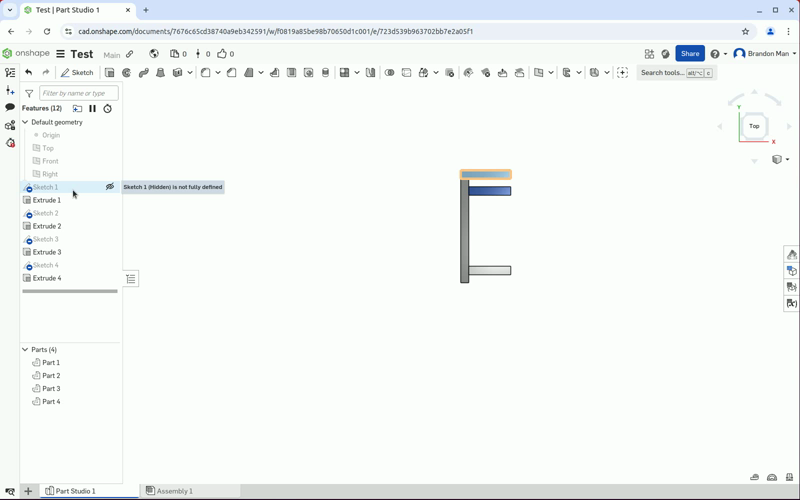
click(73, 189)
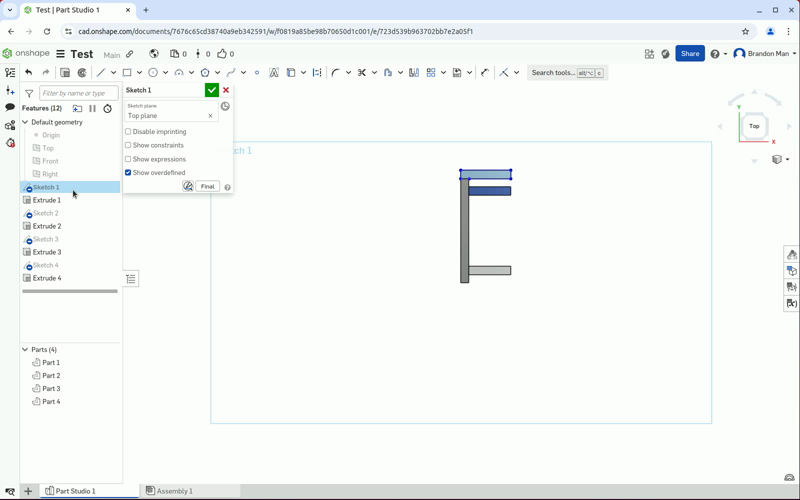
mouse_move(229, 92)
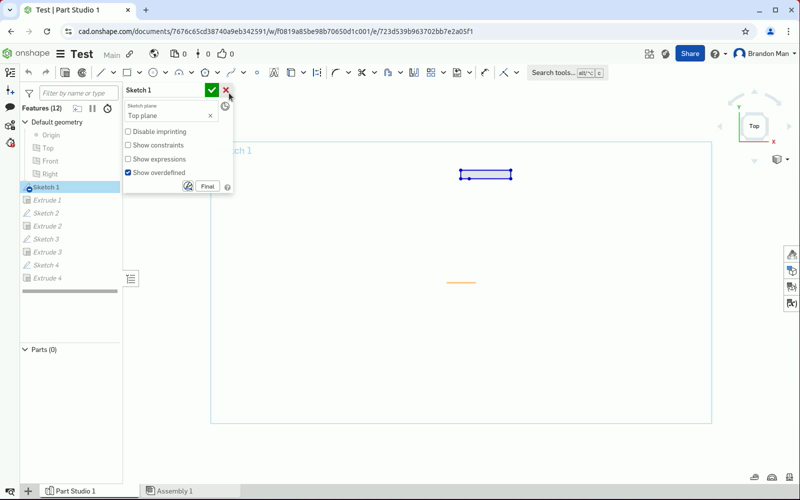
click(229, 92)
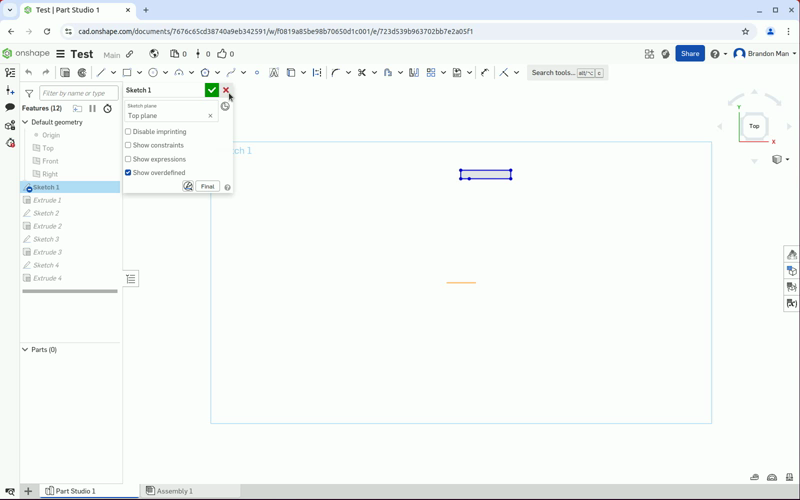
key(shift+s)
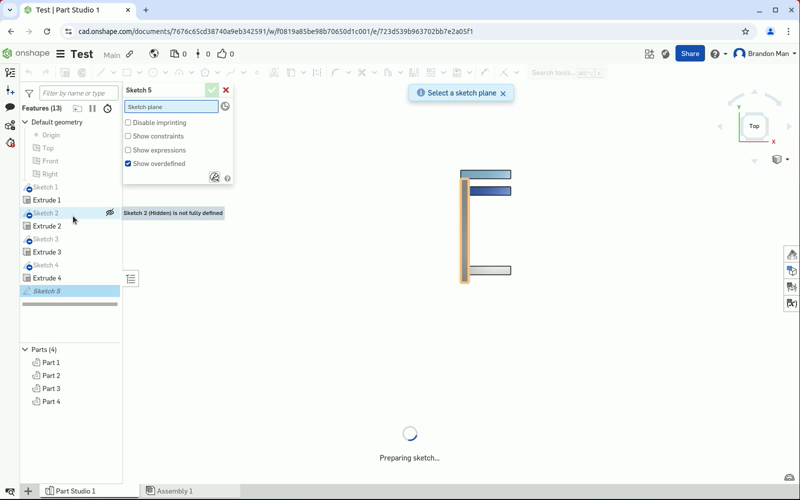
scroll(3)
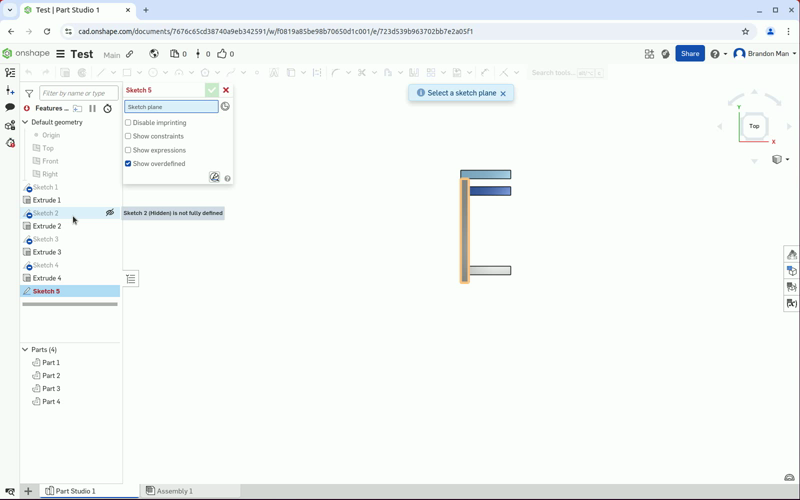
mouse_move(73, 150)
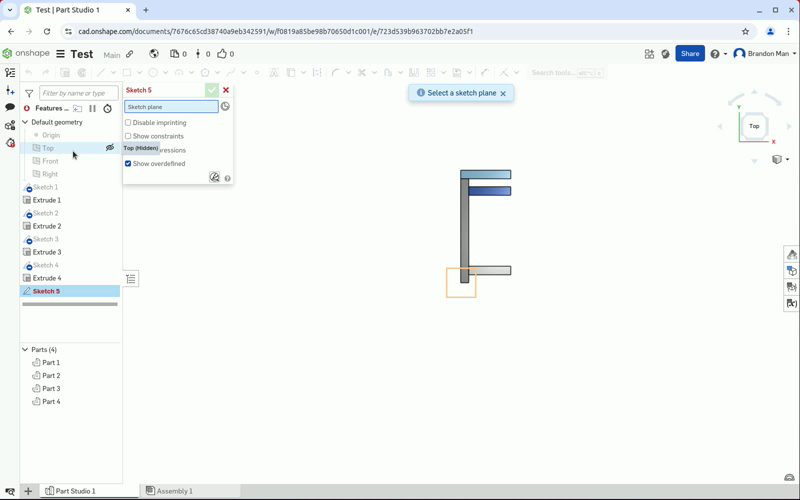
click(73, 150)
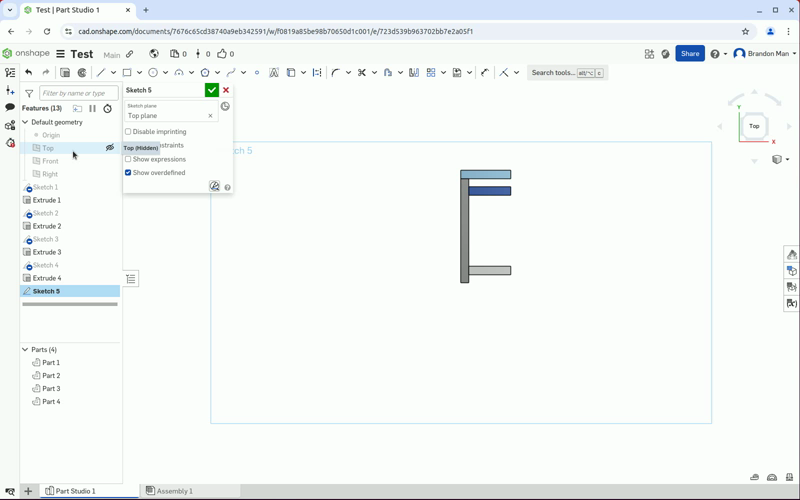
mouse_move(73, 352)
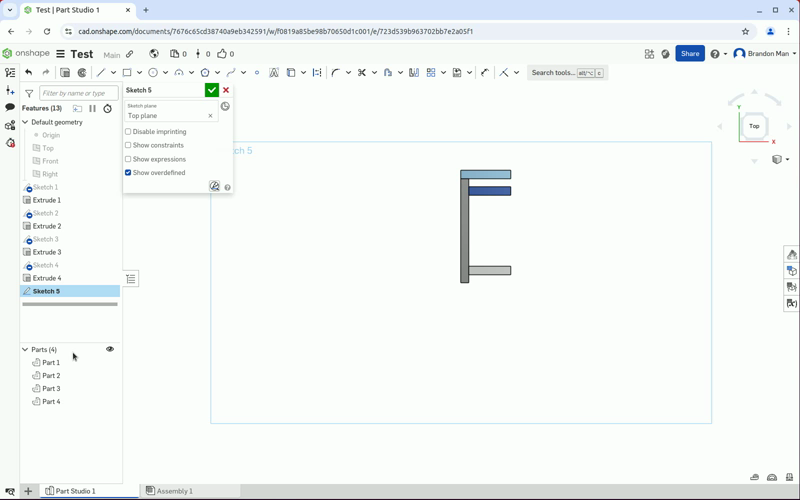
key(y)
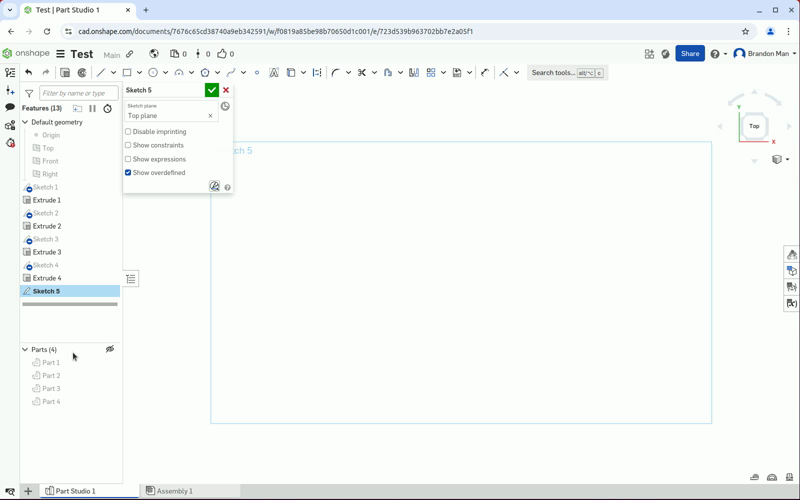
key(l)
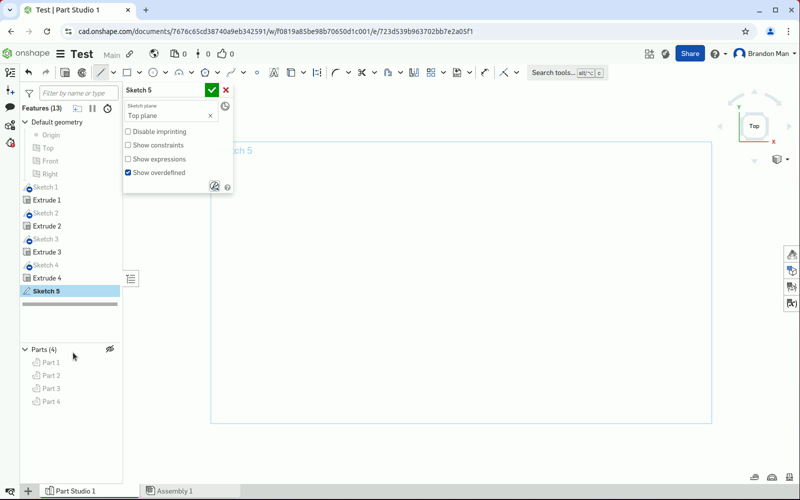
key_down(shift)
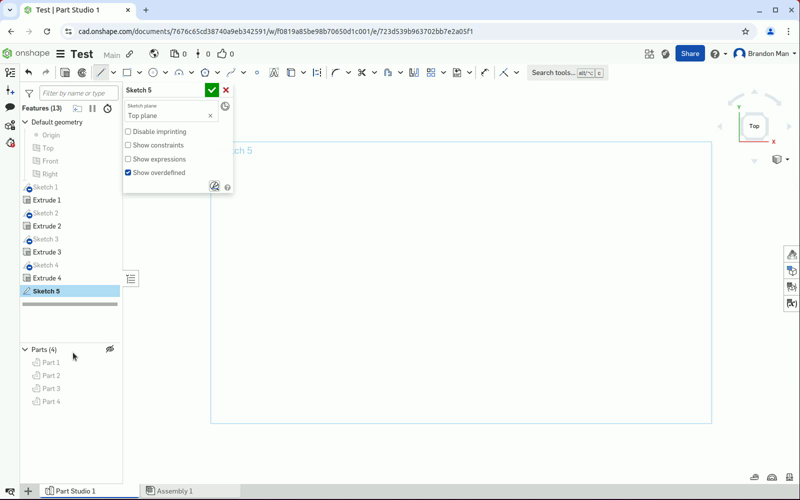
mouse_move(460, 291)
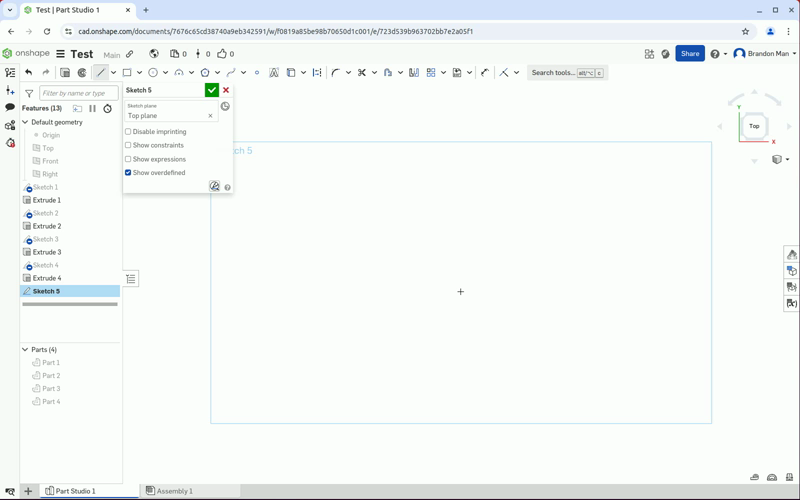
click(460, 291)
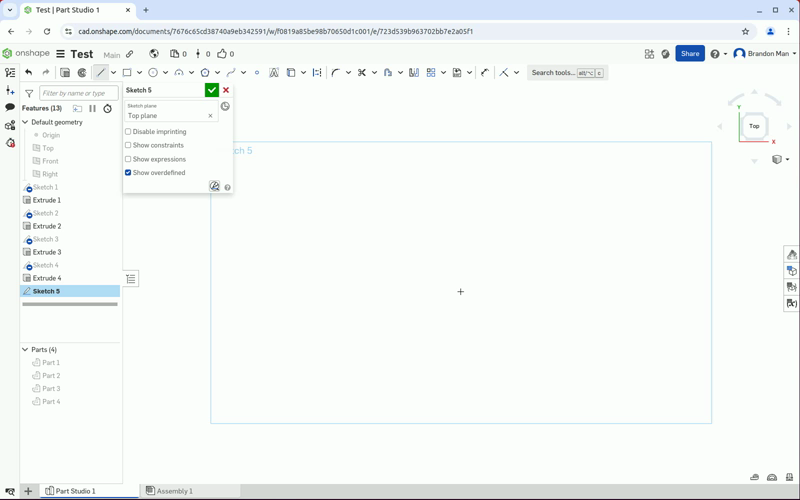
key_up(shift)
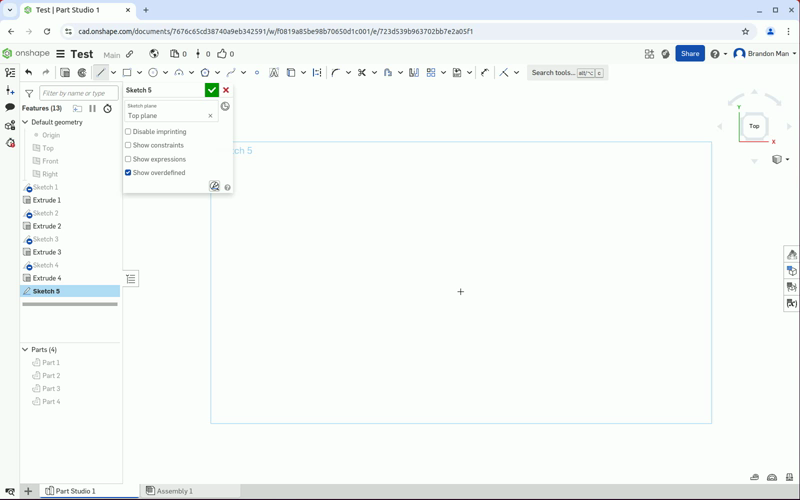
key_down(shift)
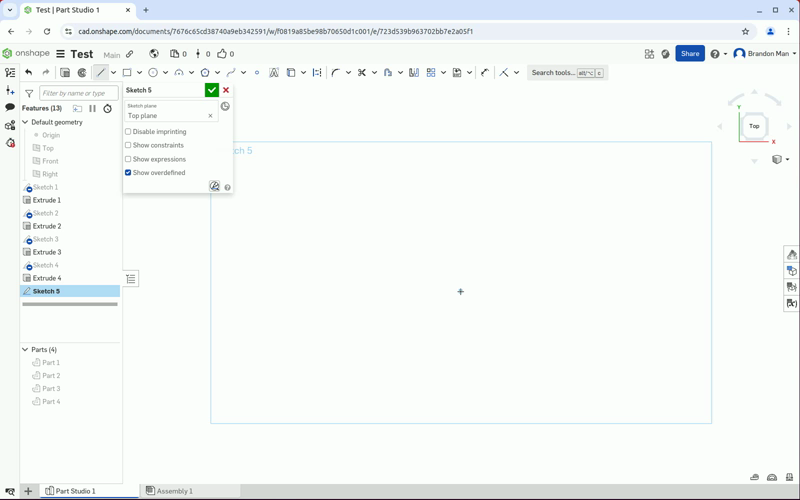
mouse_move(490, 291)
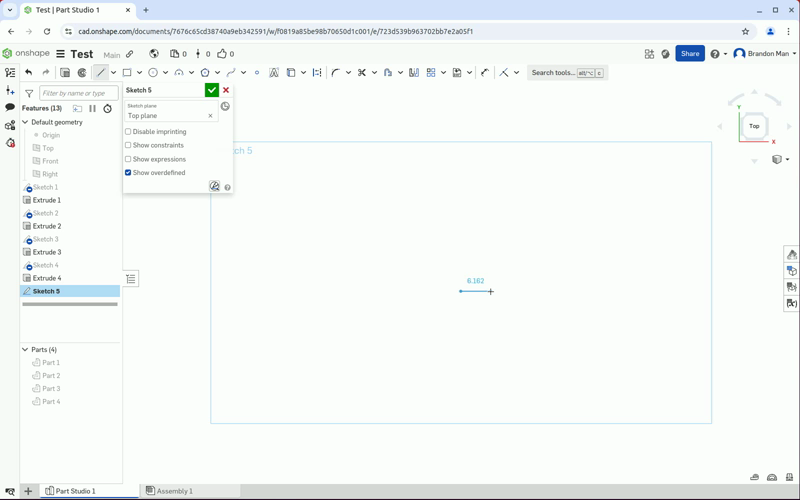
mouse_move(510, 291)
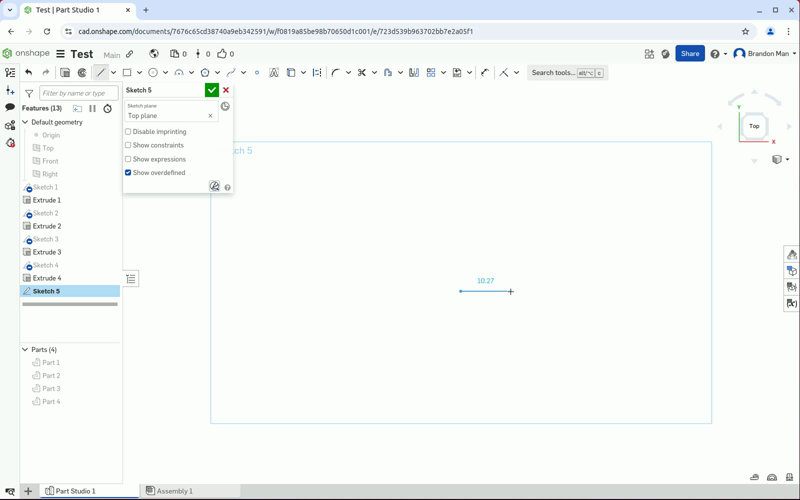
click(510, 291)
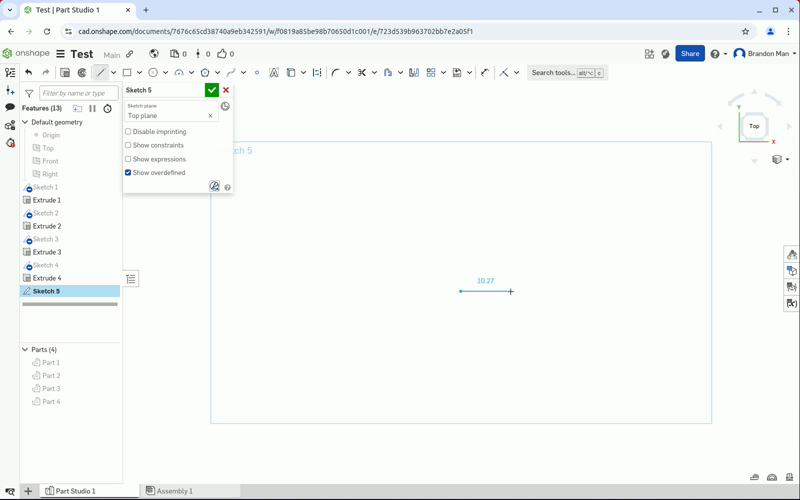
key_up(shift)
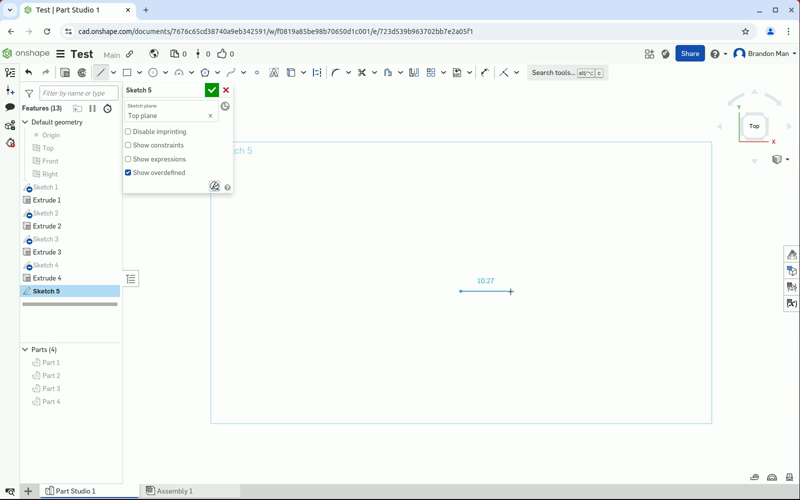
key_down(shift)
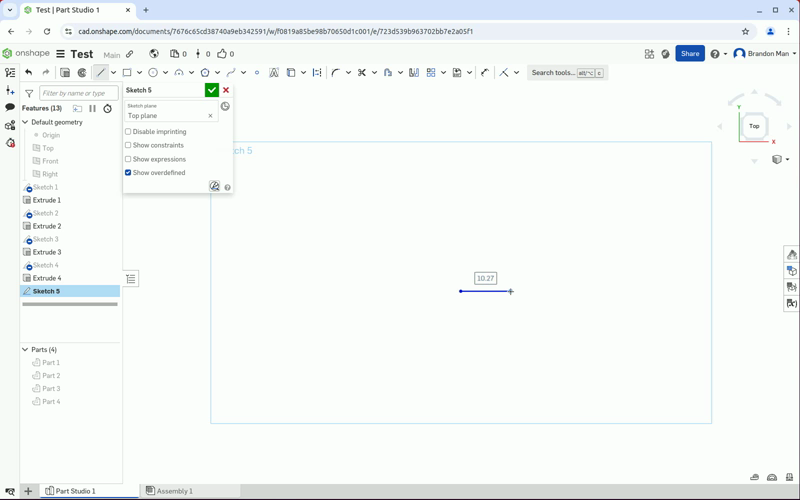
mouse_move(540, 291)
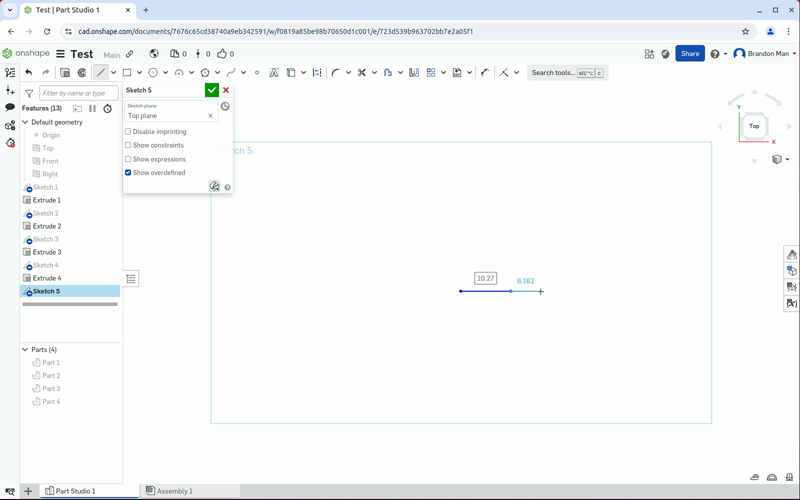
mouse_move(510, 282)
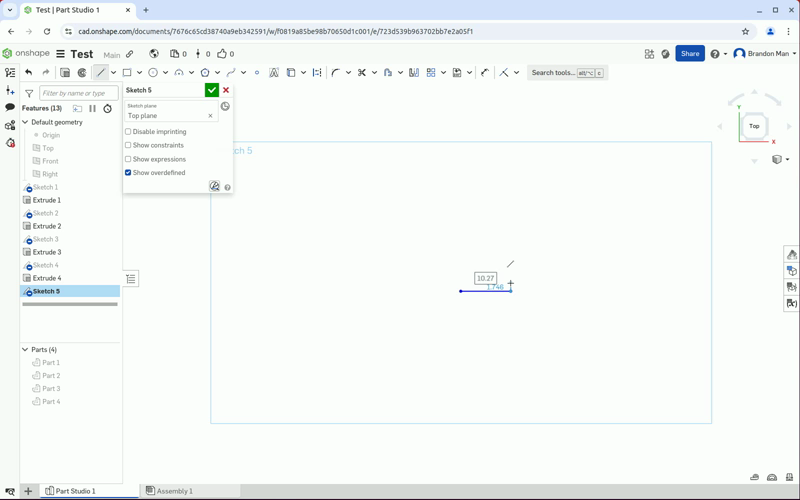
click(510, 282)
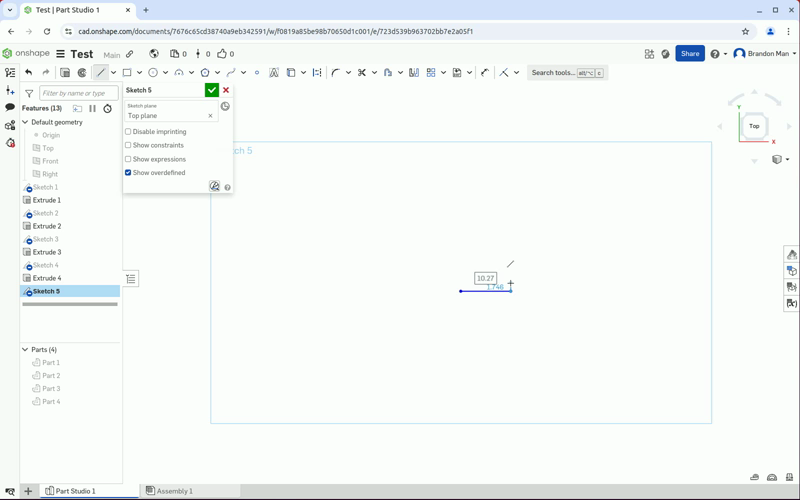
key_up(shift)
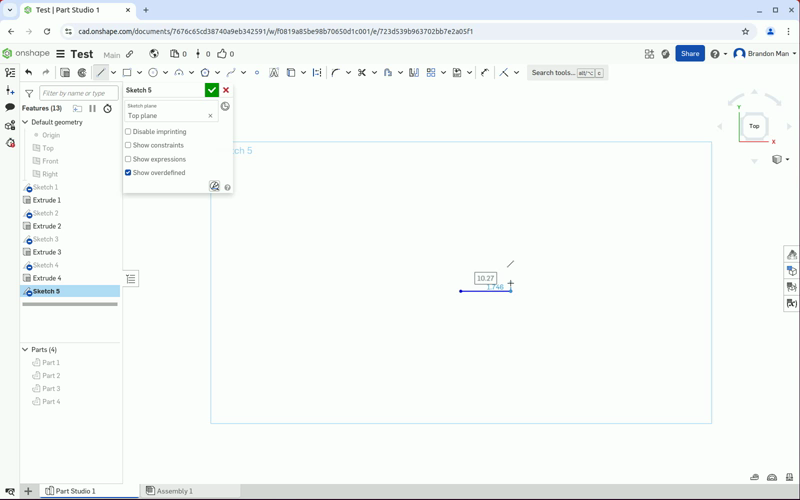
key_down(shift)
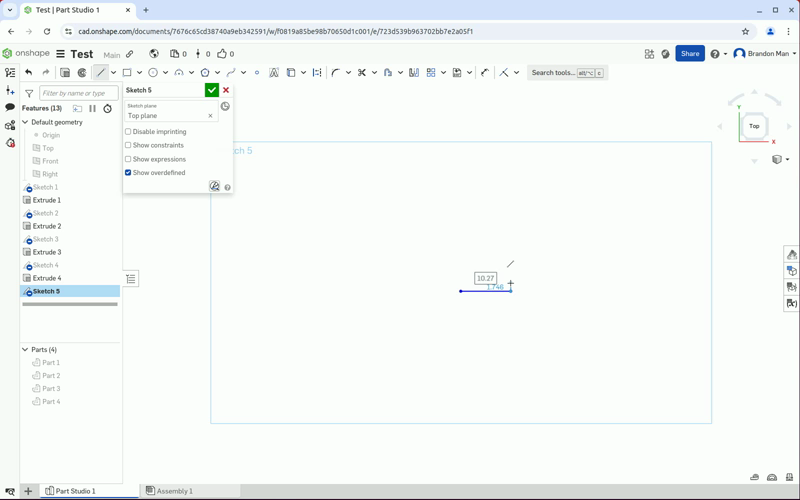
mouse_move(540, 282)
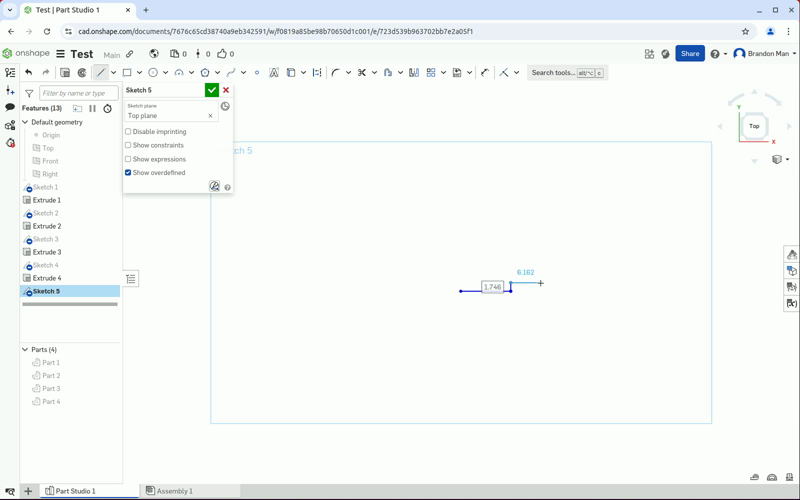
mouse_move(469, 282)
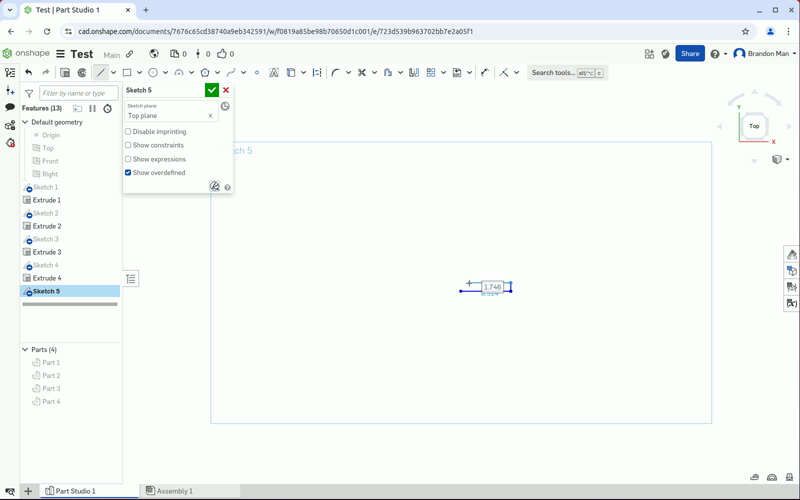
click(469, 282)
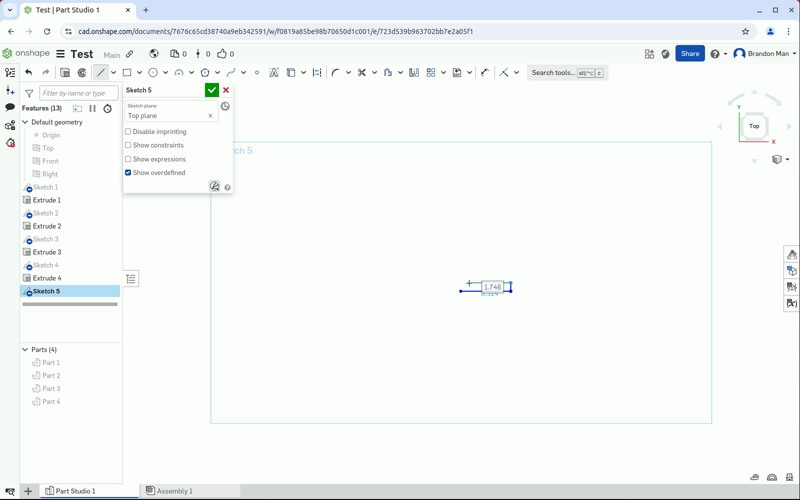
key_up(shift)
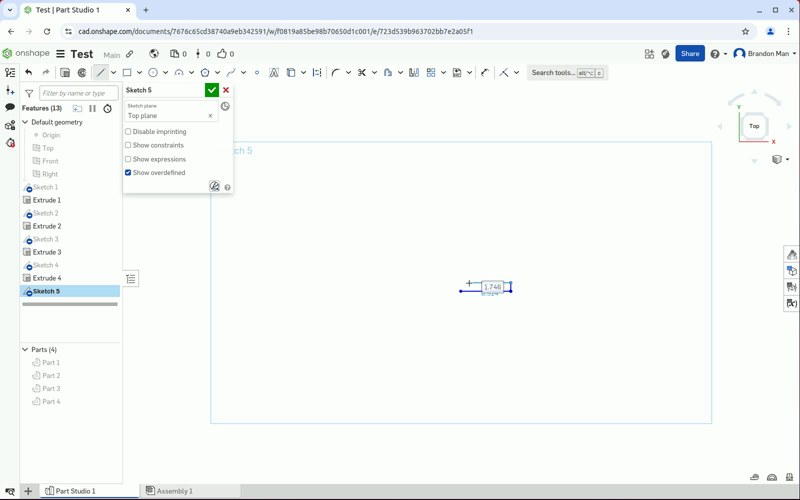
key_down(shift)
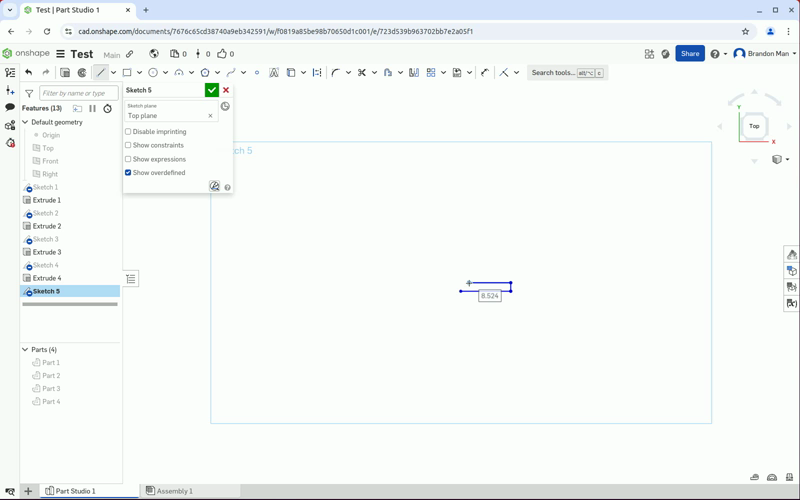
mouse_move(499, 282)
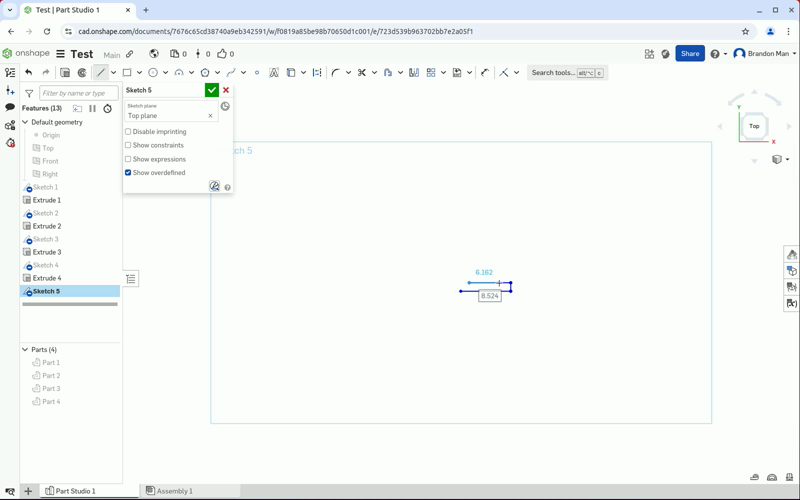
mouse_move(460, 282)
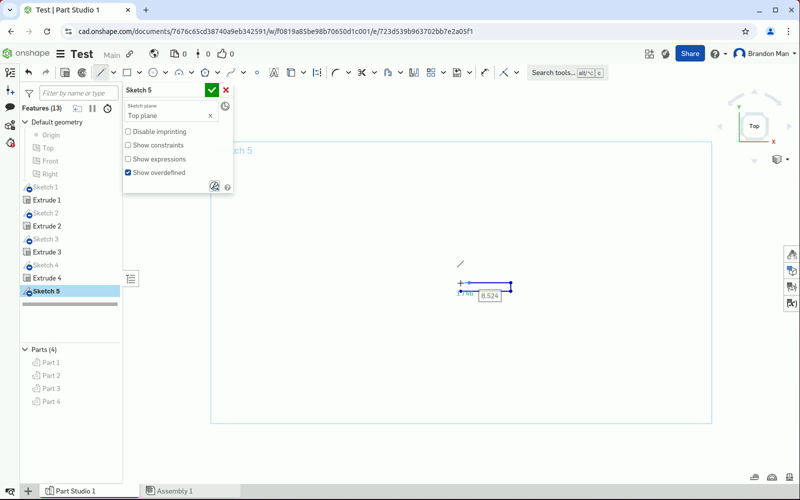
click(460, 282)
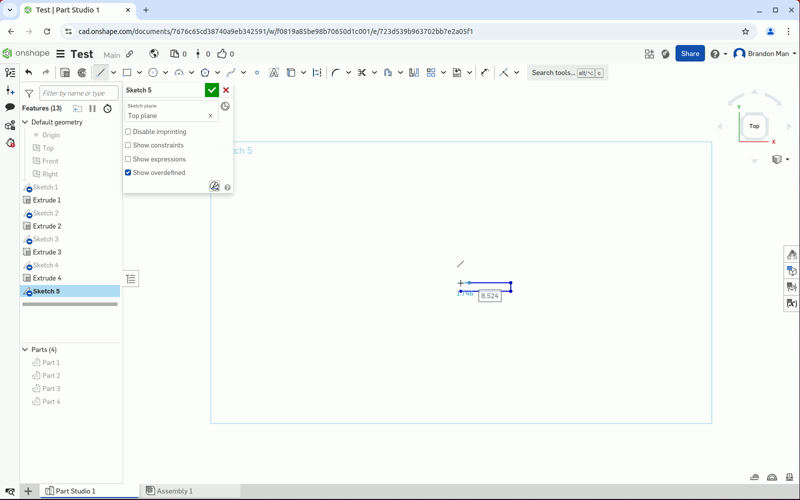
key_up(shift)
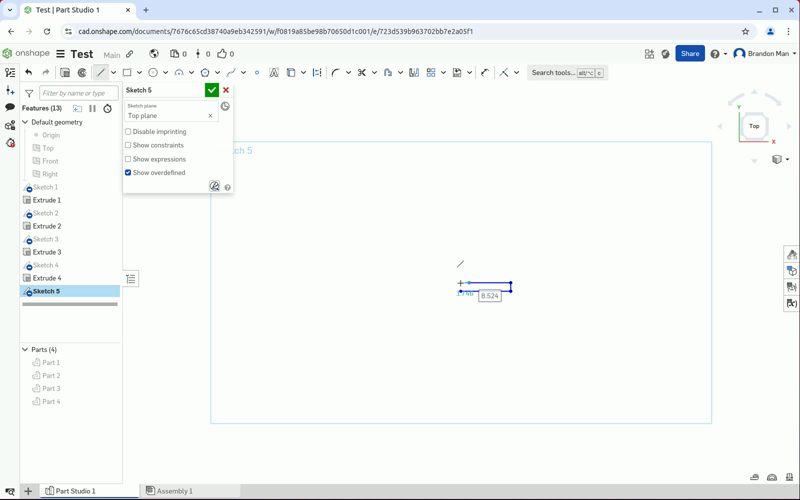
mouse_move(490, 282)
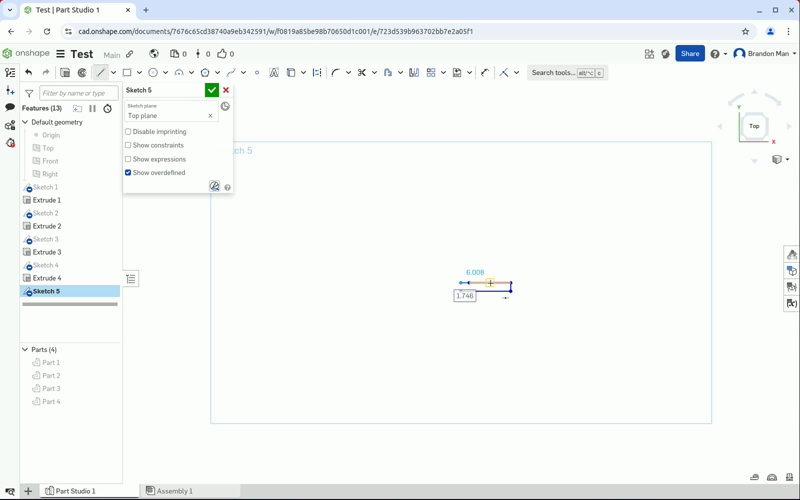
key_down(shift)
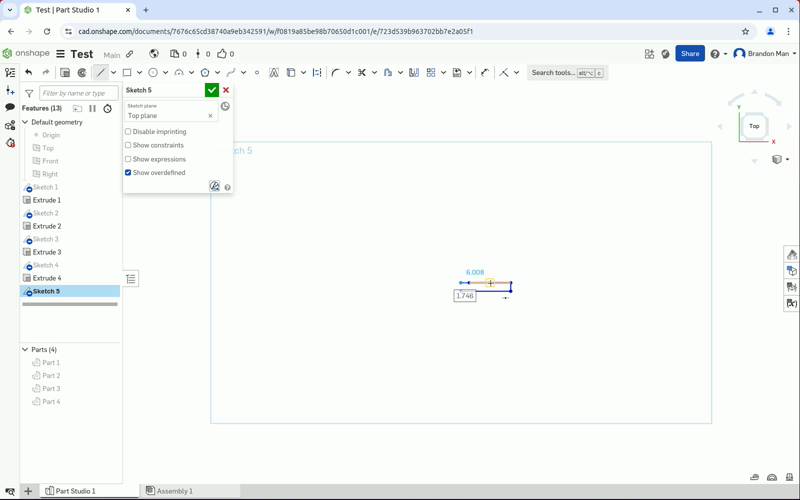
mouse_move(460, 291)
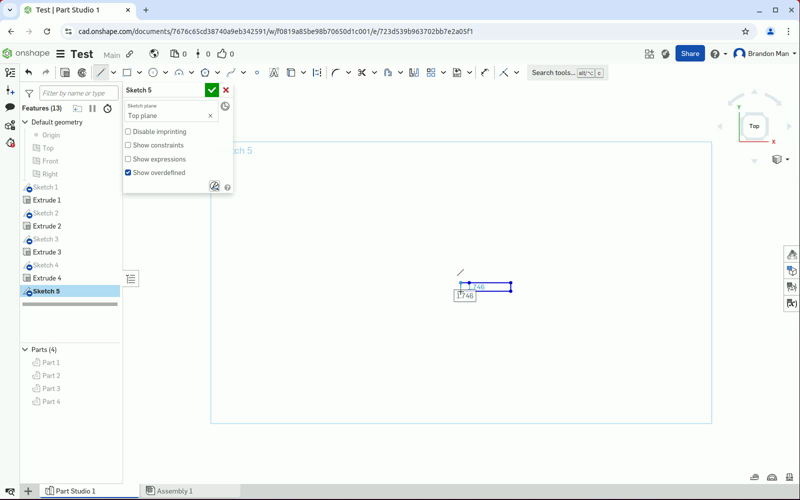
key_up(shift)
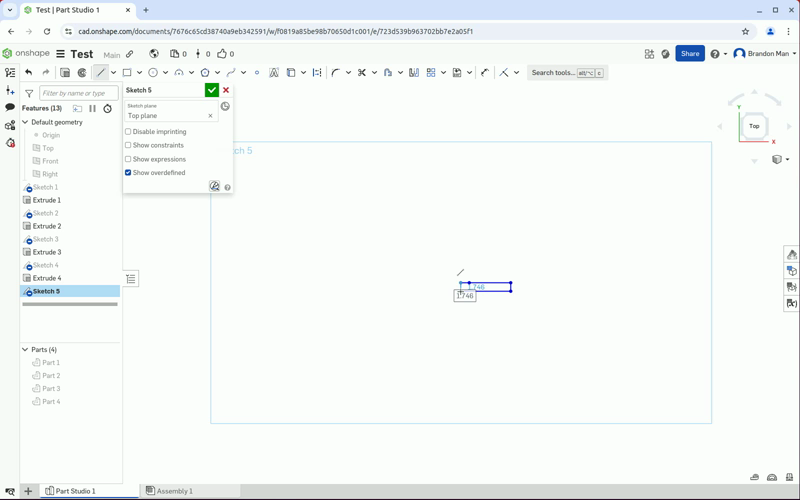
click(460, 291)
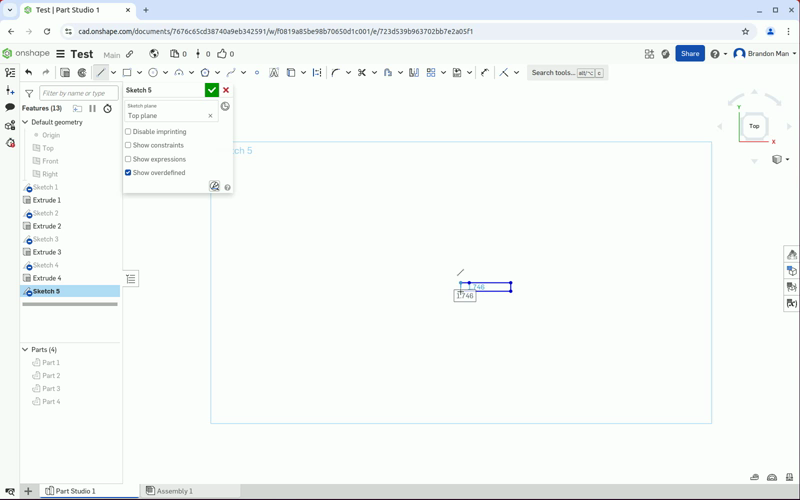
key(esc)
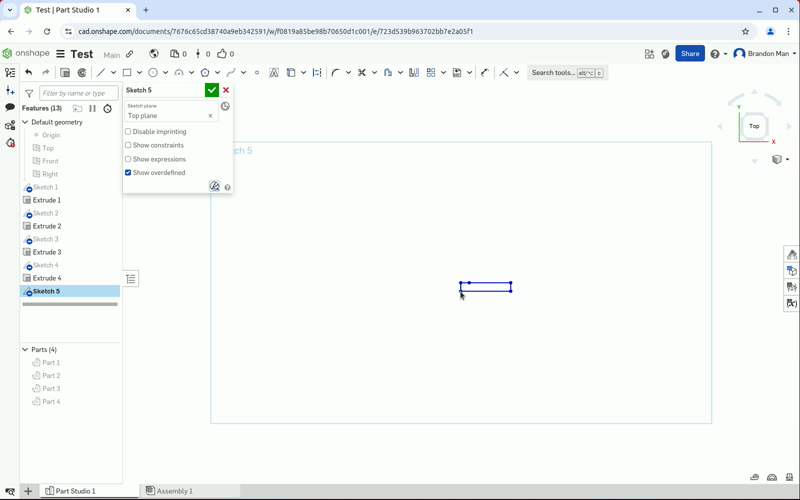
mouse_move(497, 288)
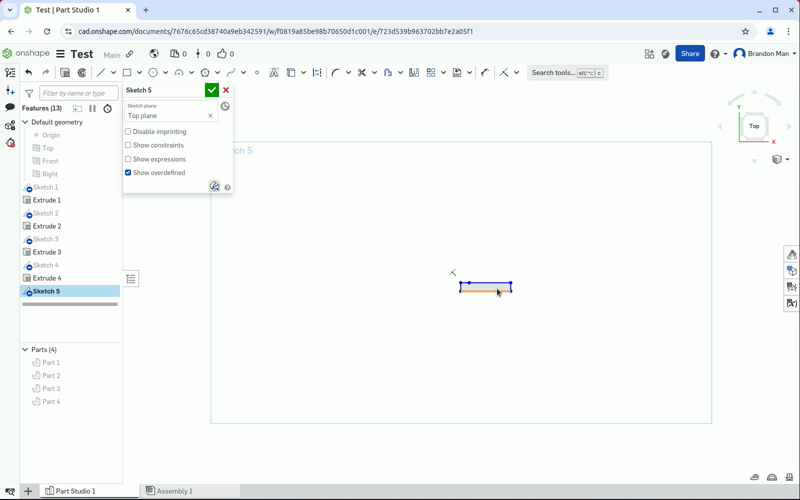
scroll(6)
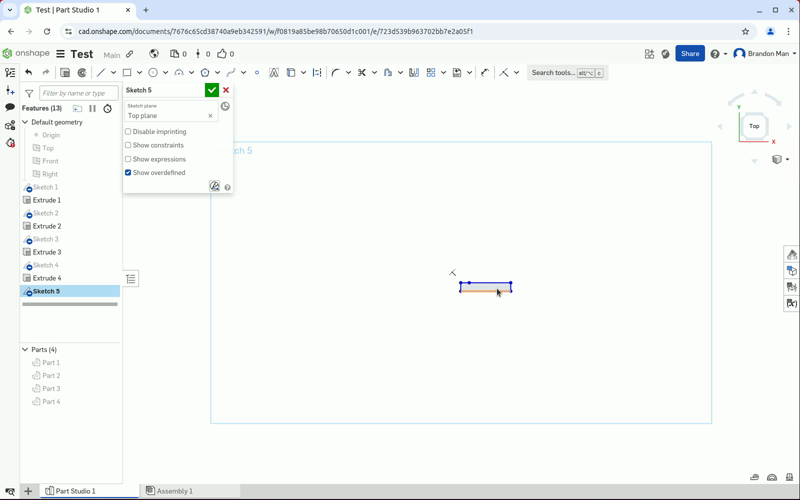
scroll(6)
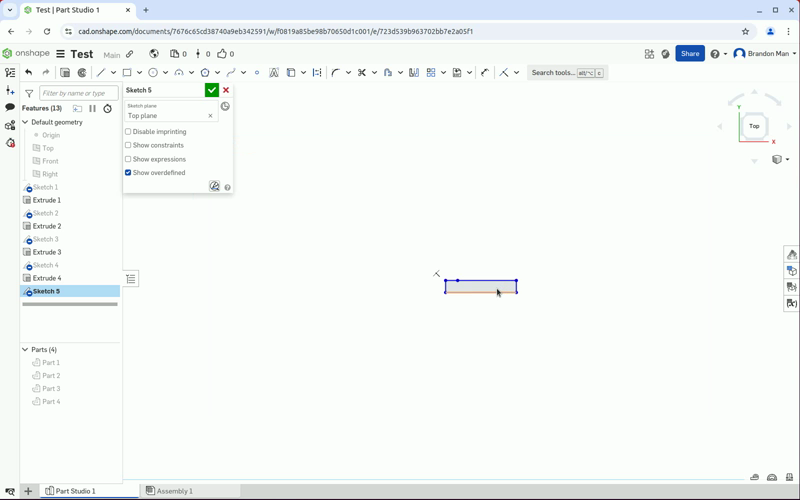
scroll(6)
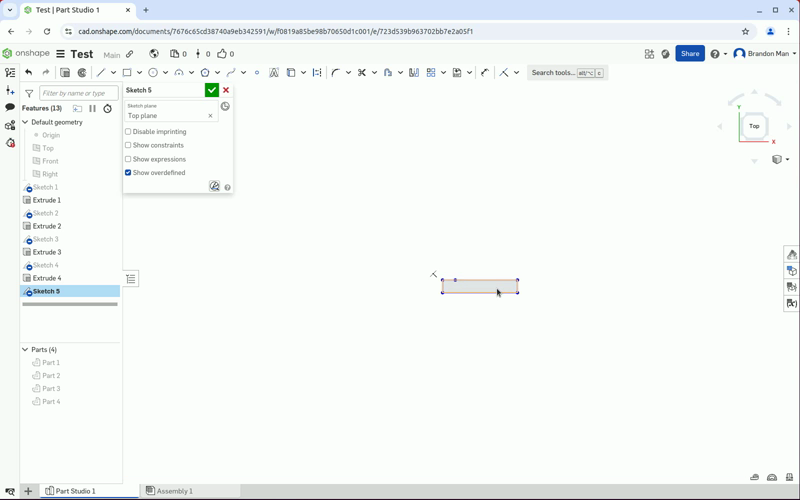
scroll(6)
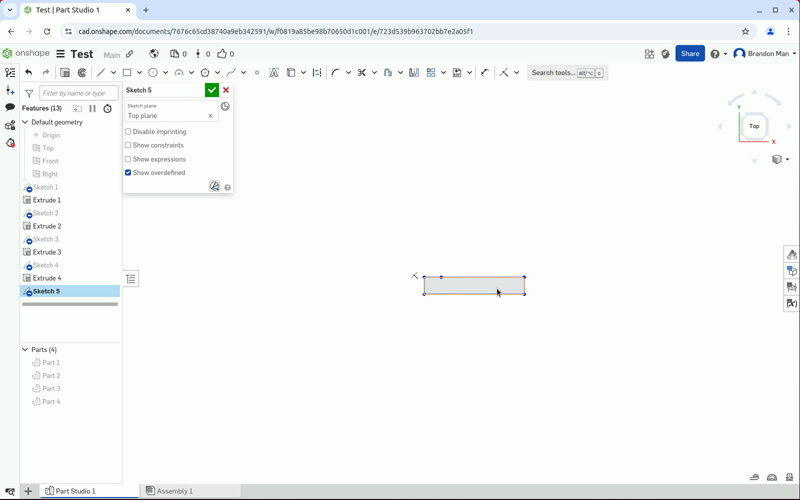
scroll(6)
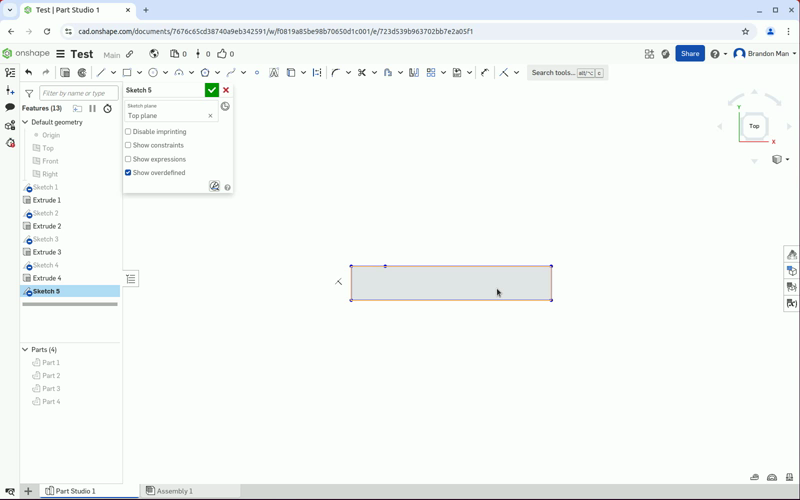
scroll(6)
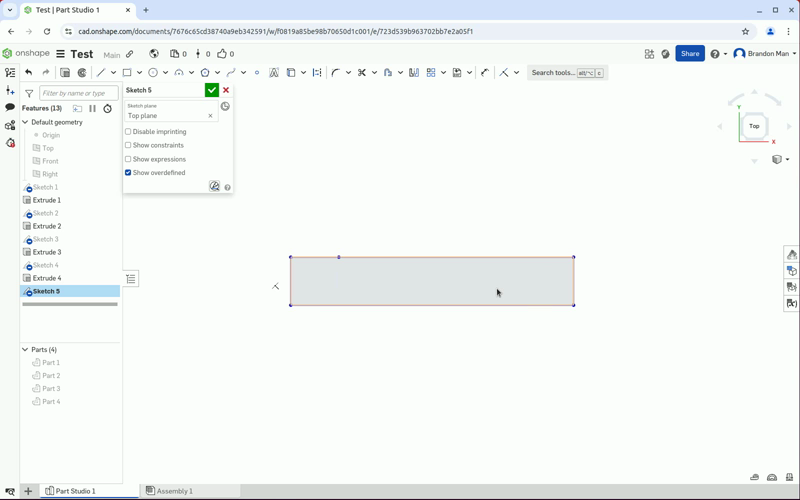
scroll(6)
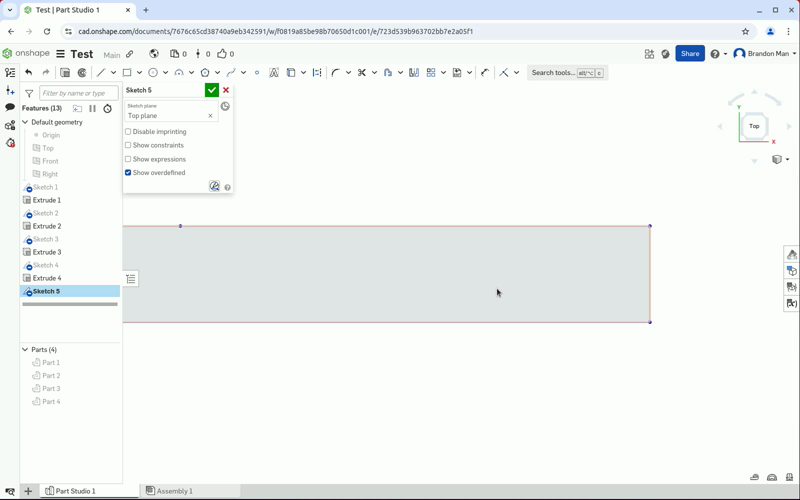
click(497, 288)
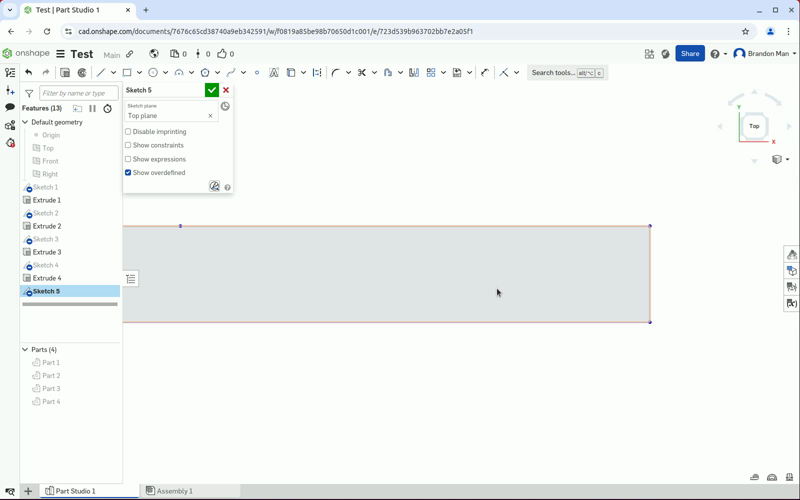
scroll(-6)
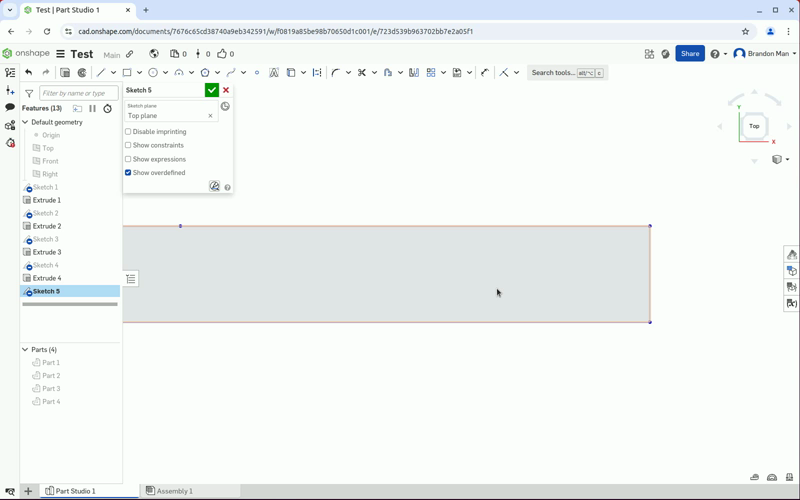
scroll(-6)
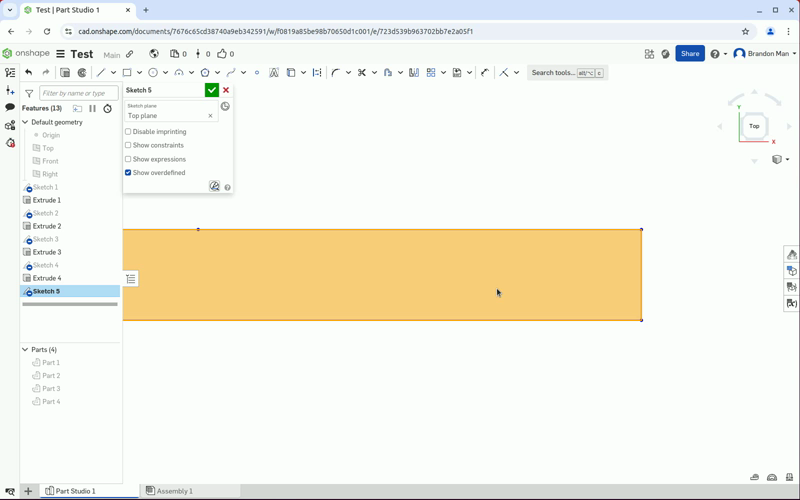
scroll(-6)
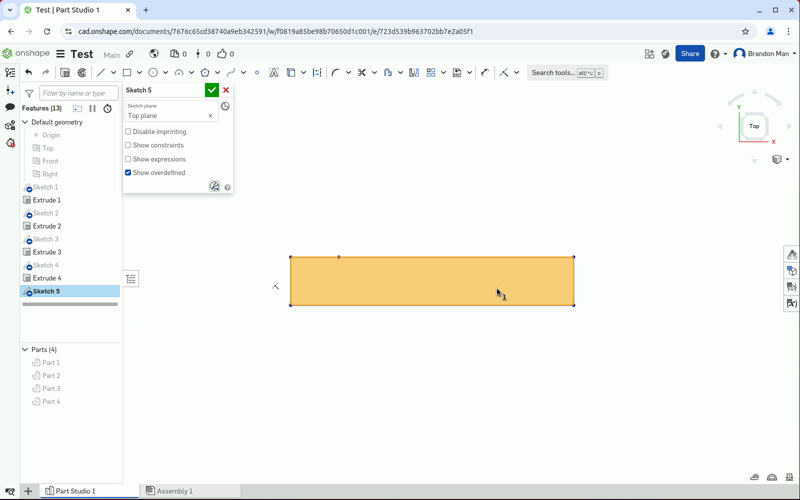
scroll(-6)
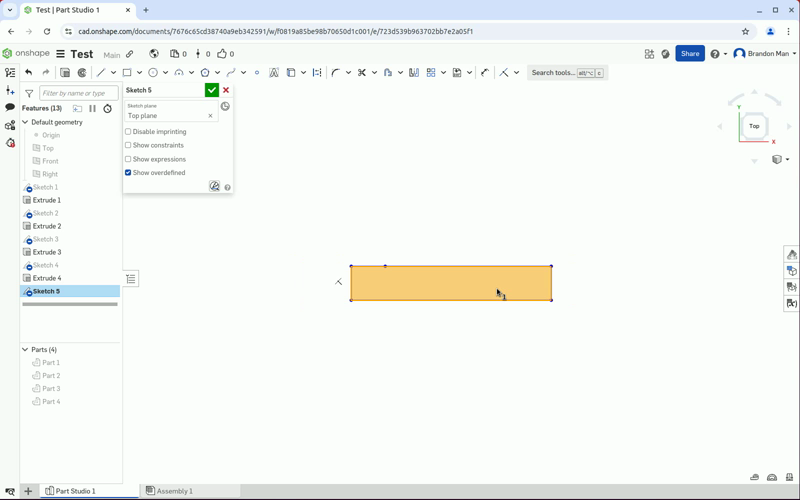
scroll(-6)
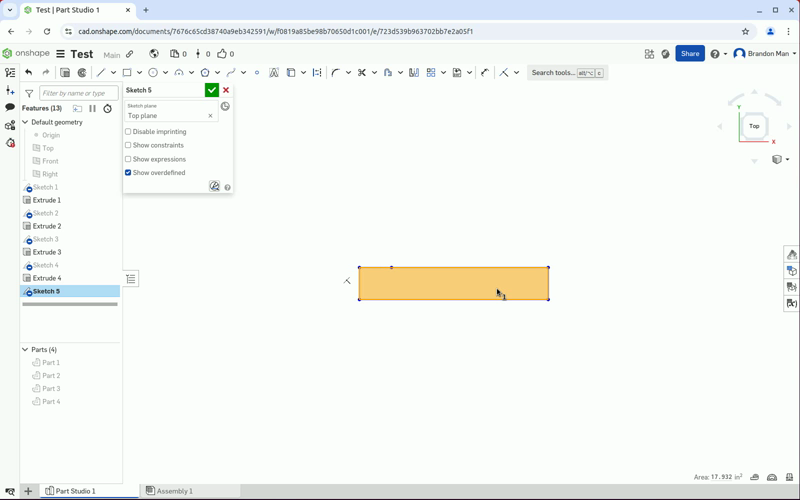
scroll(-6)
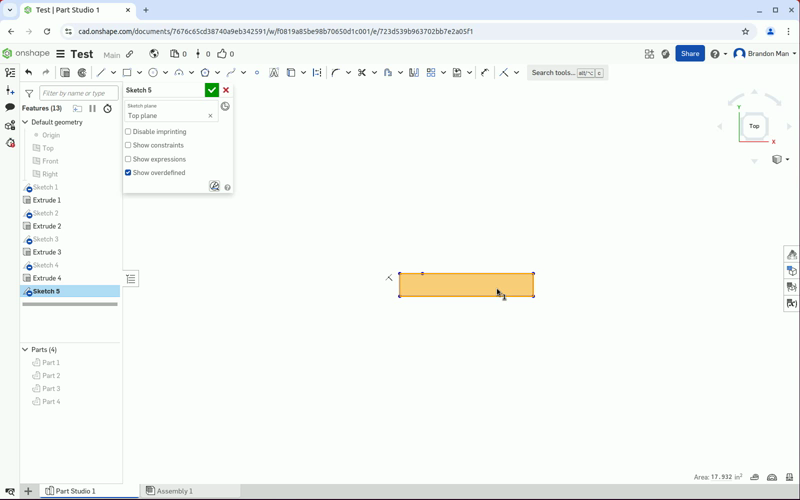
scroll(-6)
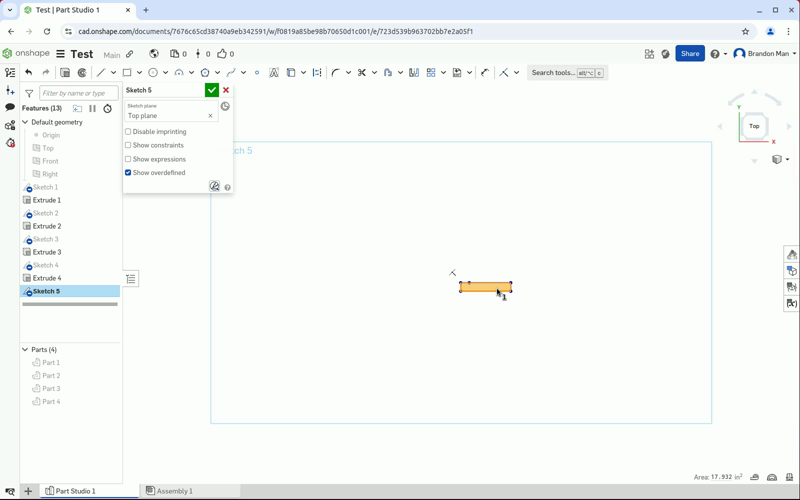
mouse_move(73, 352)
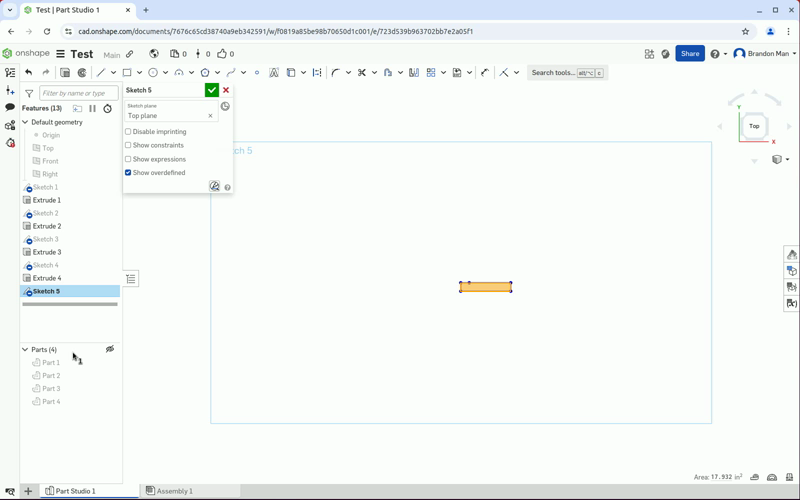
key(shift+y)
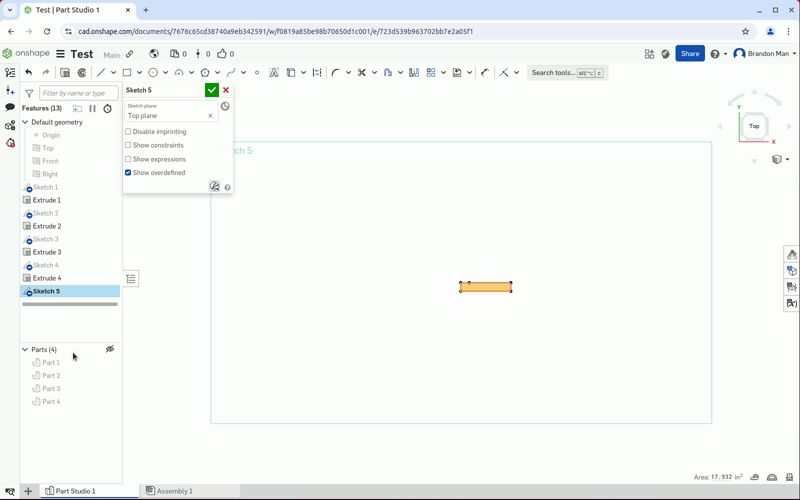
key(shift+e)
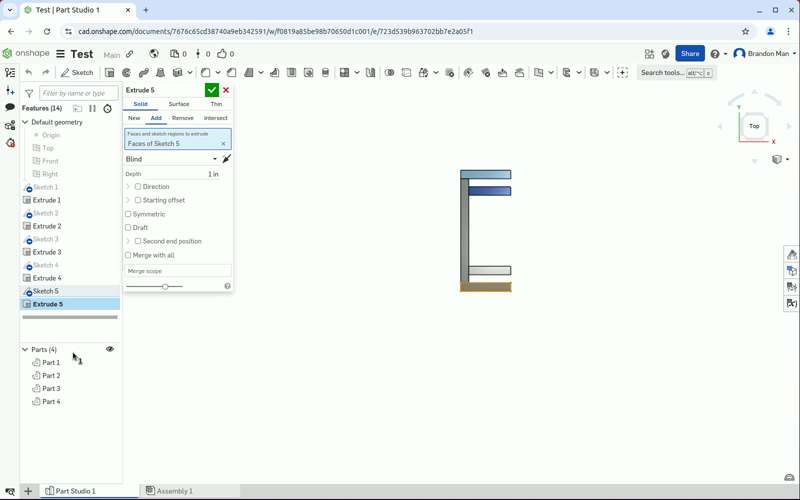
mouse_move(143, 106)
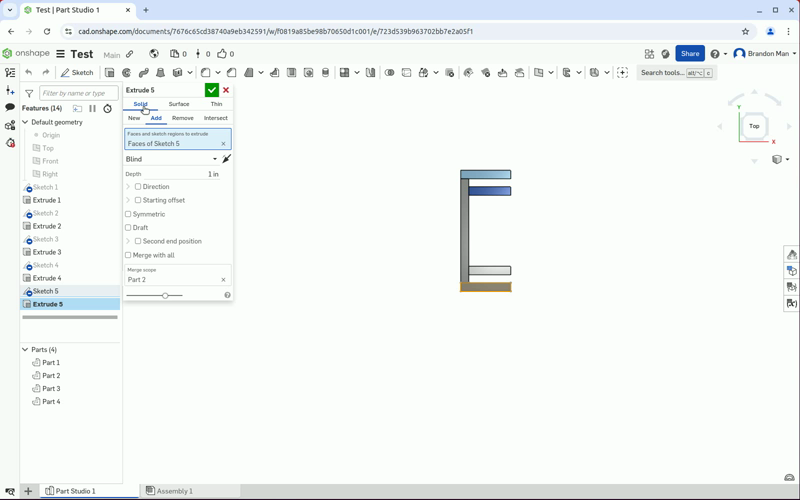
click(143, 106)
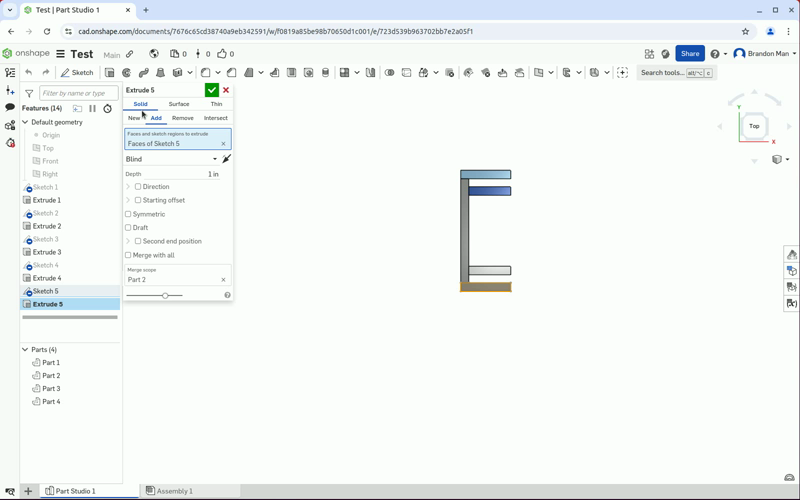
mouse_move(137, 120)
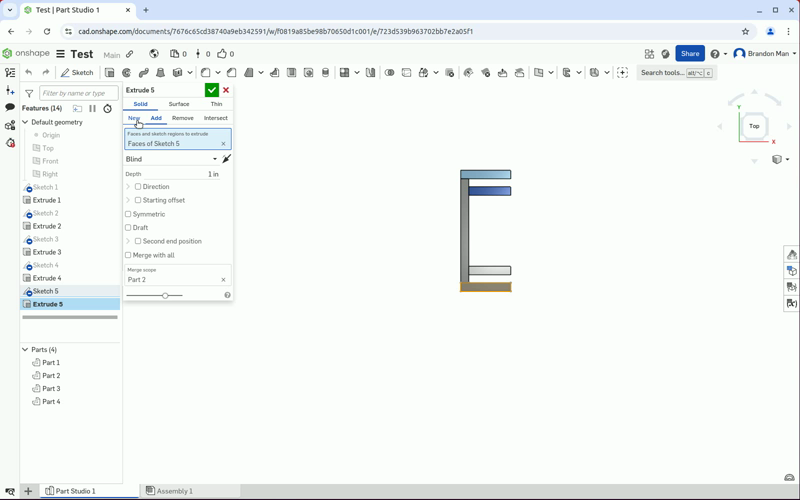
click(137, 120)
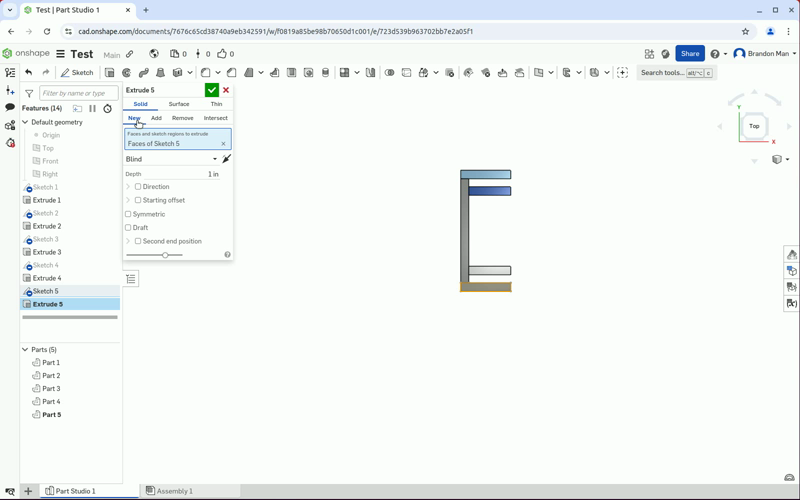
key(tab, 4)
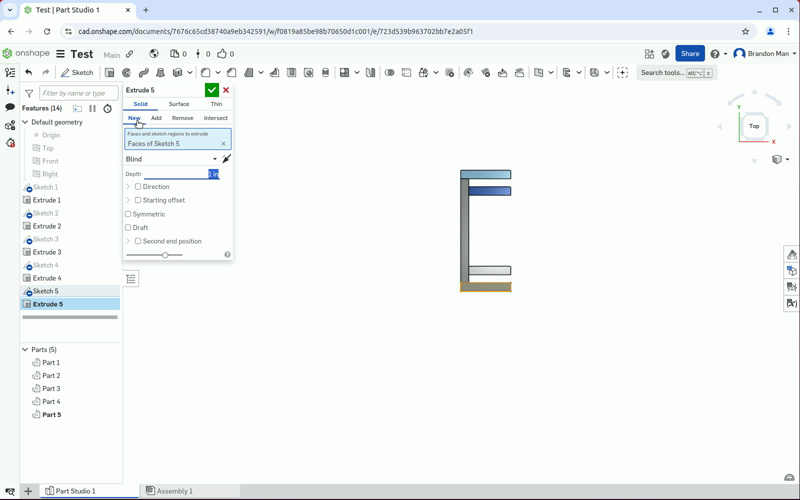
text(3.37)
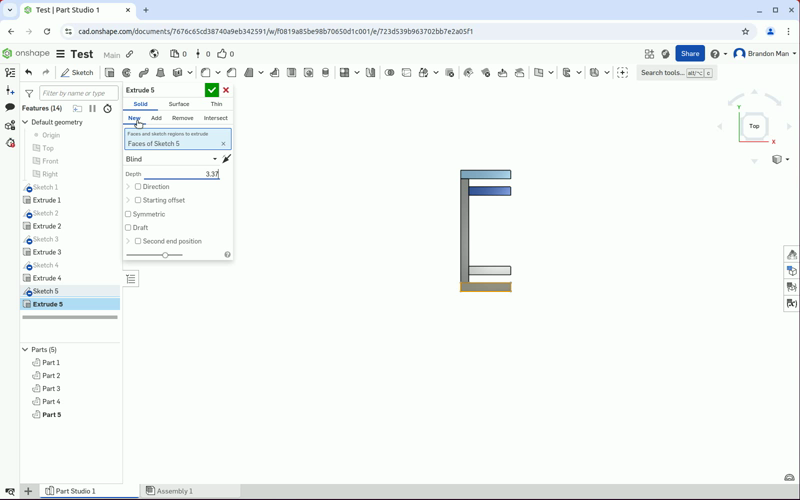
key(enter)
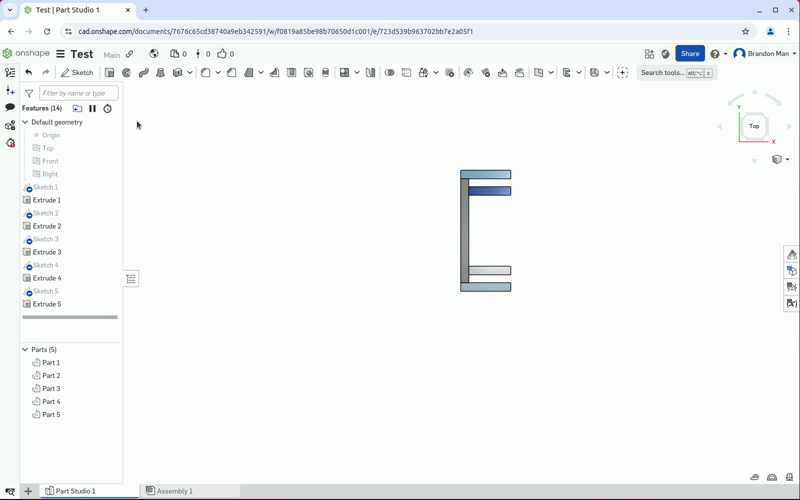
key(shift+h)
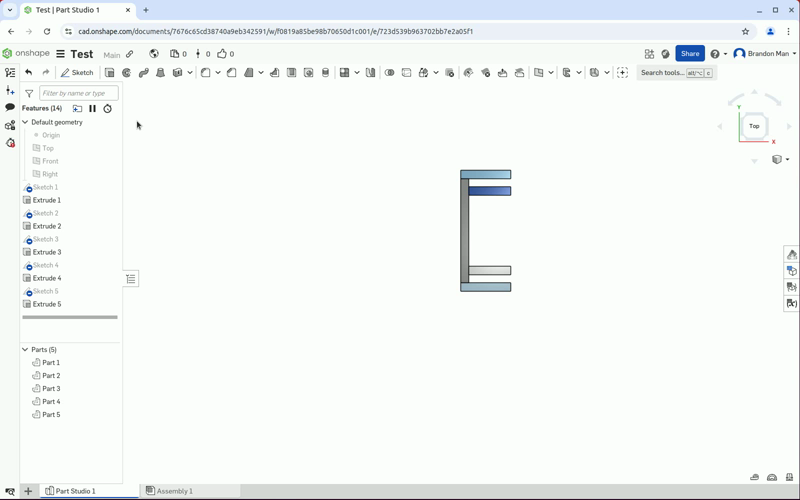
key(shift+h)
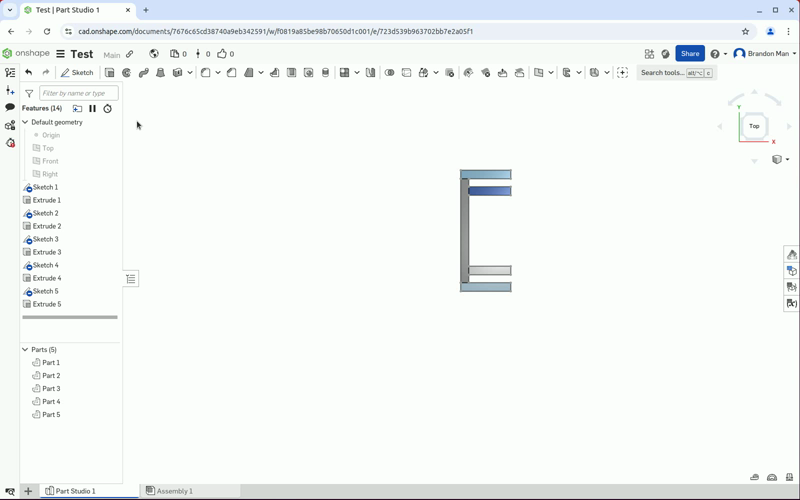
key(shift+7)
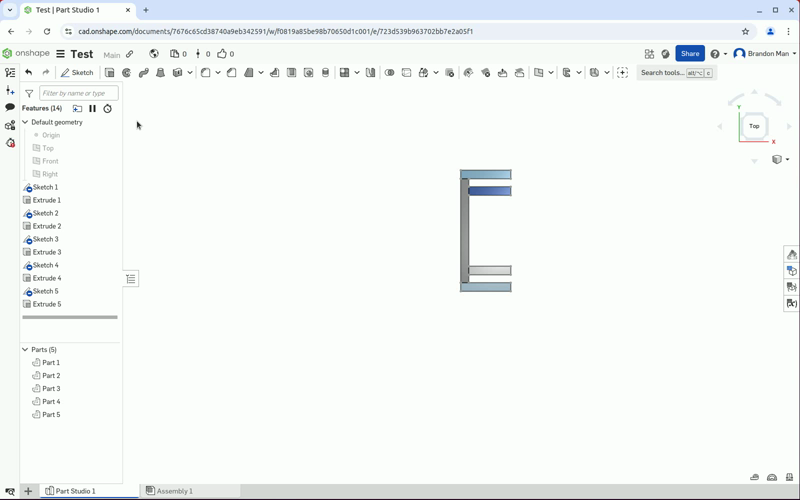
key(up, 3)
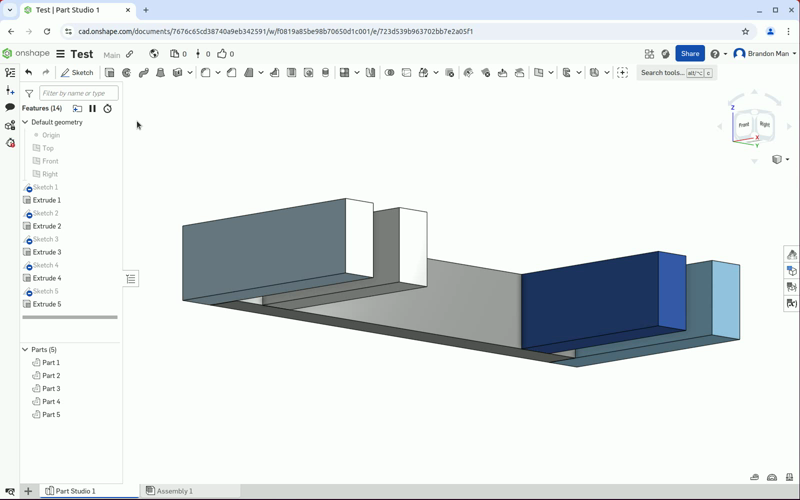
key(left, 3)
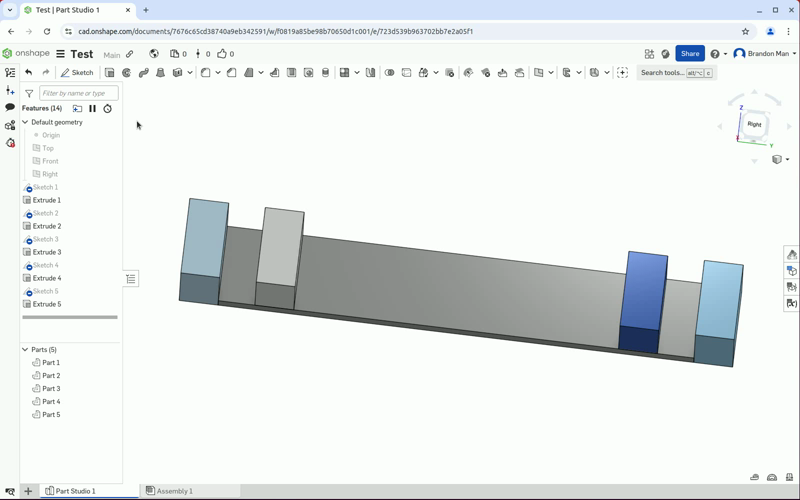
key(right, 3)
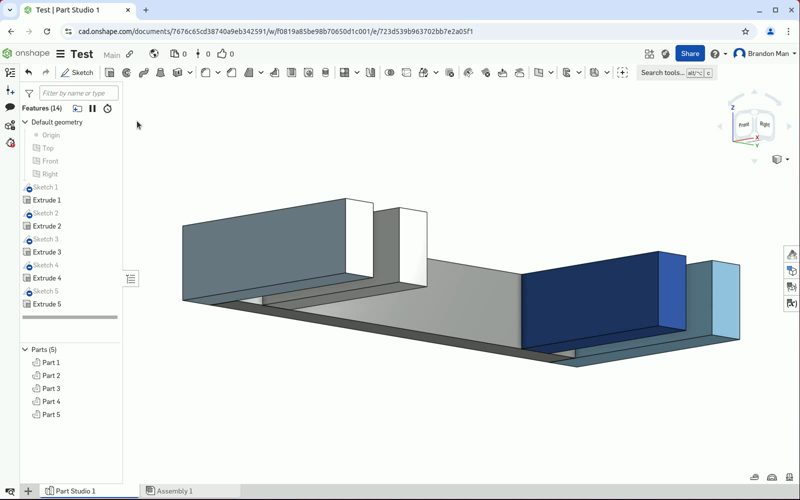
key(down, 3)
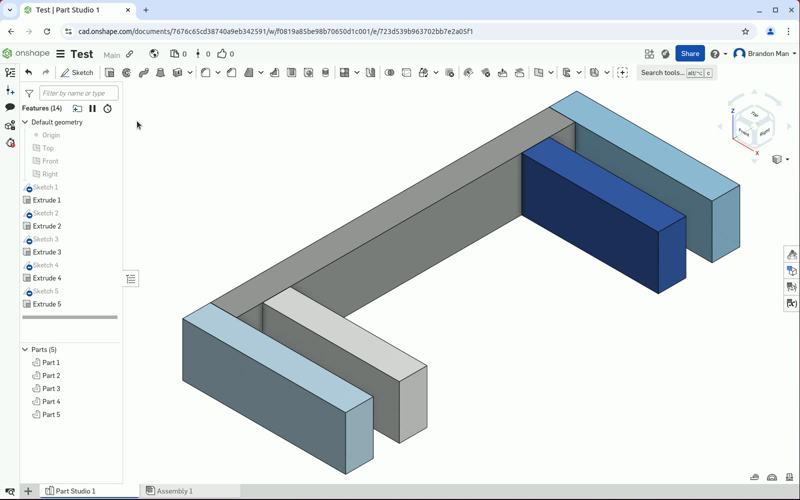
mouse_move(73, 189)
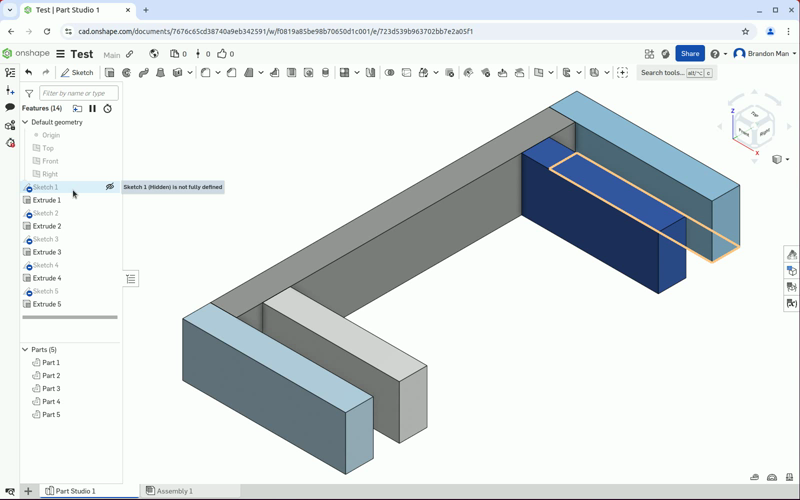
click(73, 189)